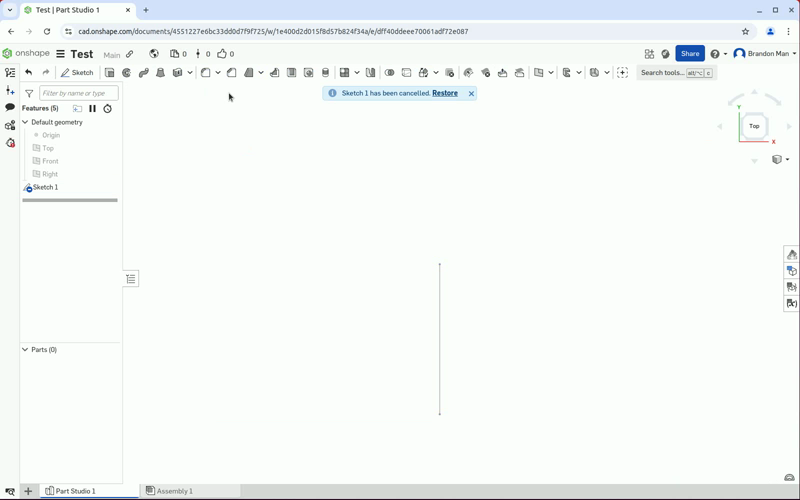
key(shift+h)
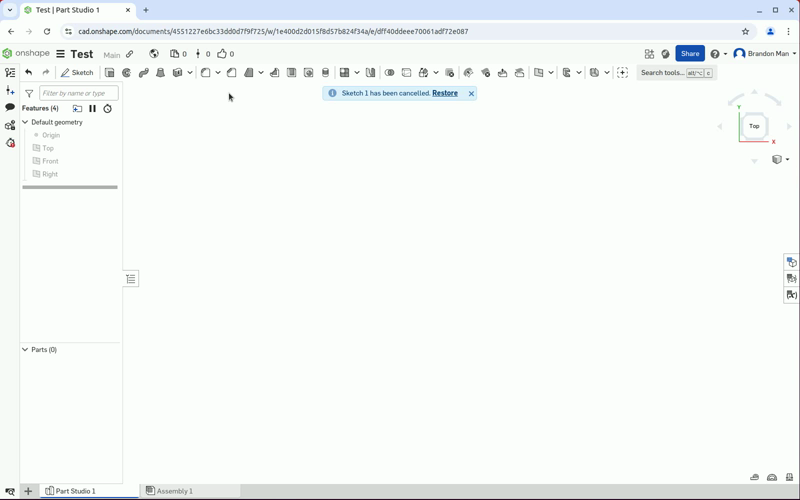
mouse_move(73, 352)
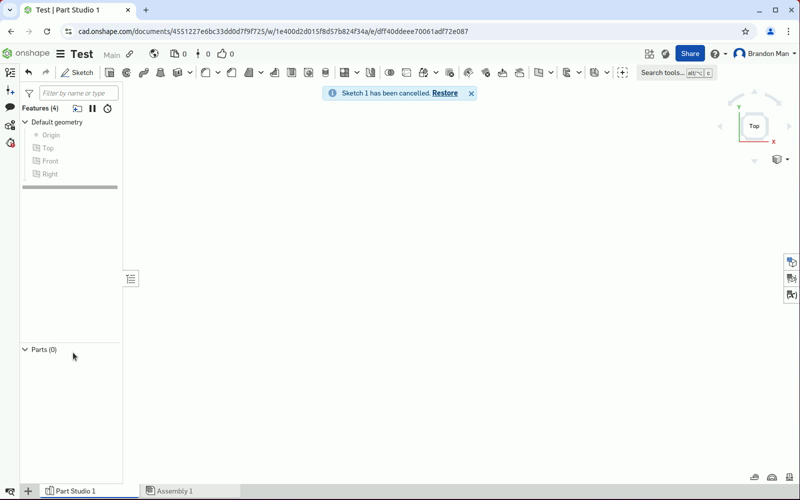
key(y)
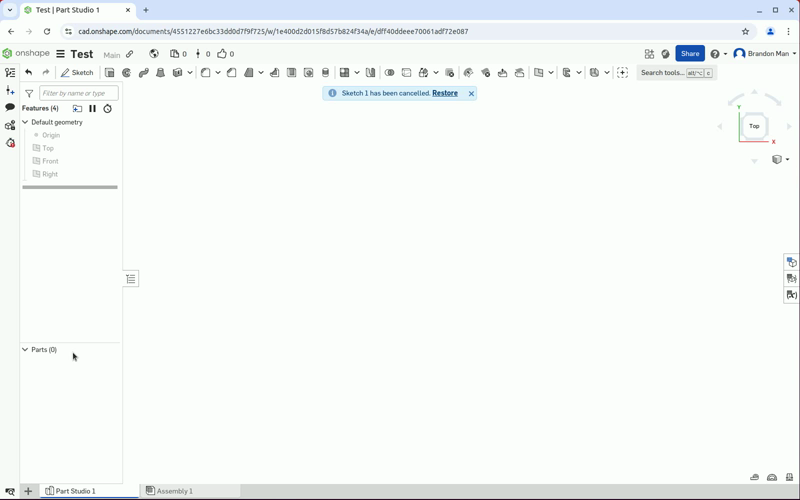
key(shift+p)
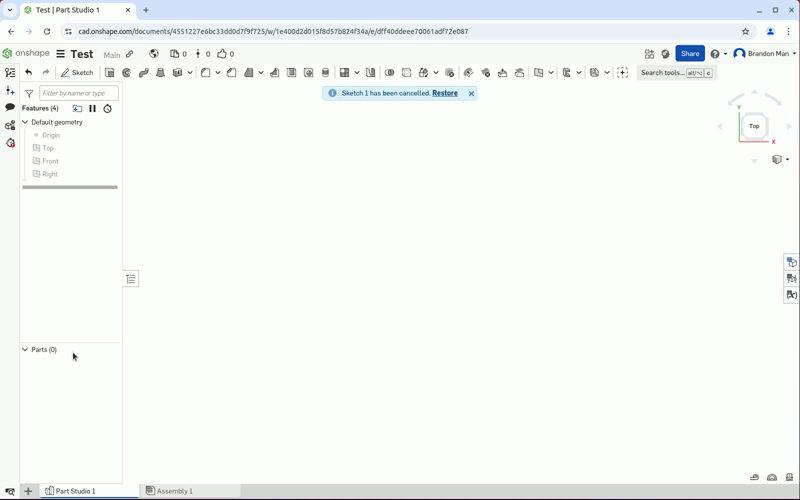
key(space)
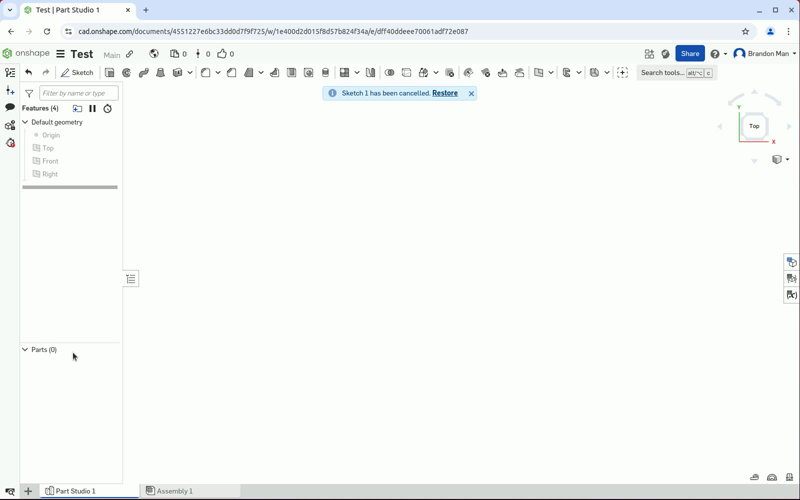
key_down(shift)
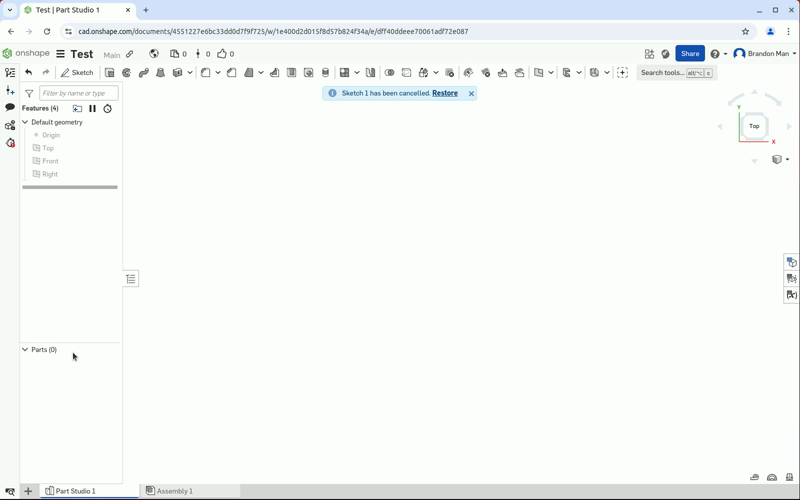
key(up)
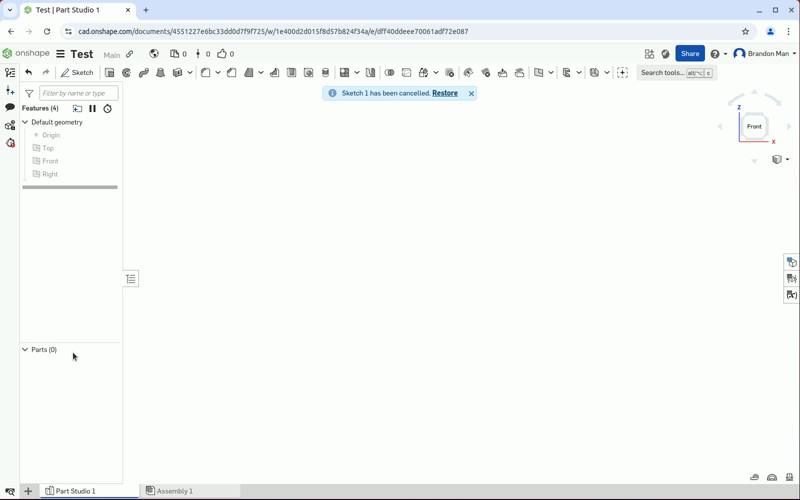
key_up(shift)
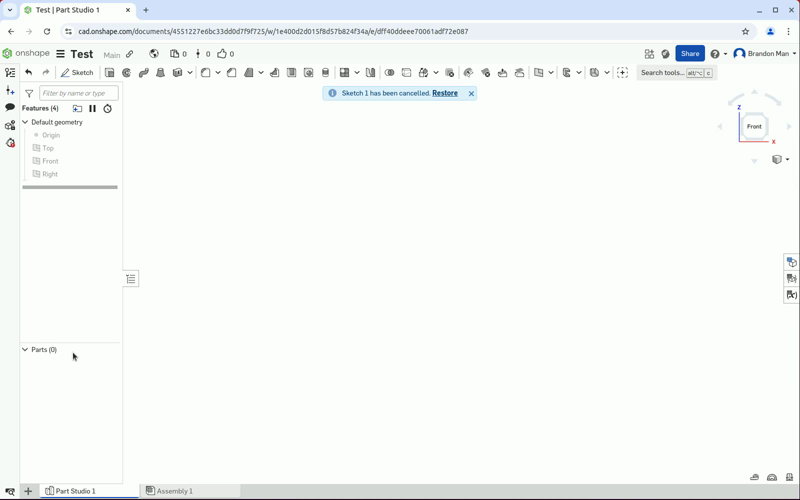
key(space)
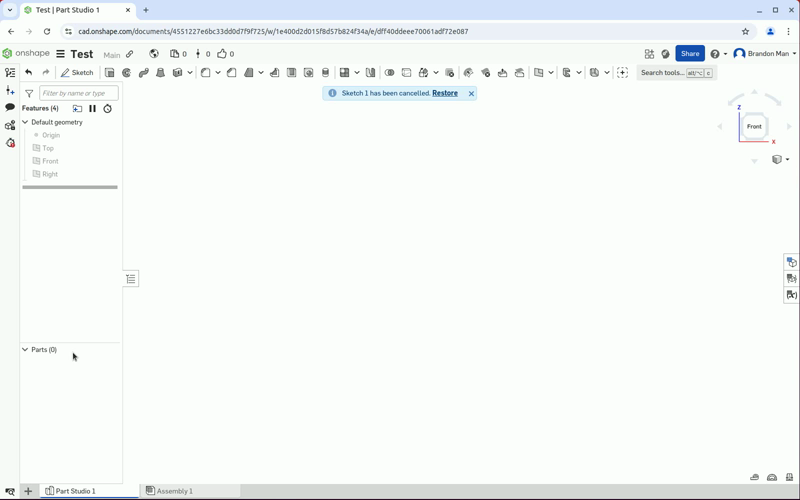
key_down(shift)
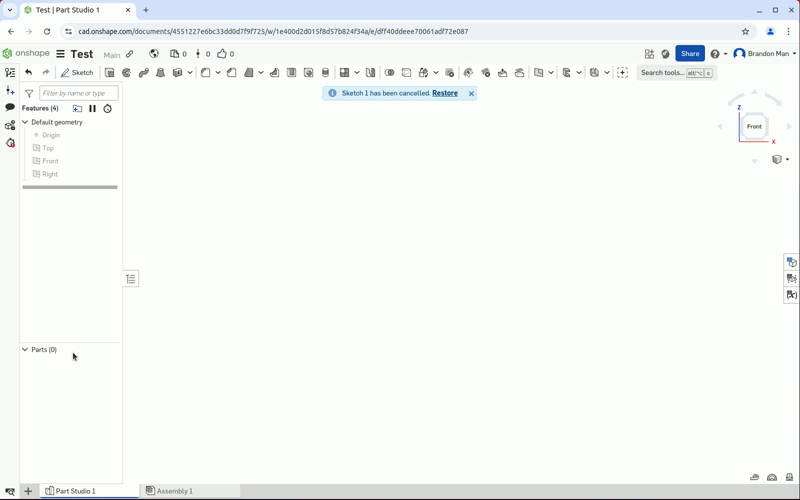
key(left)
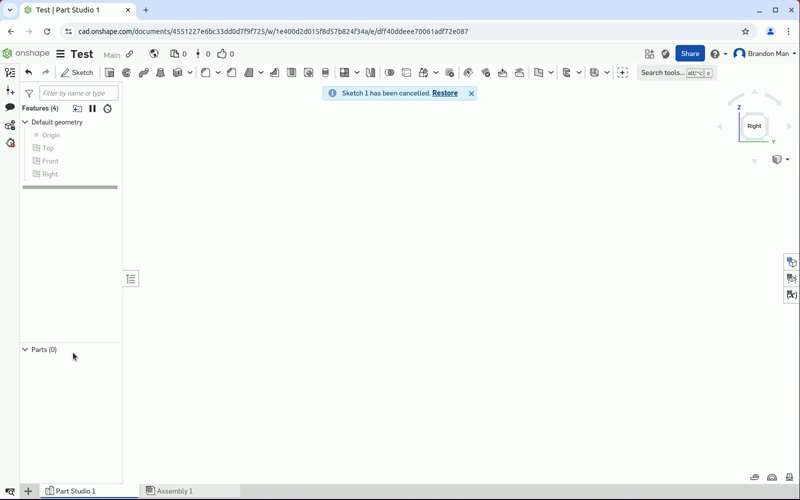
key_up(shift)
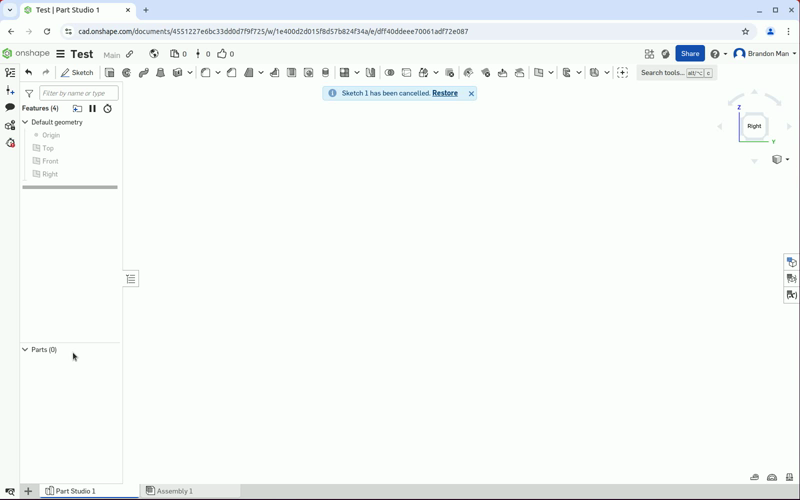
mouse_move(73, 352)
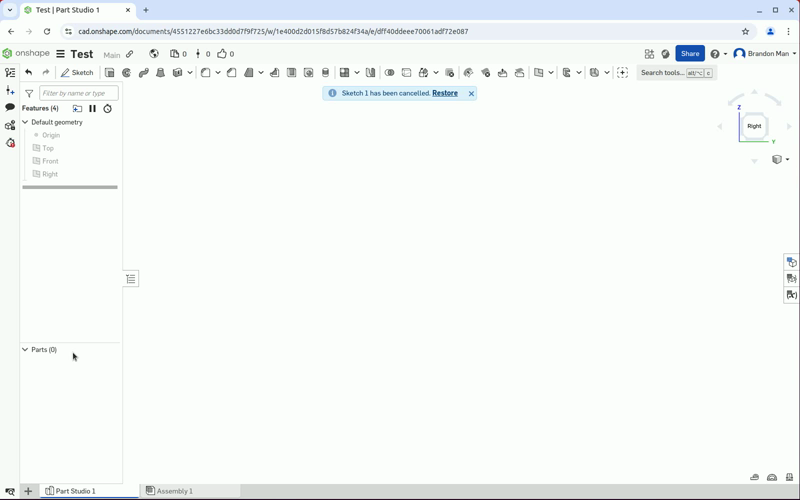
key(shift+y)
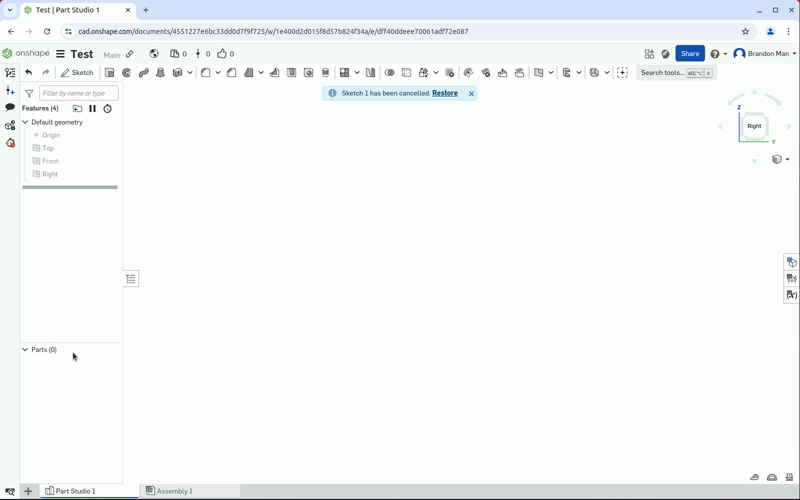
key(shift+s)
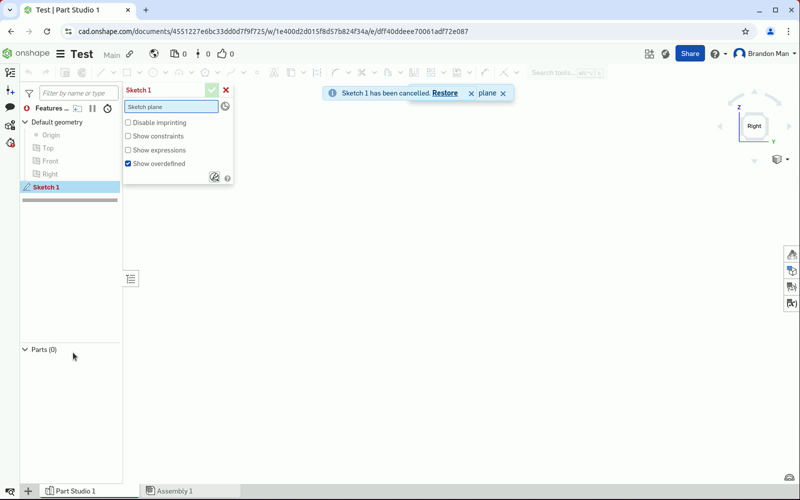
mouse_move(73, 176)
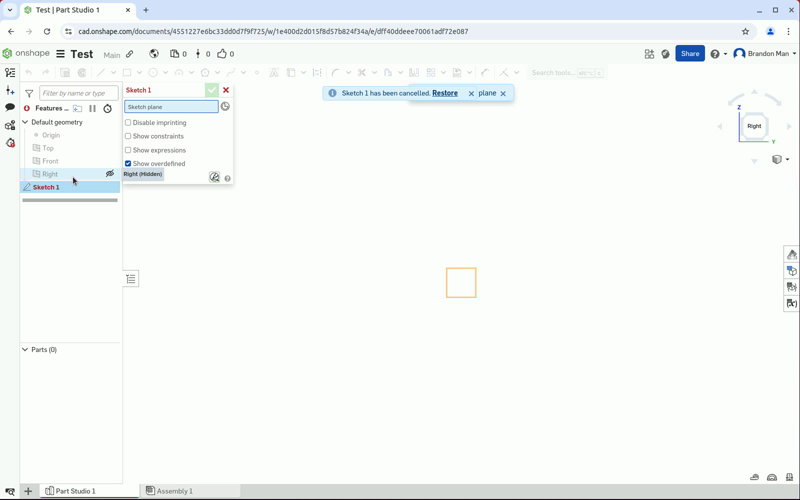
click(73, 176)
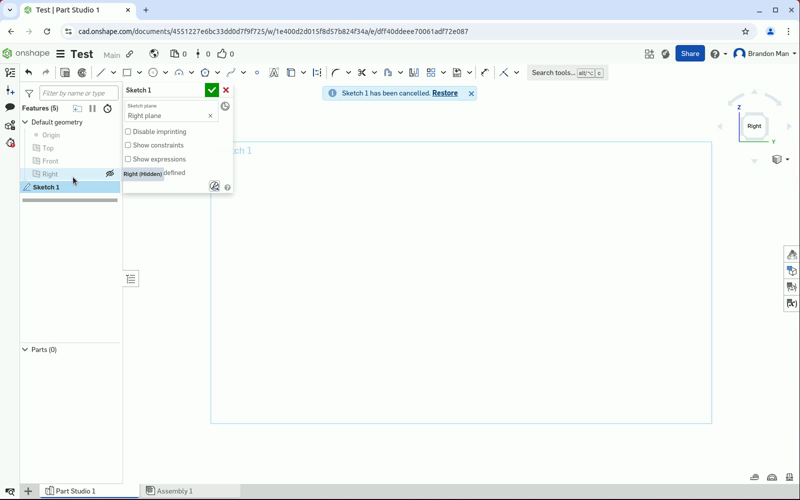
mouse_move(73, 352)
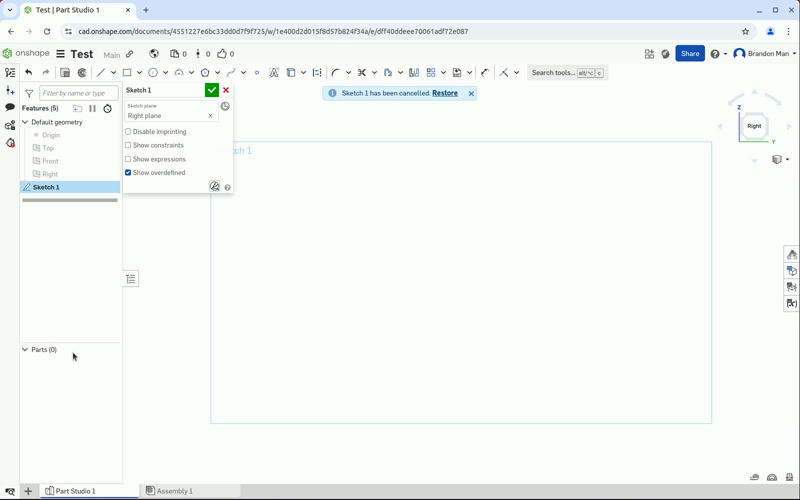
key(y)
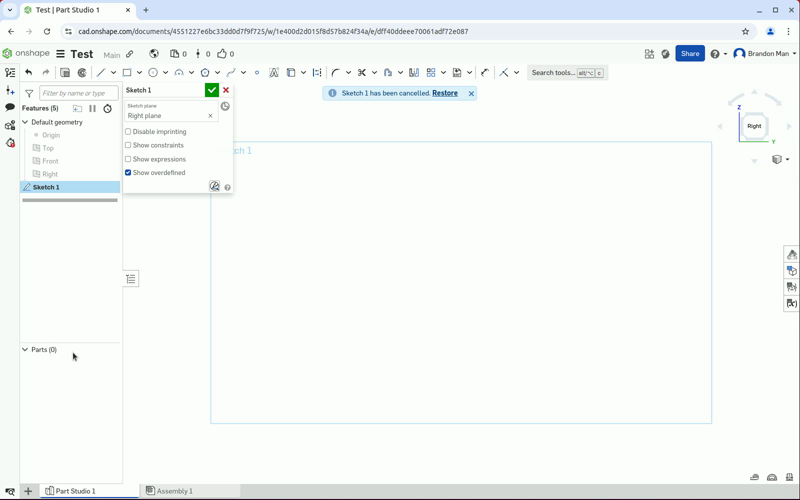
key(c)
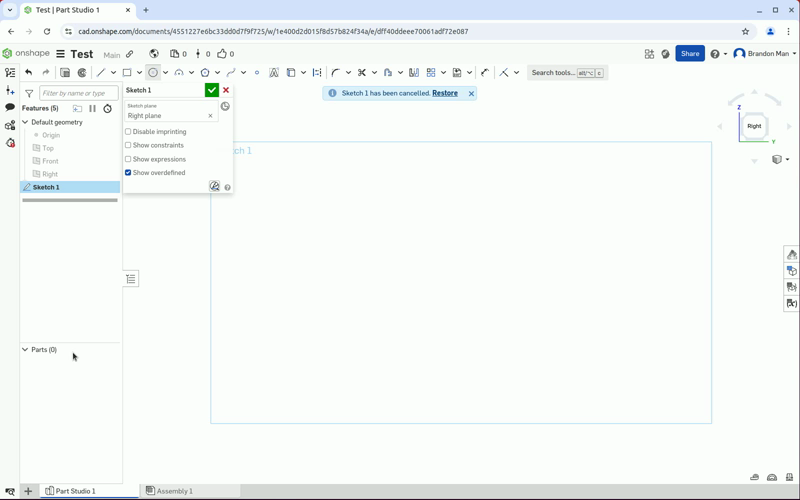
key_down(shift)
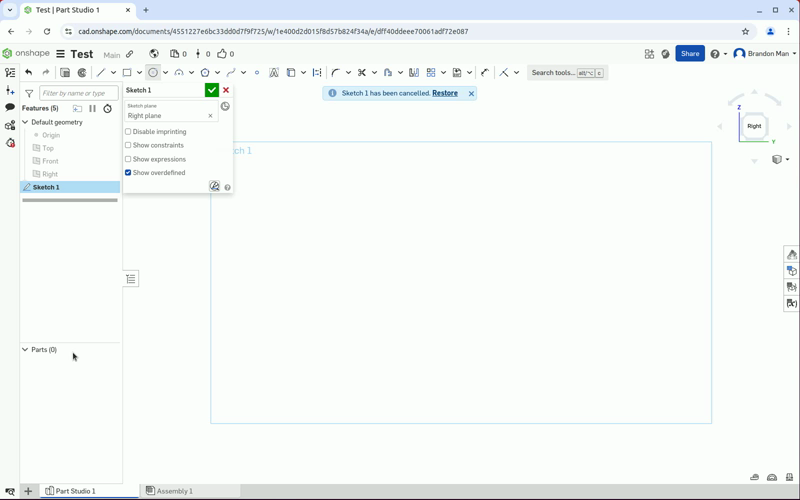
mouse_move(461, 282)
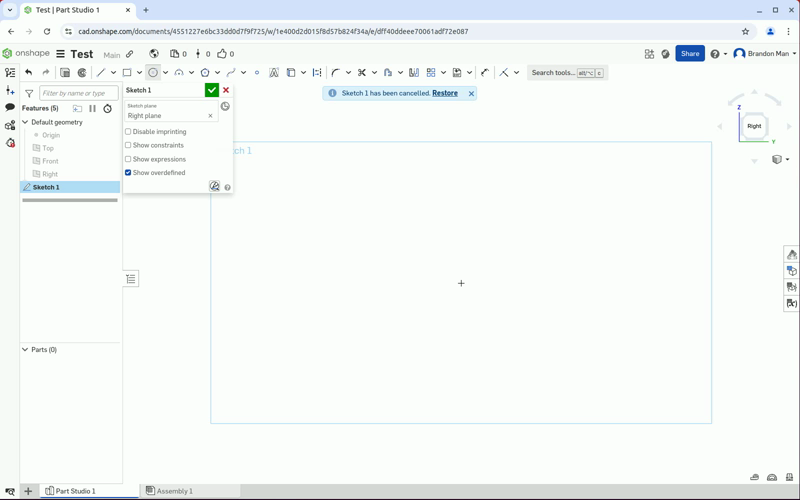
click(461, 282)
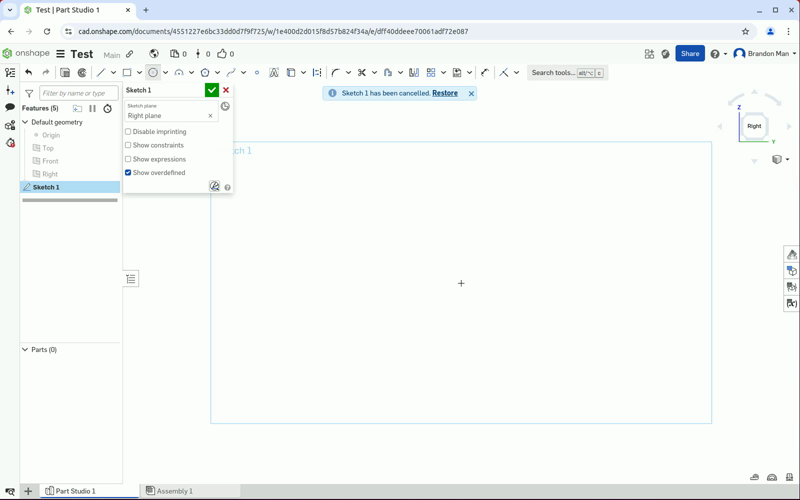
key_up(shift)
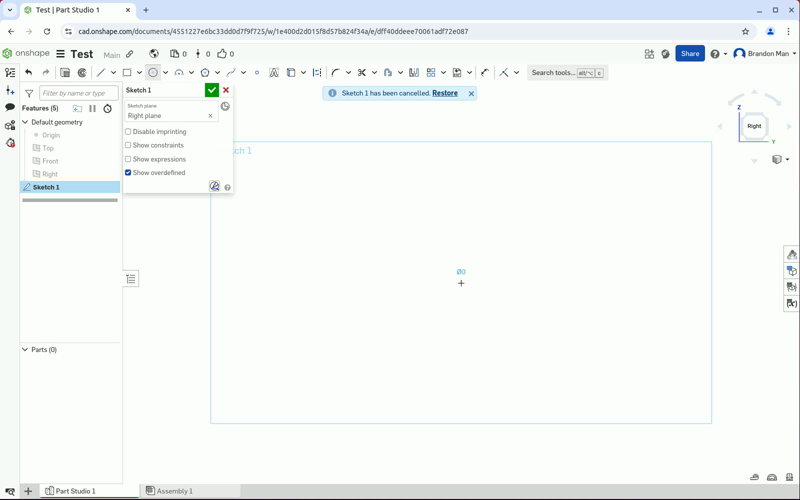
mouse_move(476, 282)
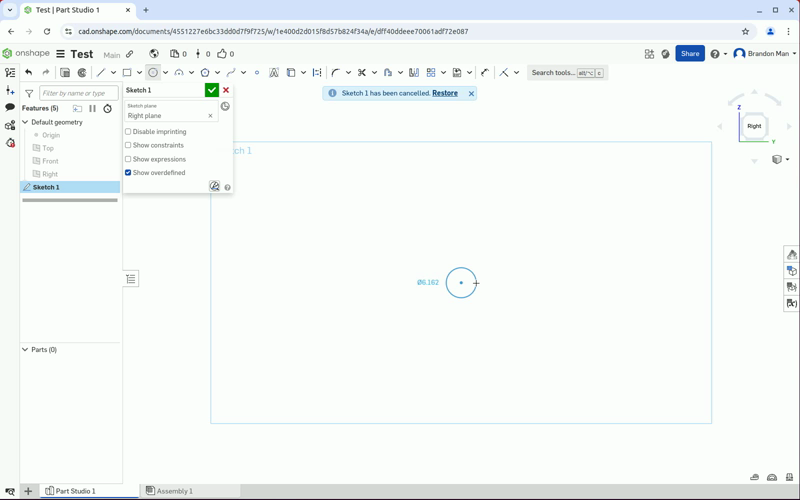
click(476, 282)
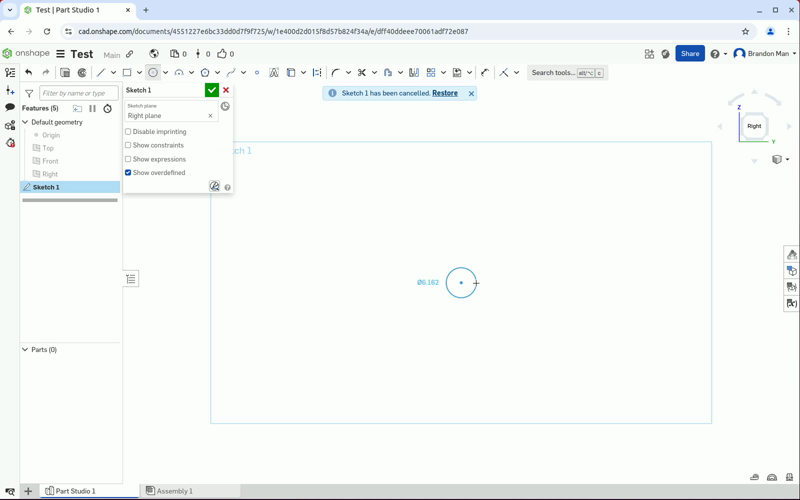
key(esc)
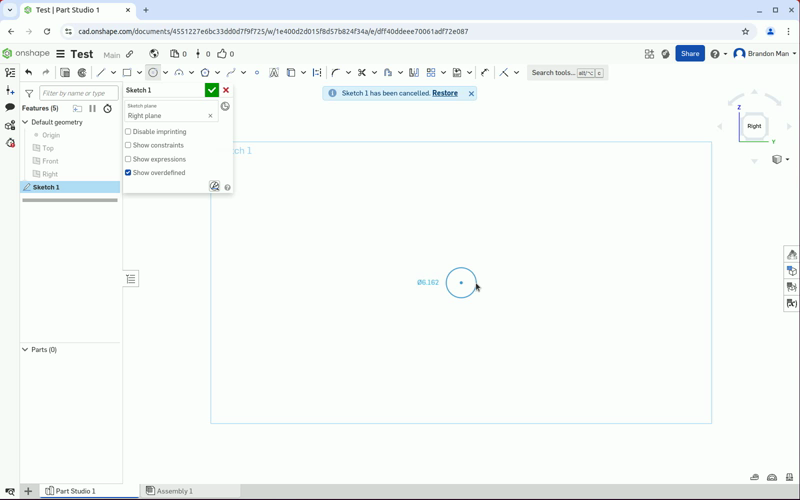
mouse_move(460, 273)
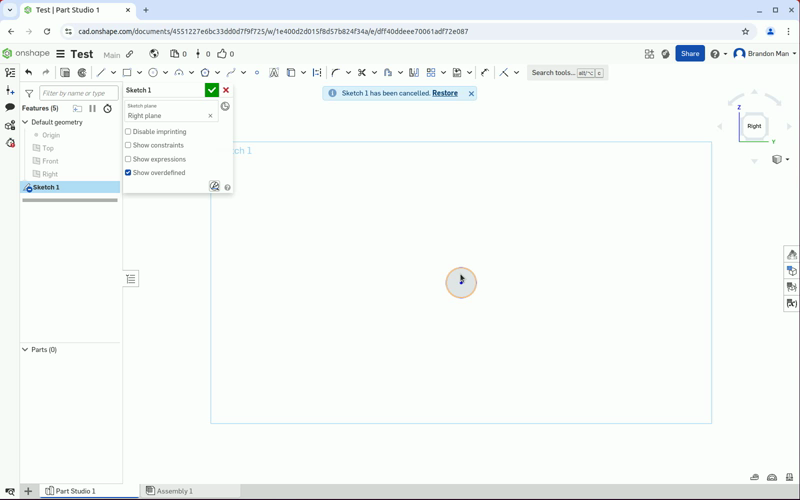
scroll(6)
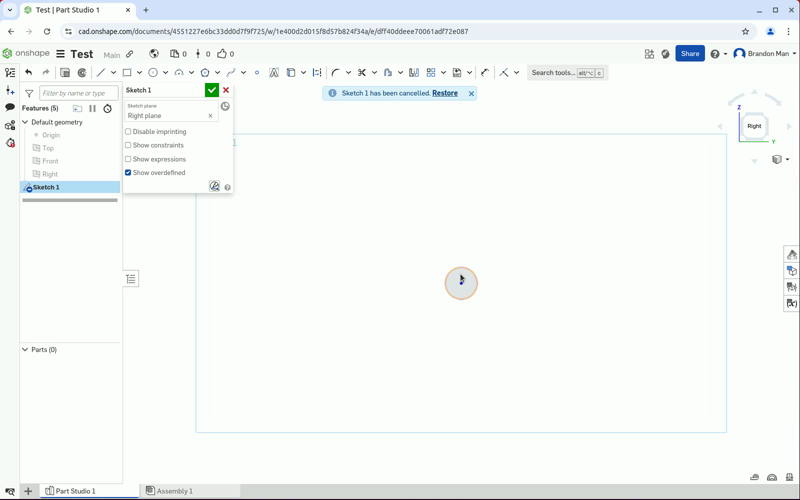
scroll(6)
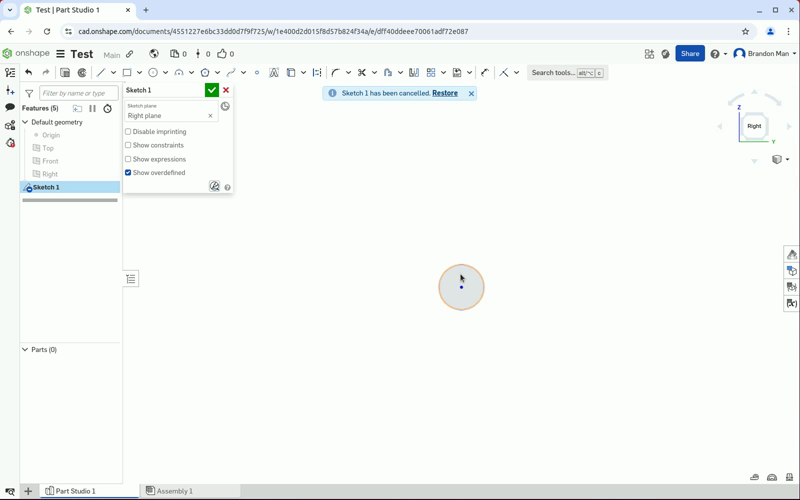
scroll(6)
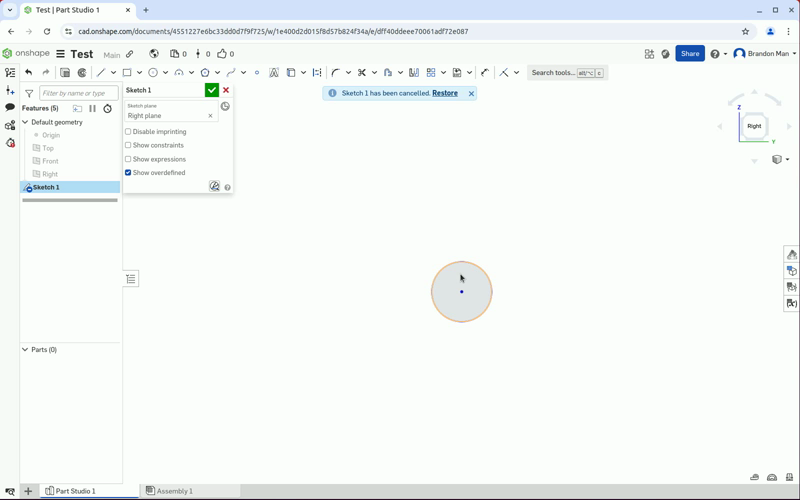
scroll(6)
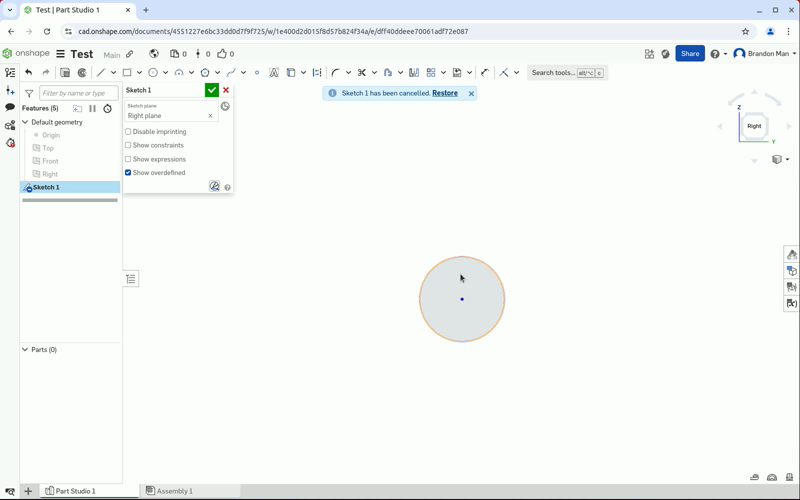
scroll(6)
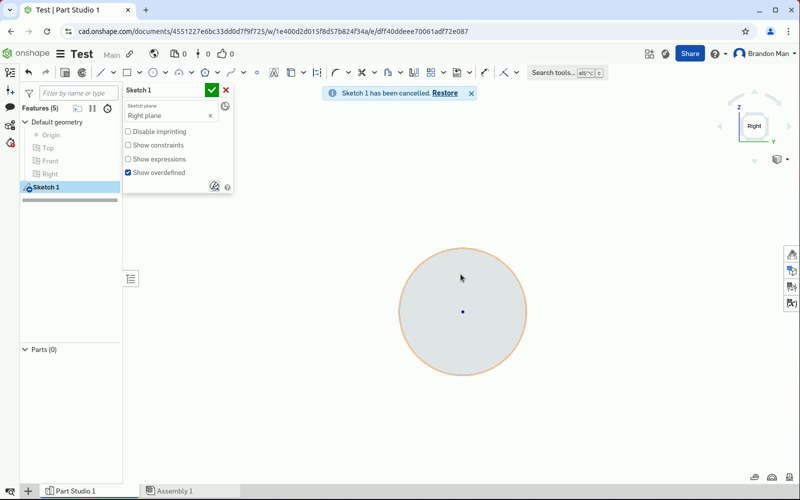
scroll(6)
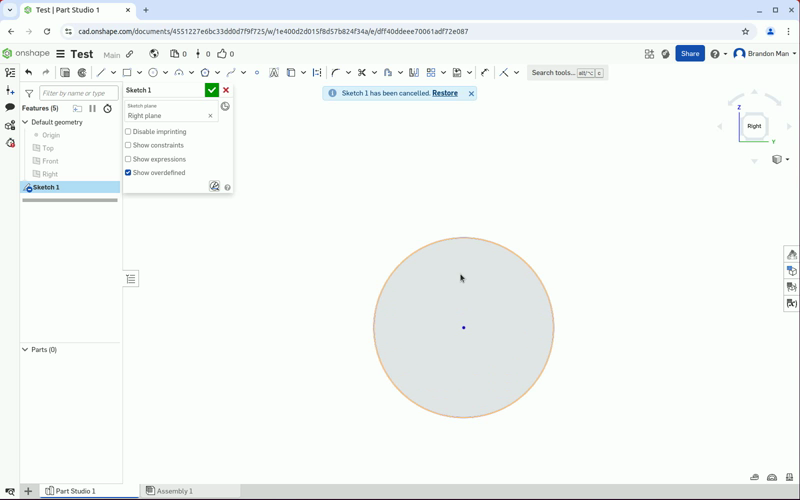
scroll(6)
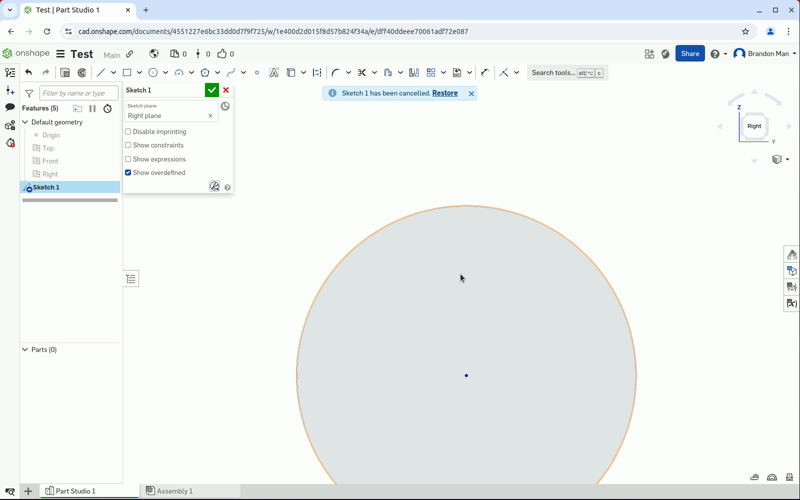
click(460, 273)
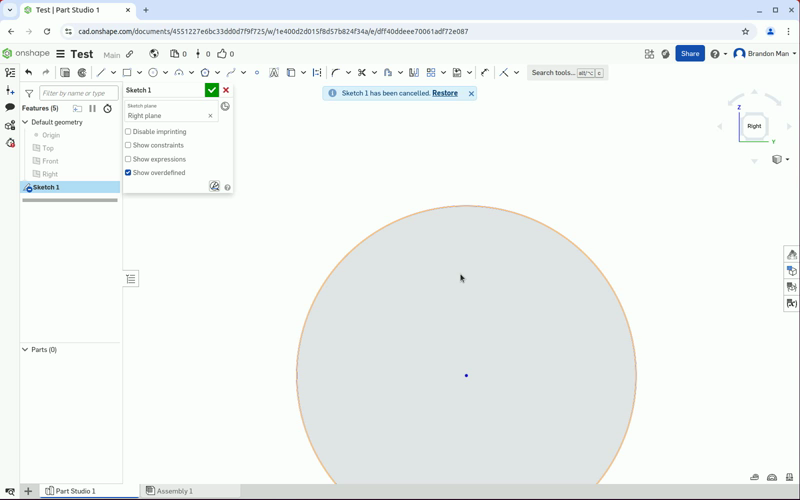
scroll(-6)
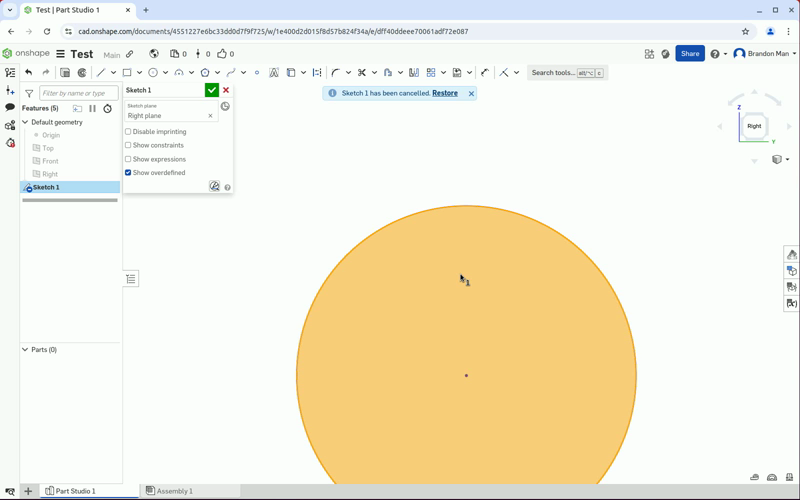
scroll(-6)
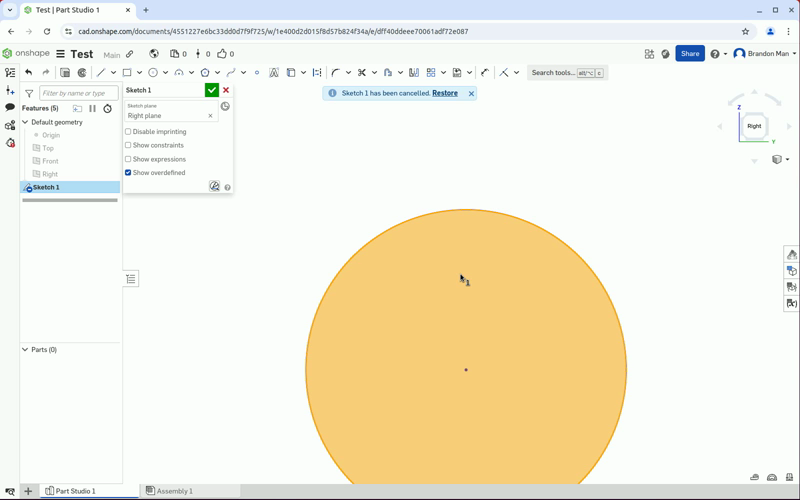
scroll(-6)
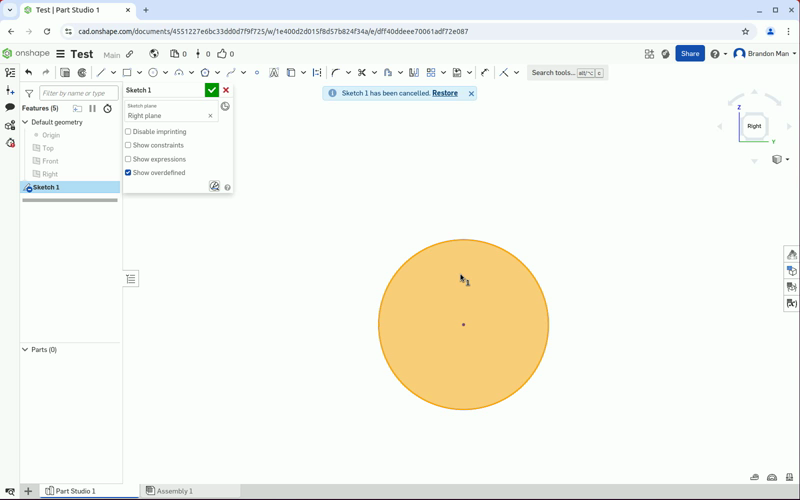
scroll(-6)
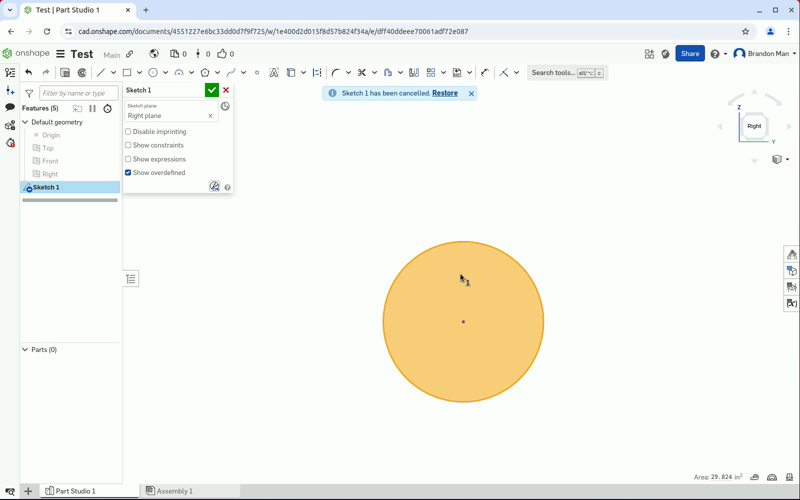
scroll(-6)
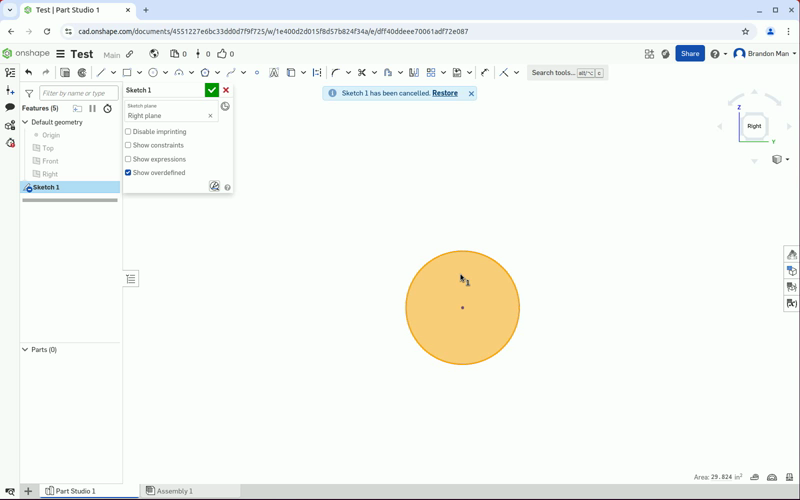
scroll(-6)
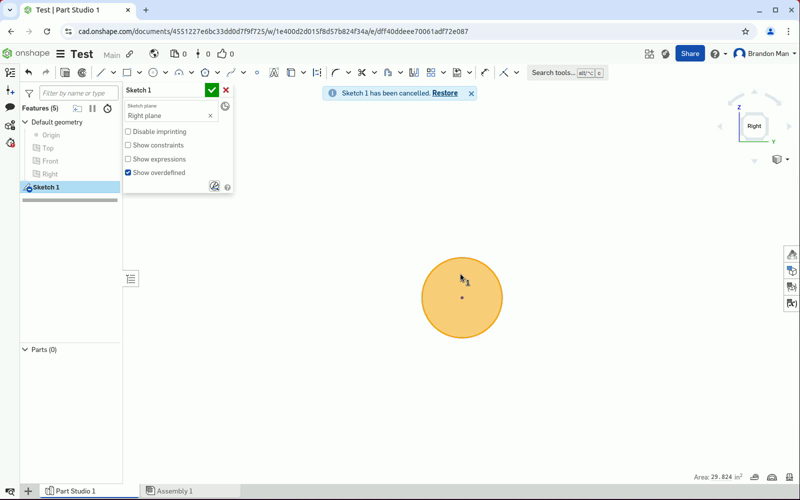
scroll(-6)
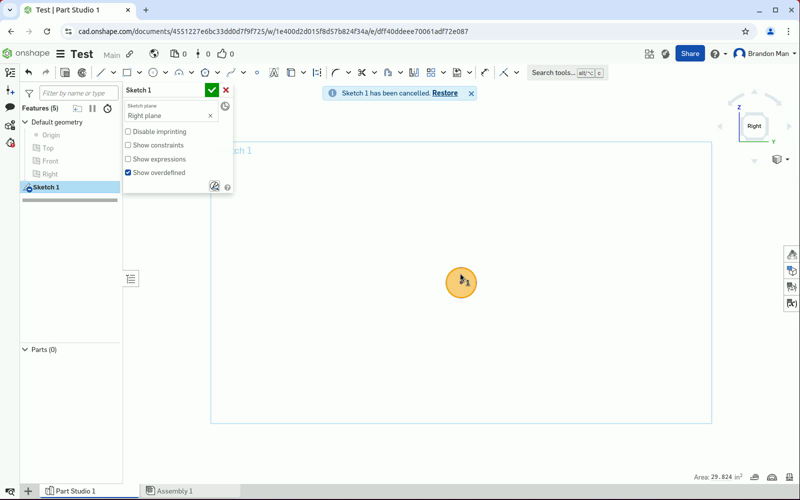
mouse_move(73, 352)
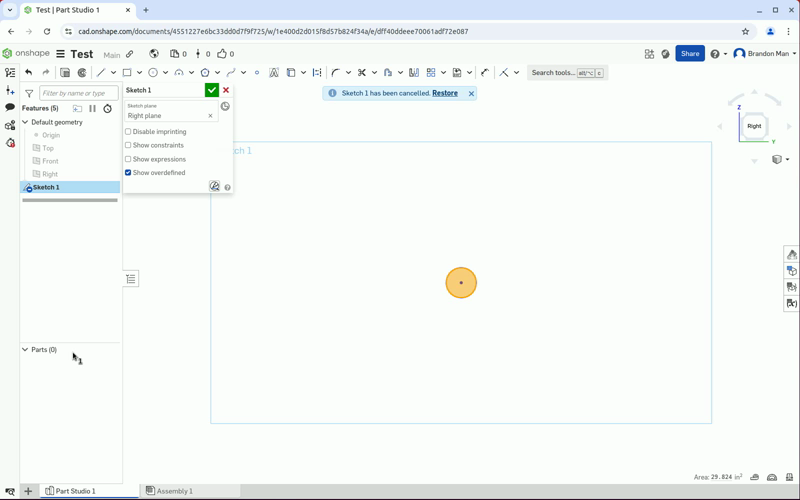
key(shift+y)
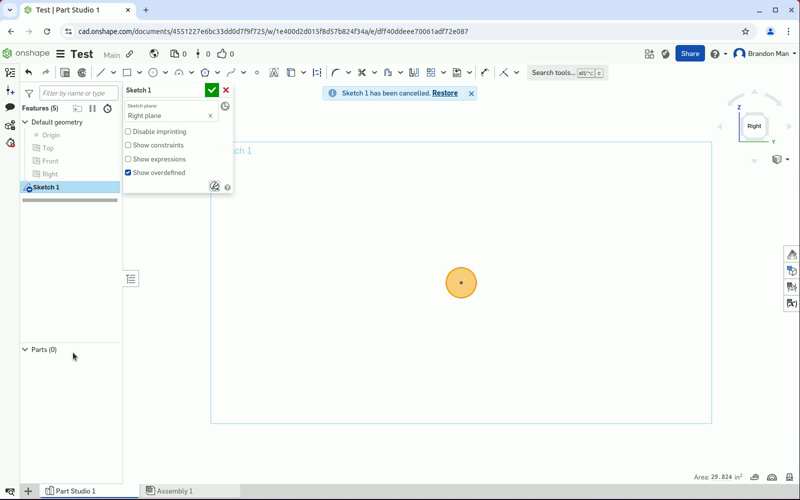
key(shift+e)
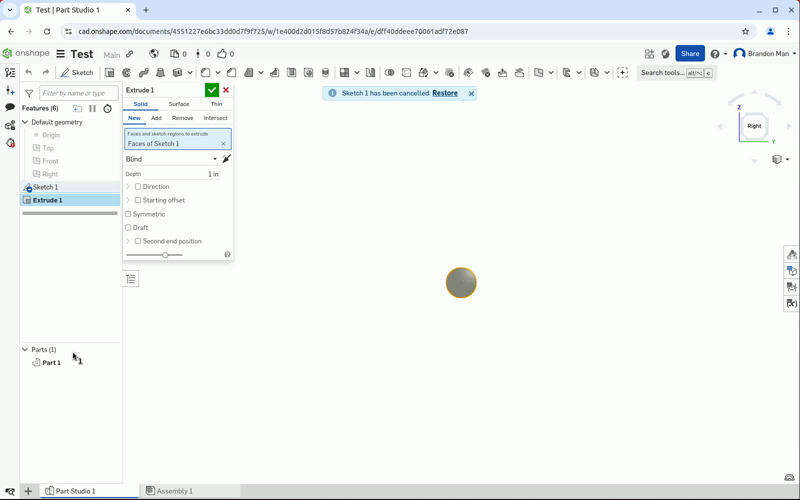
mouse_move(143, 106)
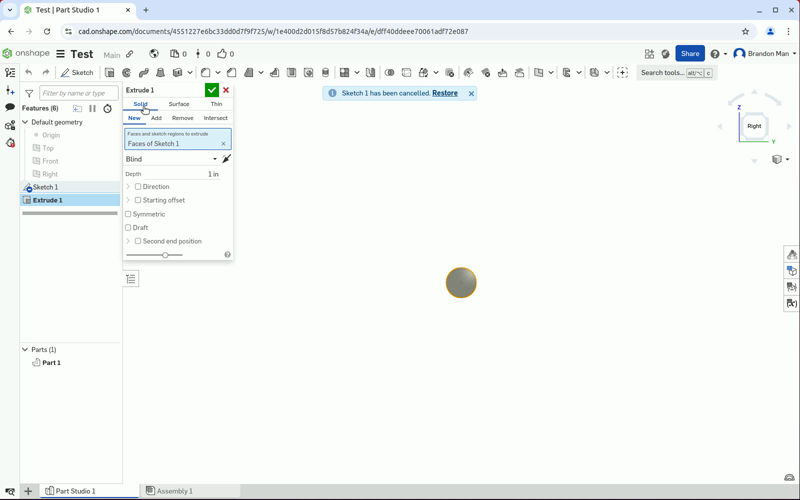
click(143, 106)
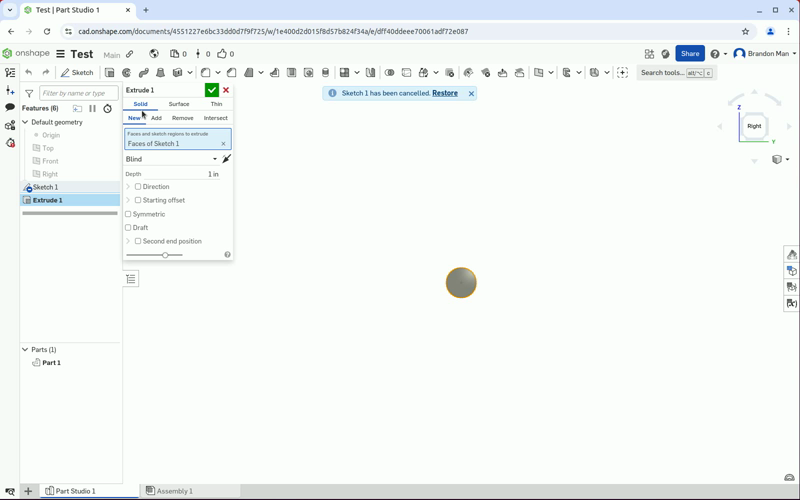
mouse_move(137, 120)
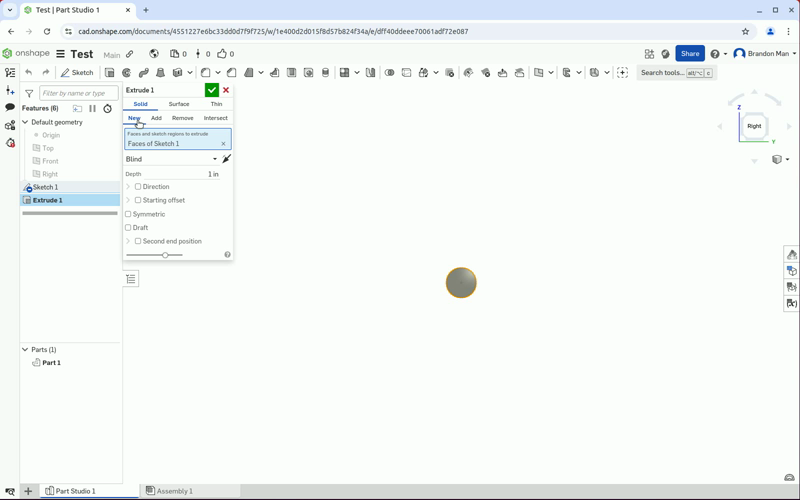
click(137, 120)
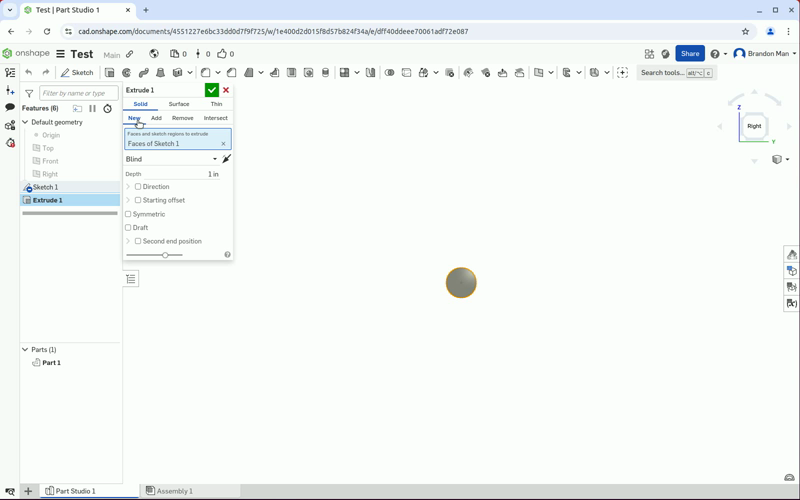
key(tab, 4)
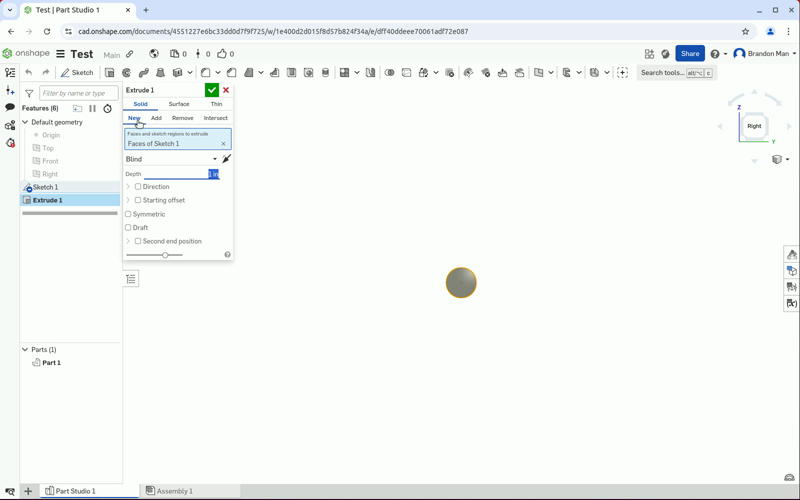
text(4.574)
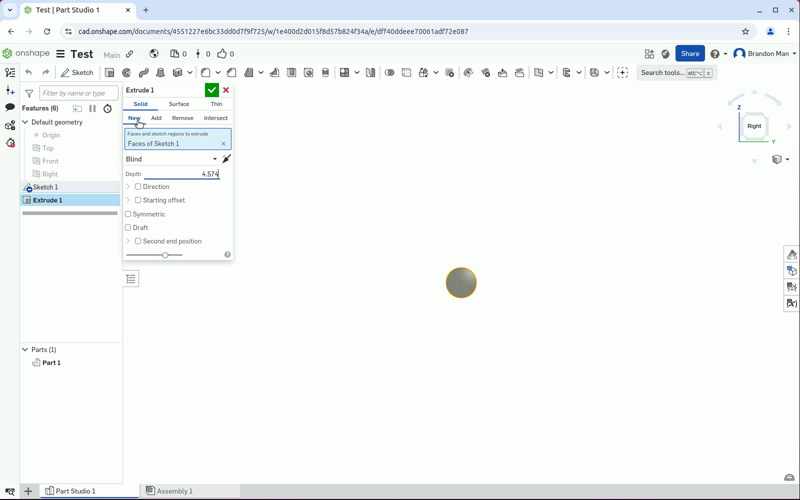
key(tab, 3)
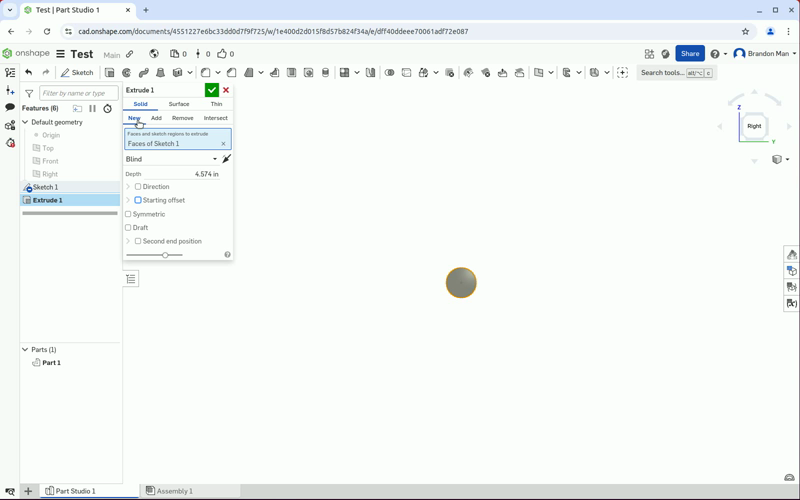
key(tab, 2)
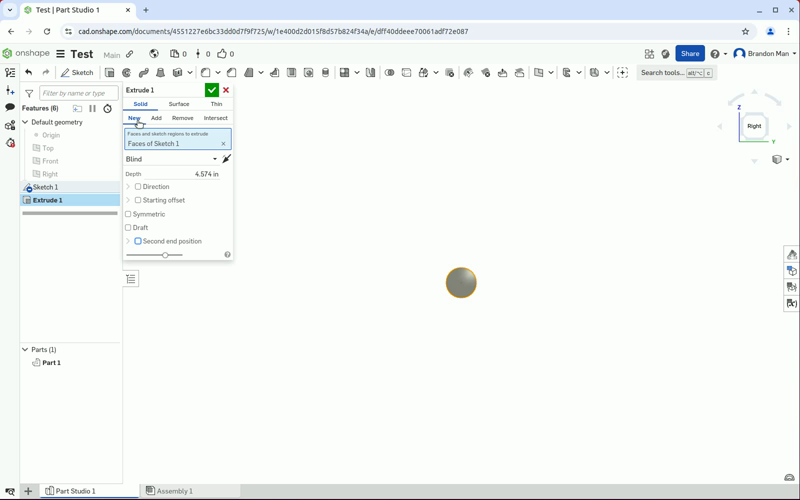
key(space)
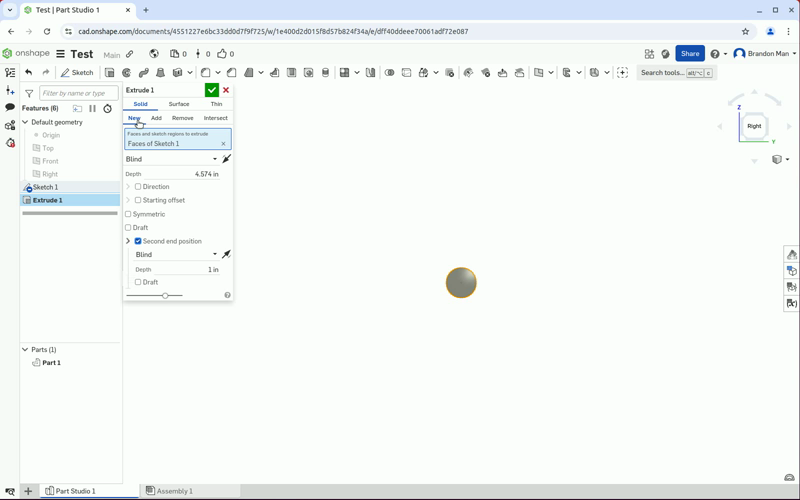
key(tab, 3)
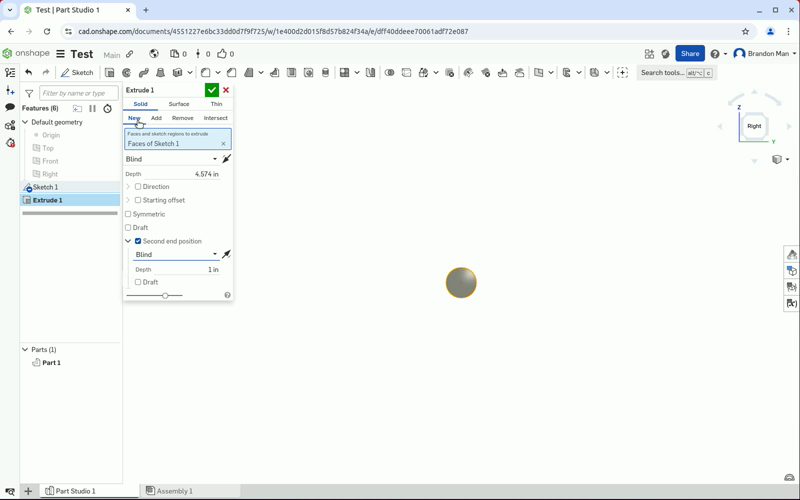
text(4.574)
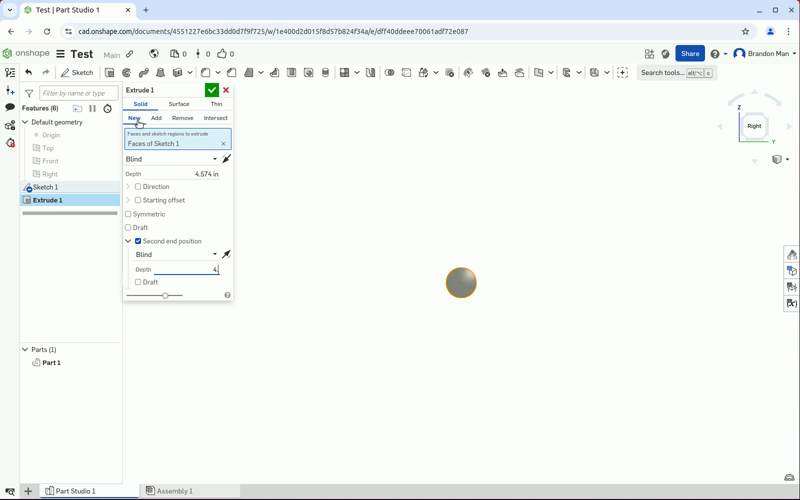
key(enter)
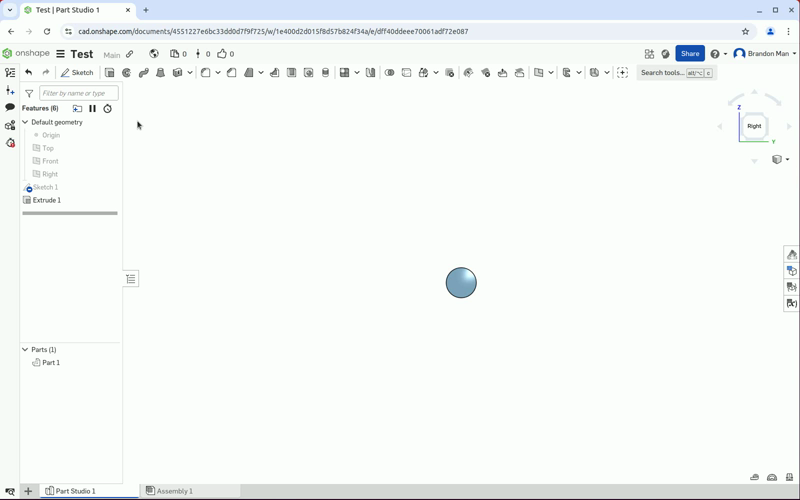
key(shift+h)
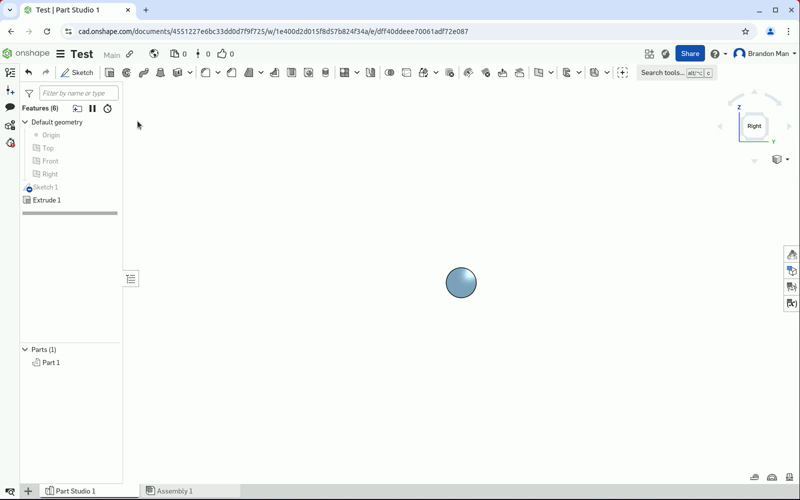
key(shift+h)
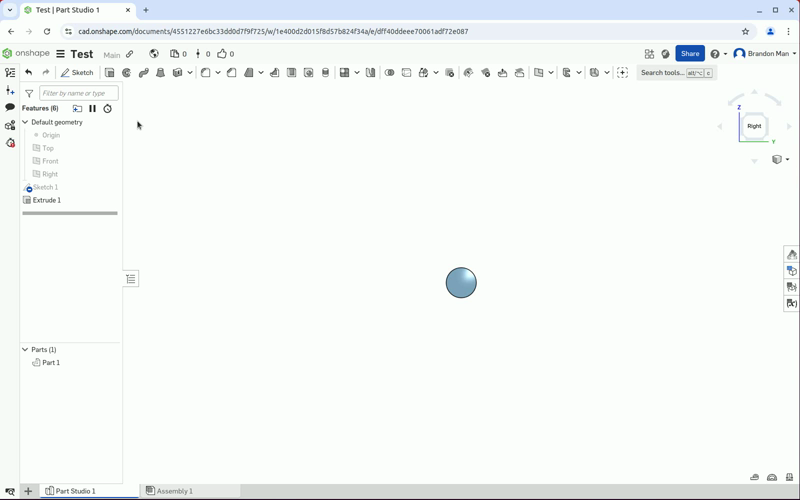
mouse_move(73, 189)
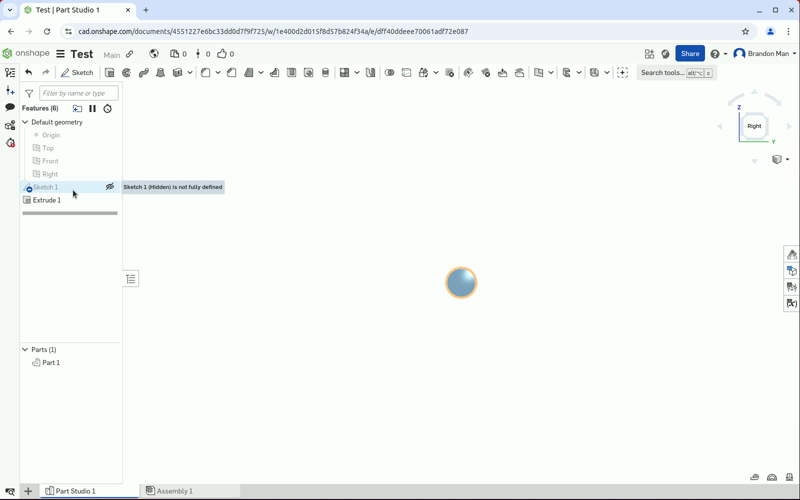
click(73, 189)
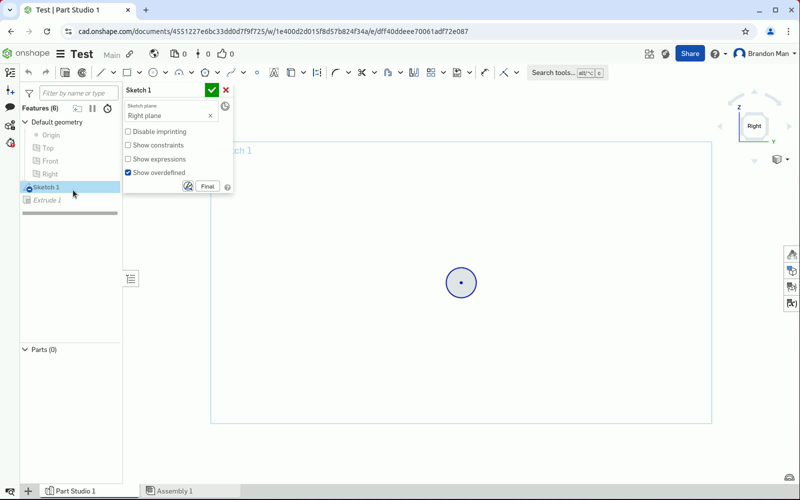
mouse_move(229, 92)
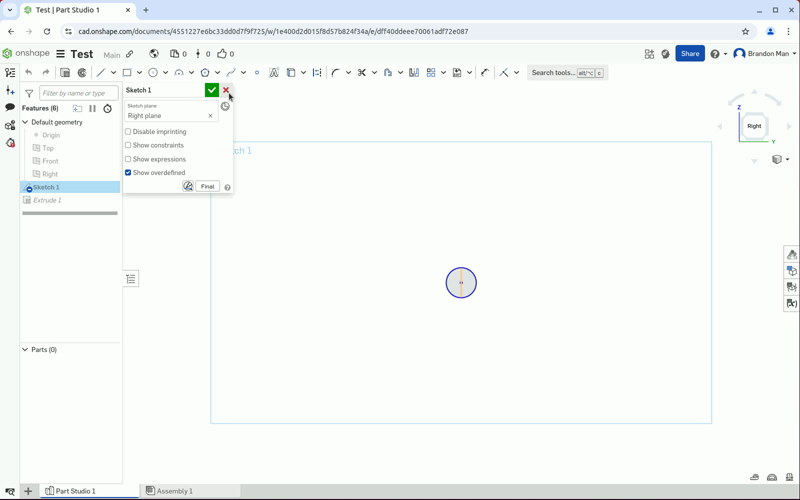
click(229, 92)
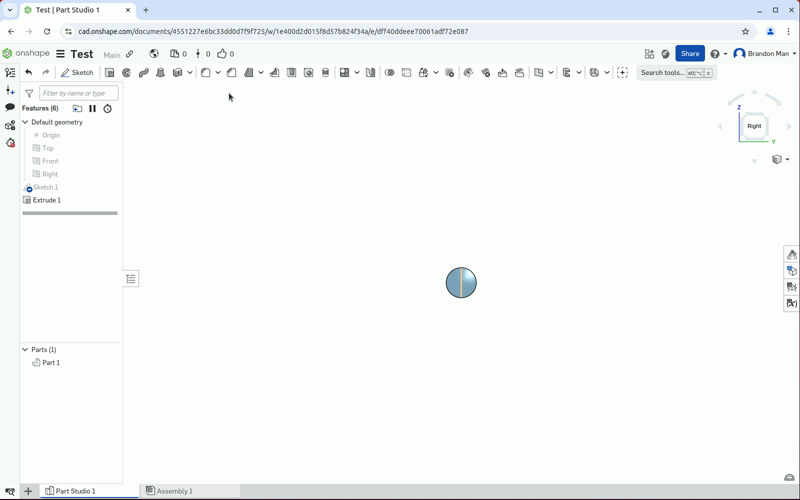
mouse_move(73, 352)
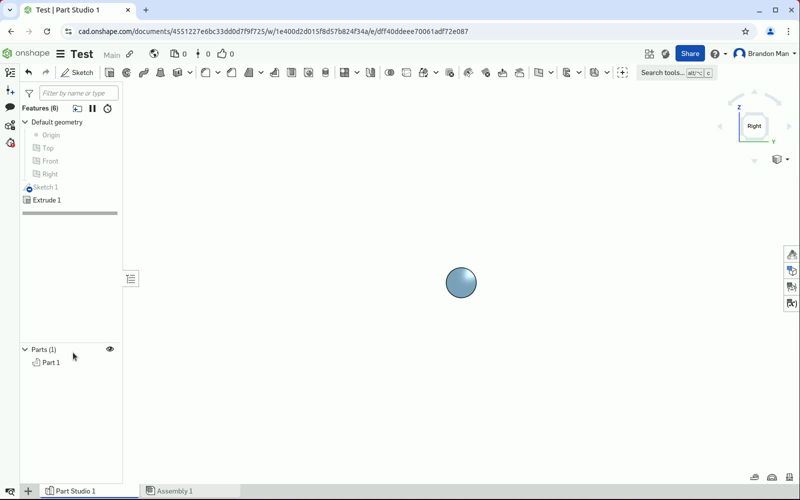
key(y)
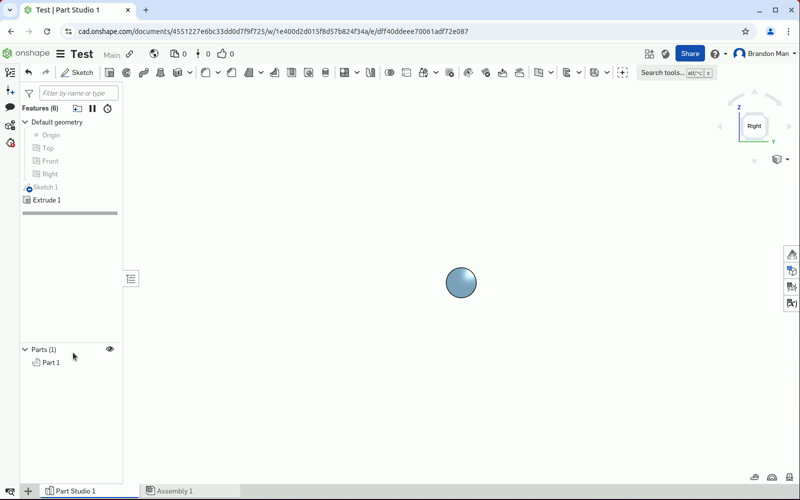
key(shift+p)
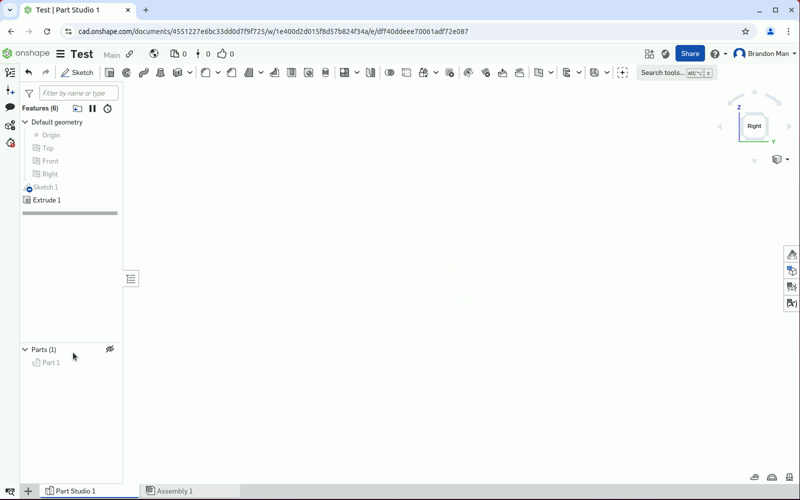
key(space)
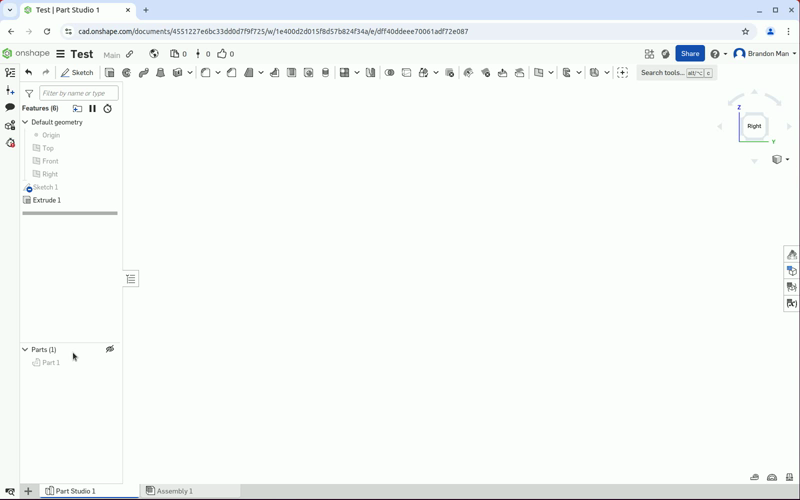
key_down(shift)
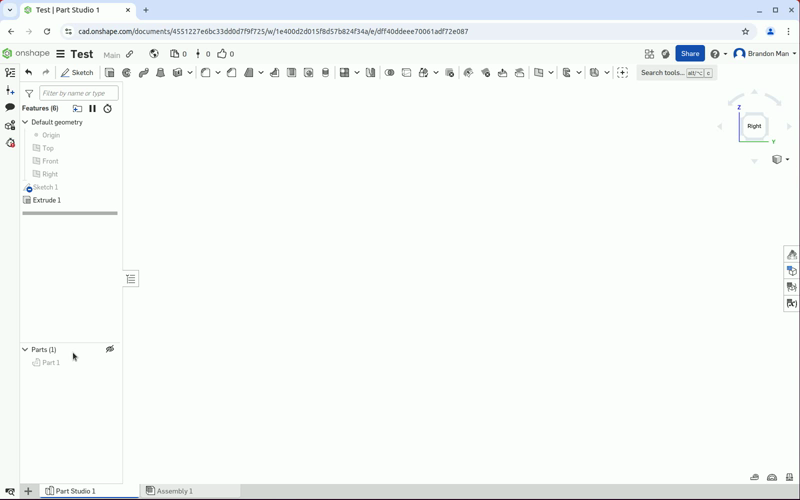
key(right)
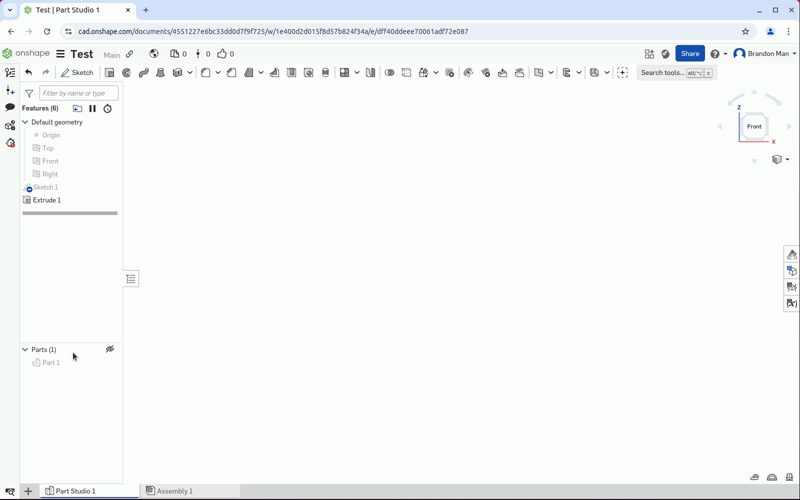
key_up(shift)
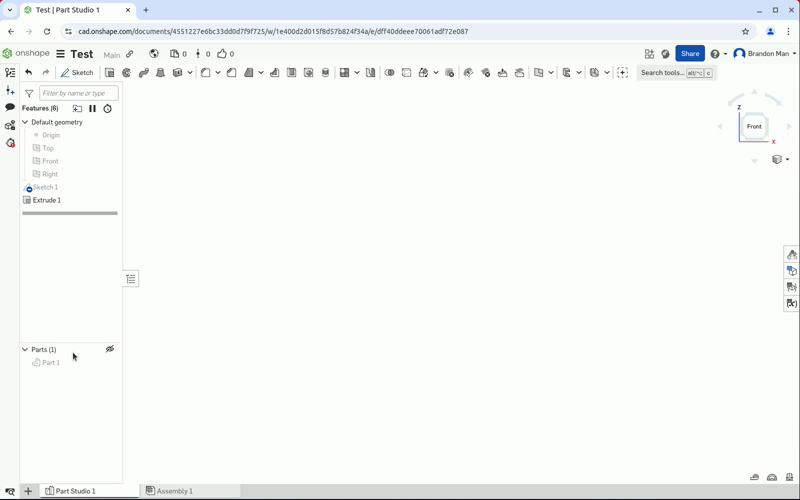
mouse_move(73, 352)
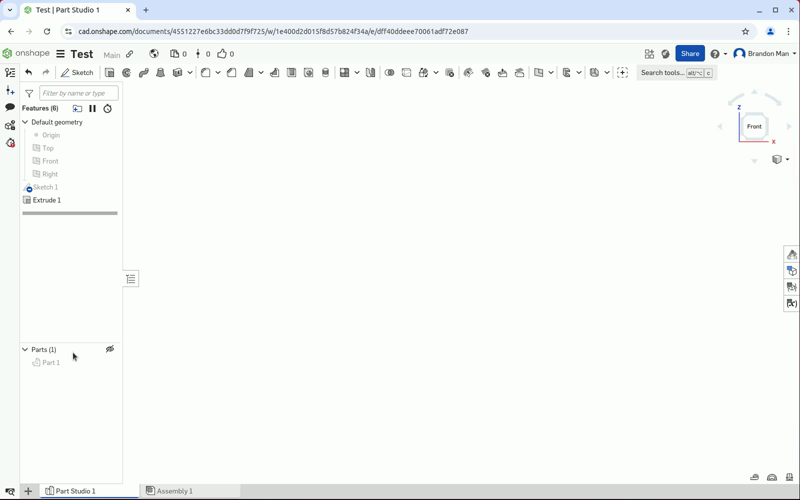
key(shift+y)
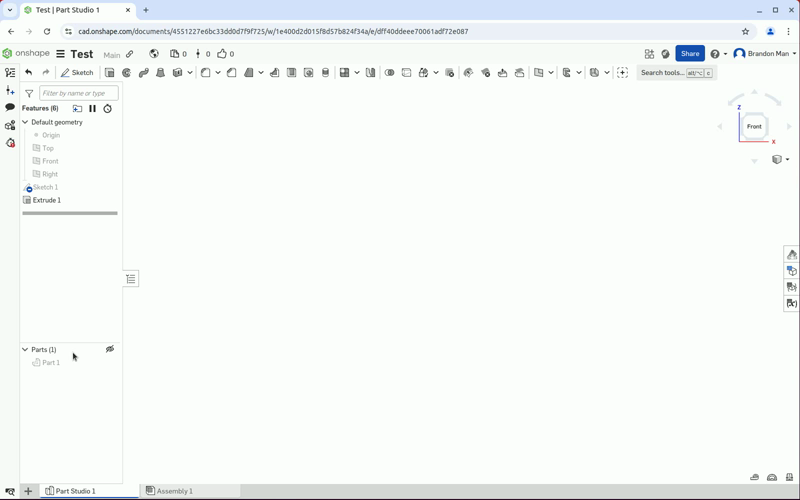
key(shift+s)
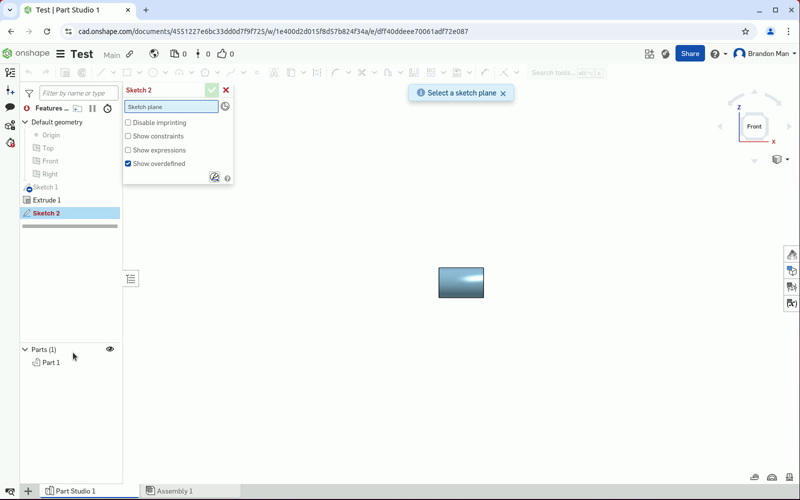
mouse_move(73, 163)
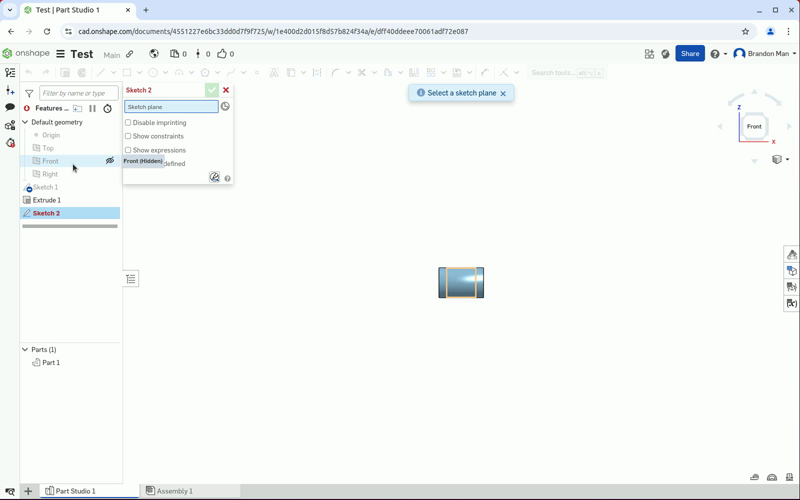
click(73, 163)
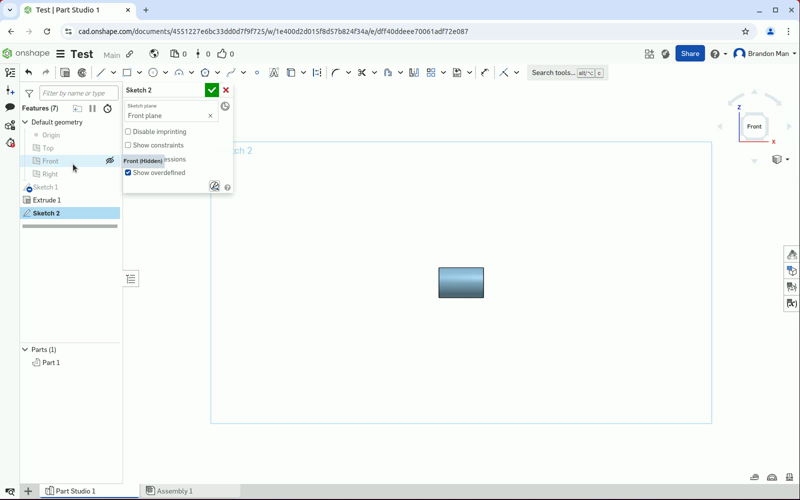
mouse_move(73, 352)
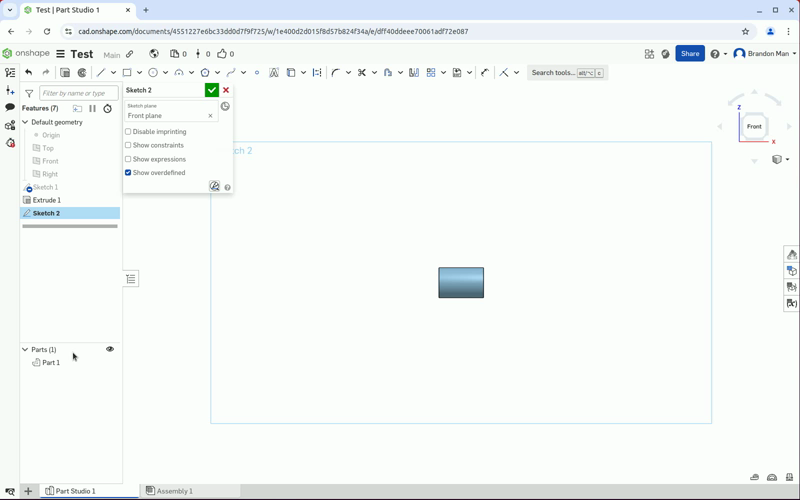
key(y)
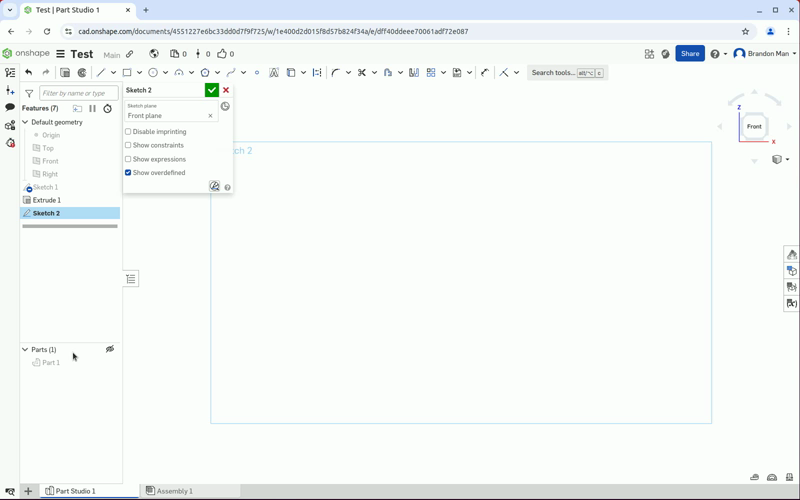
key(c)
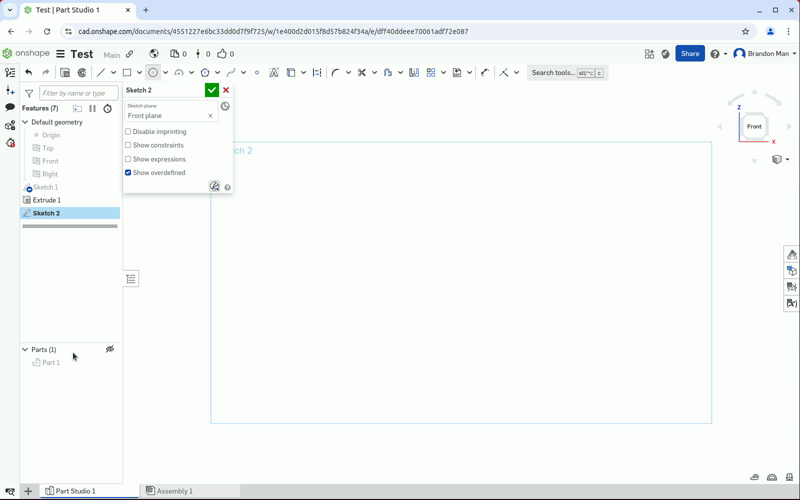
key_down(shift)
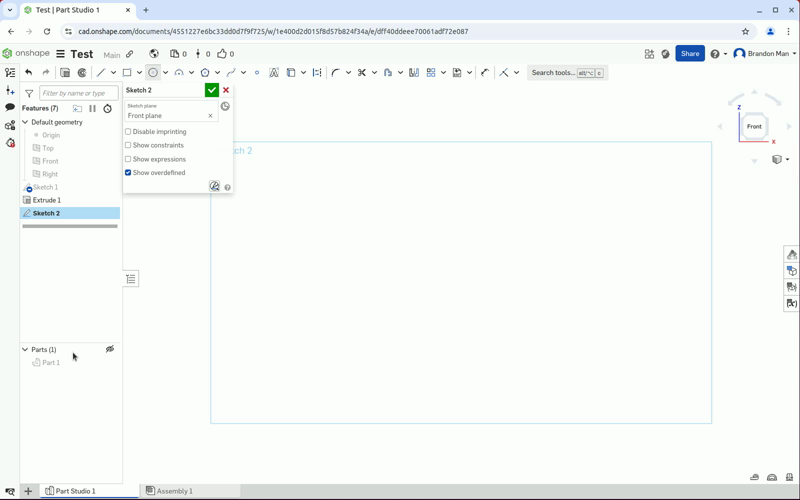
mouse_move(461, 282)
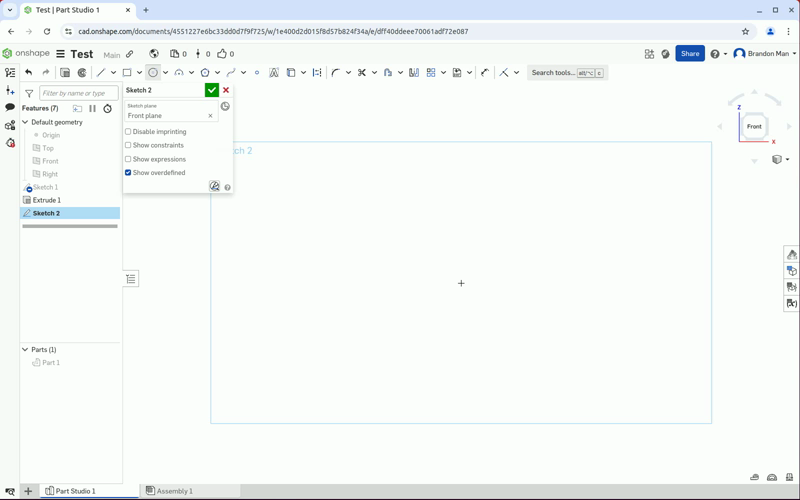
click(461, 282)
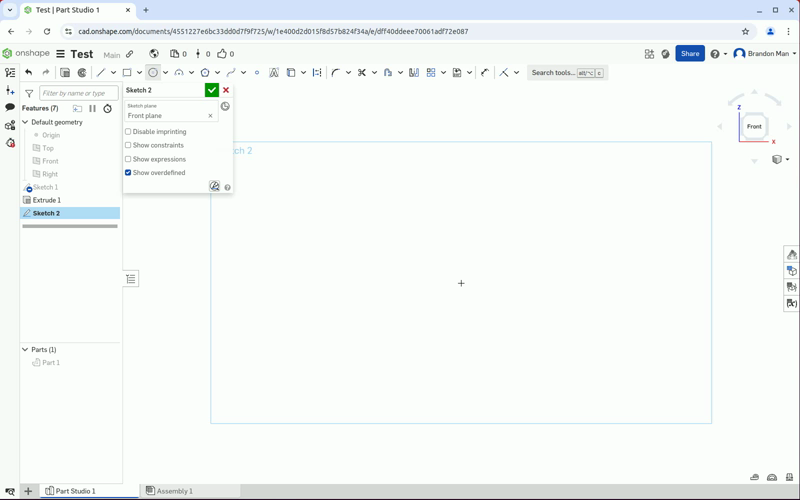
key_up(shift)
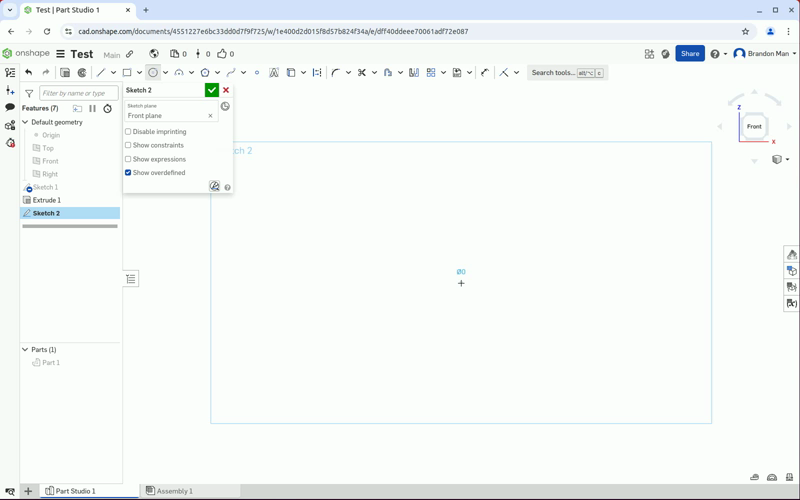
mouse_move(468, 282)
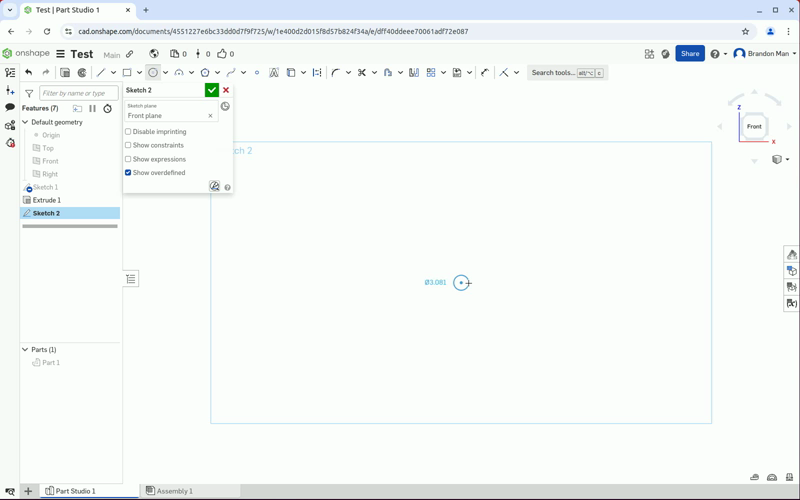
click(468, 282)
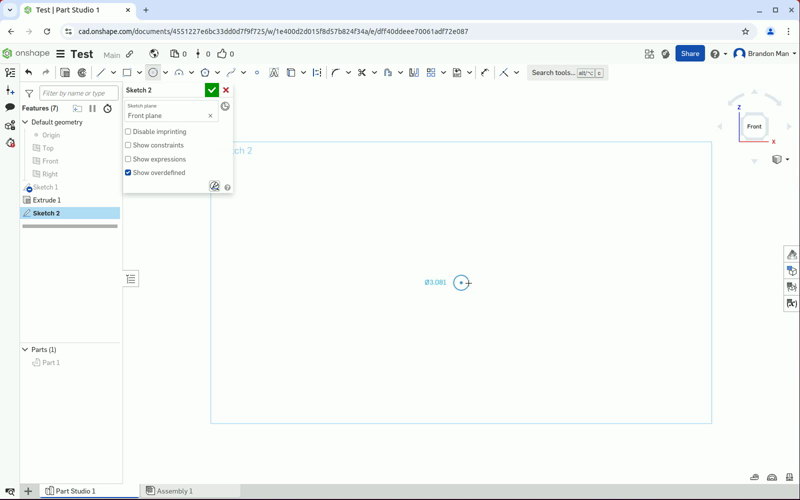
key(esc)
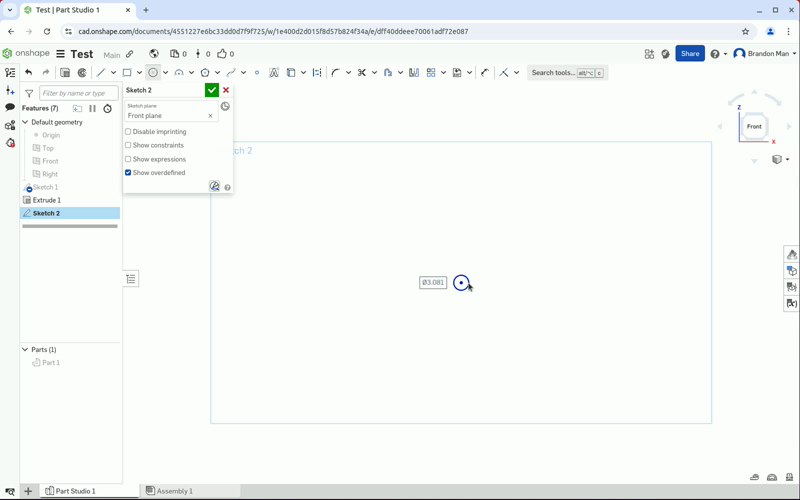
mouse_move(467, 279)
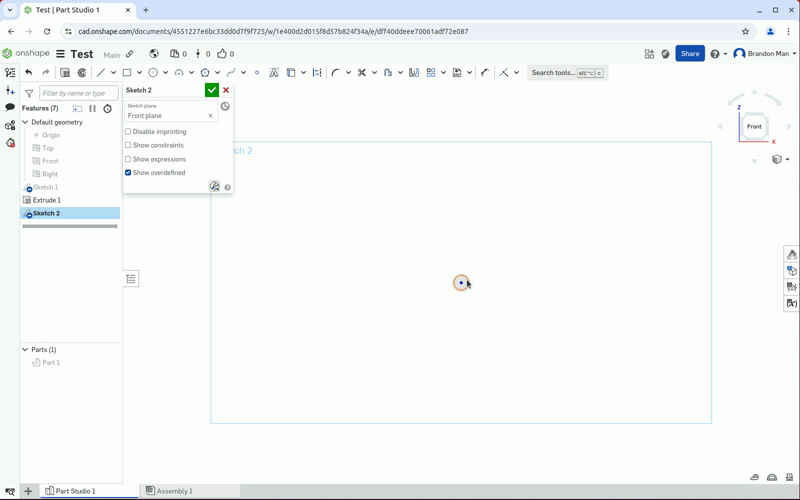
scroll(6)
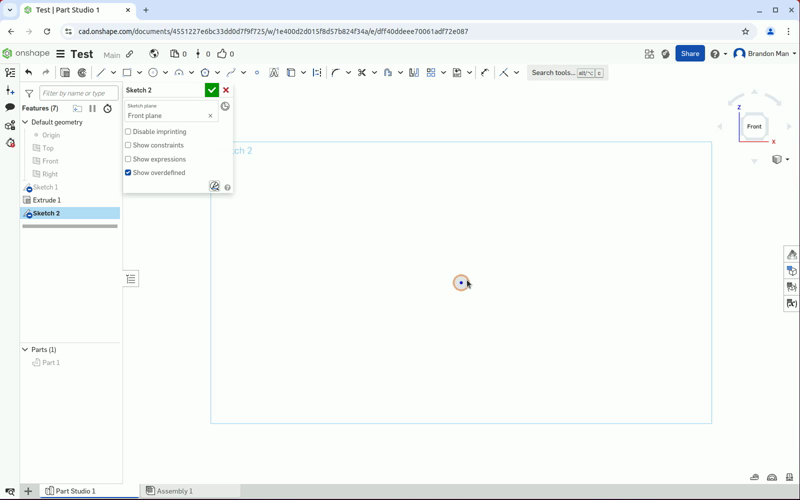
scroll(6)
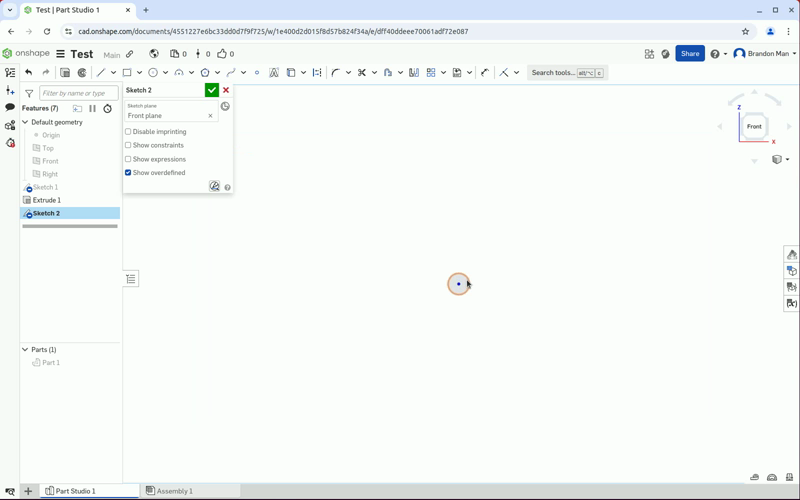
scroll(6)
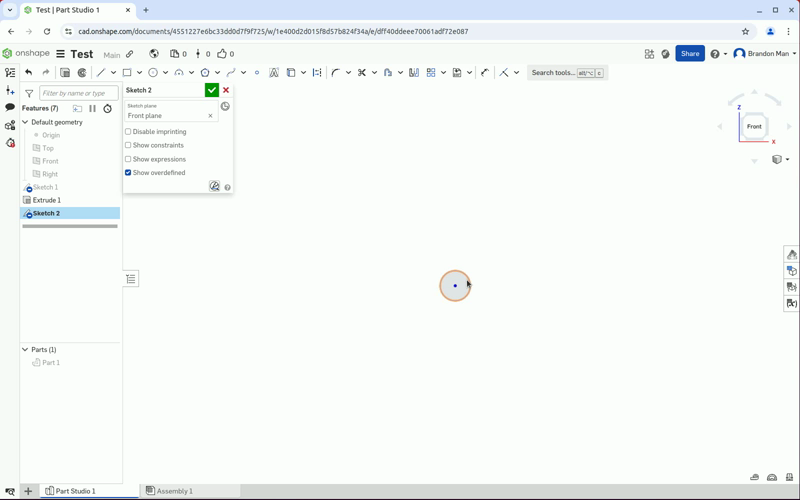
scroll(6)
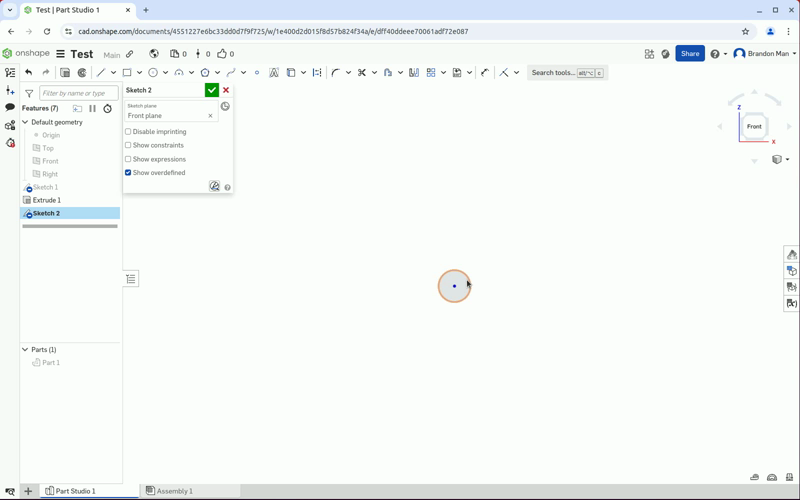
scroll(6)
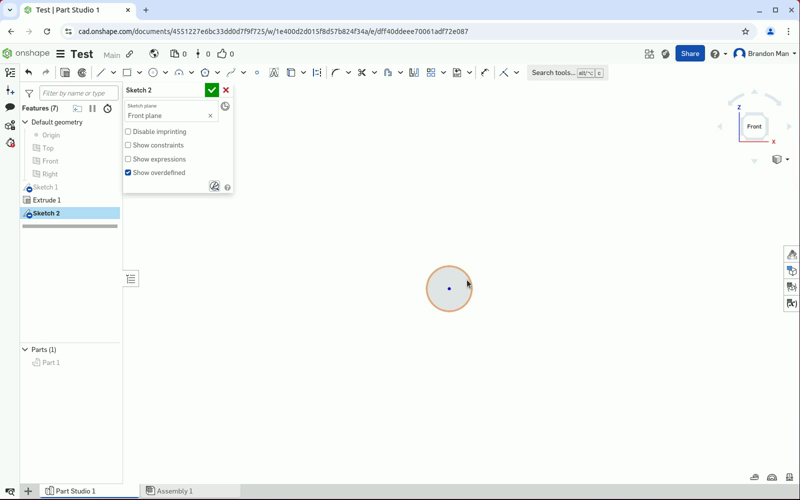
scroll(6)
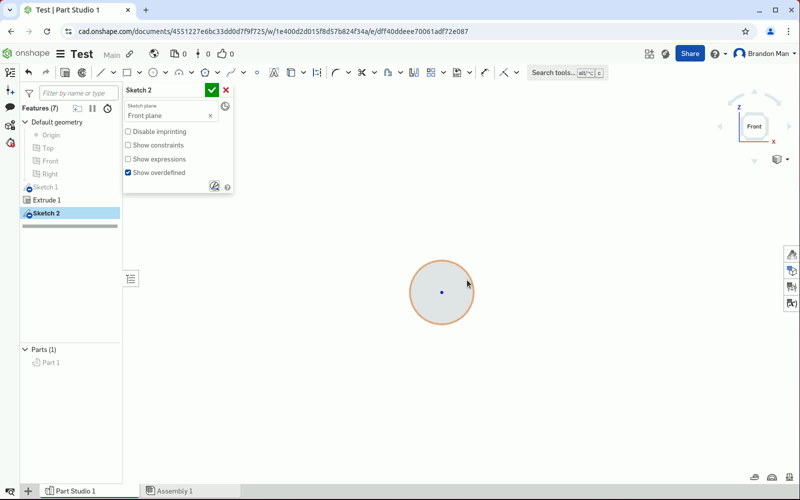
scroll(6)
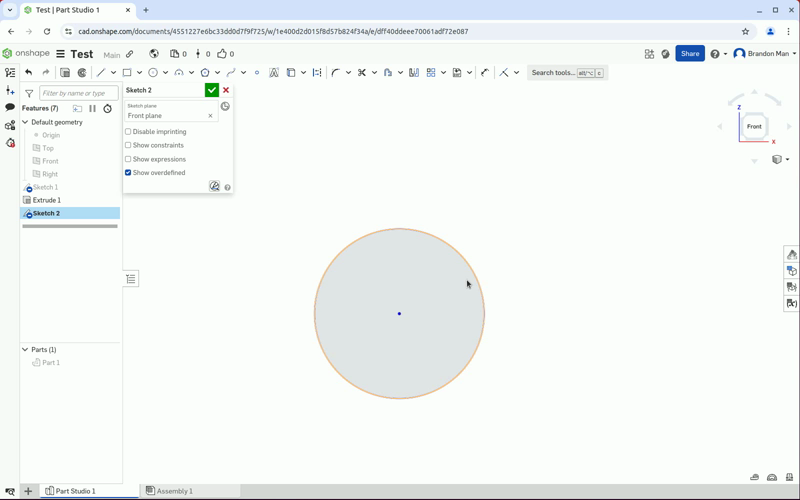
click(467, 279)
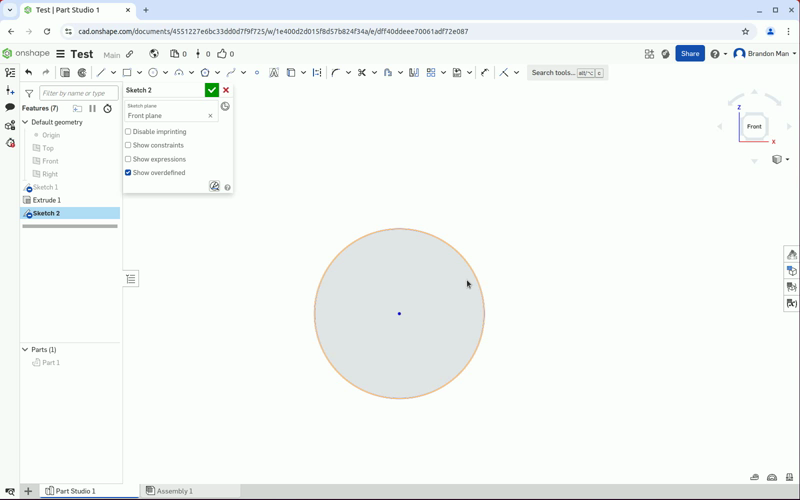
scroll(-6)
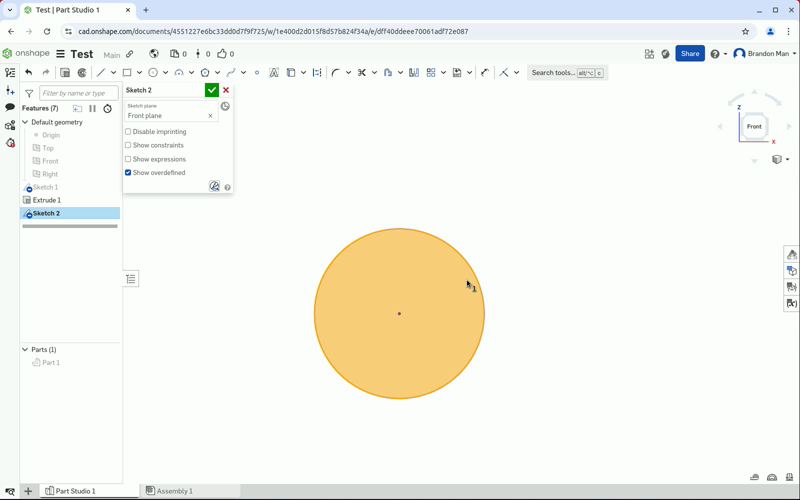
scroll(-6)
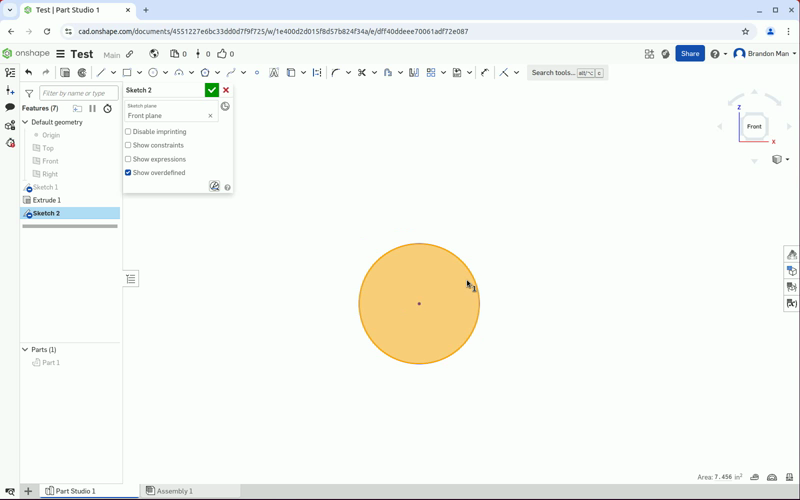
scroll(-6)
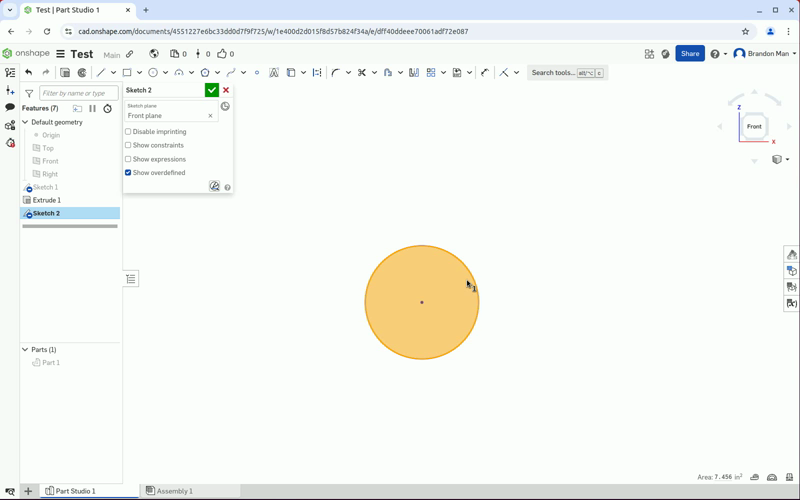
scroll(-6)
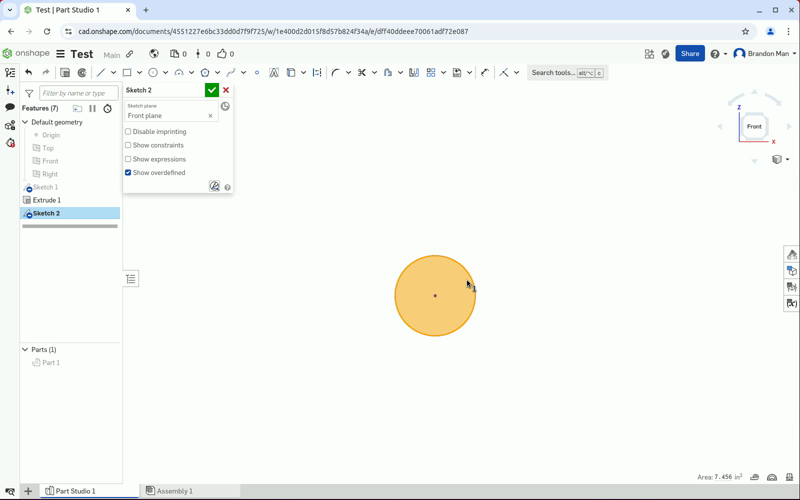
scroll(-6)
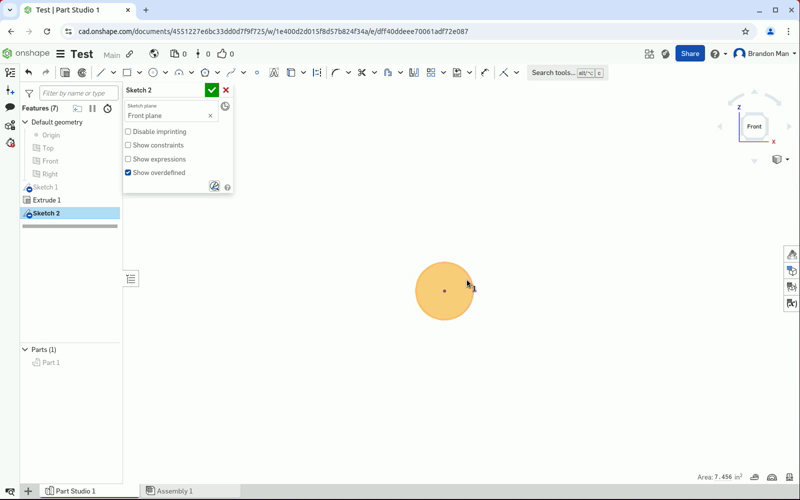
scroll(-6)
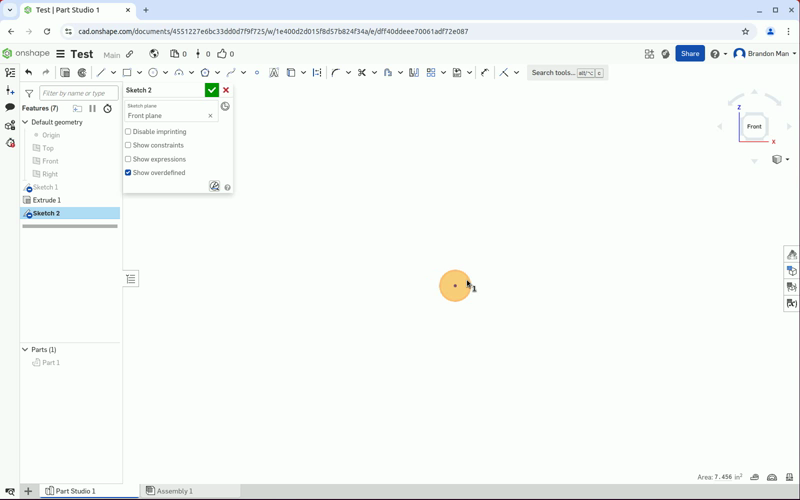
scroll(-6)
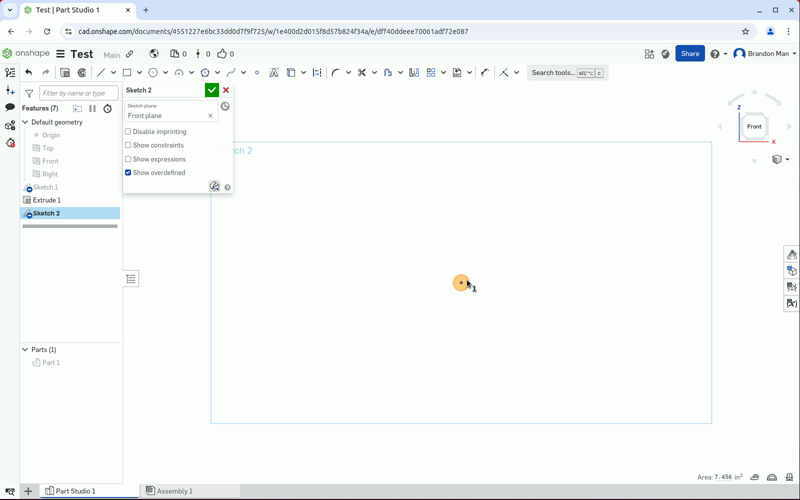
mouse_move(73, 352)
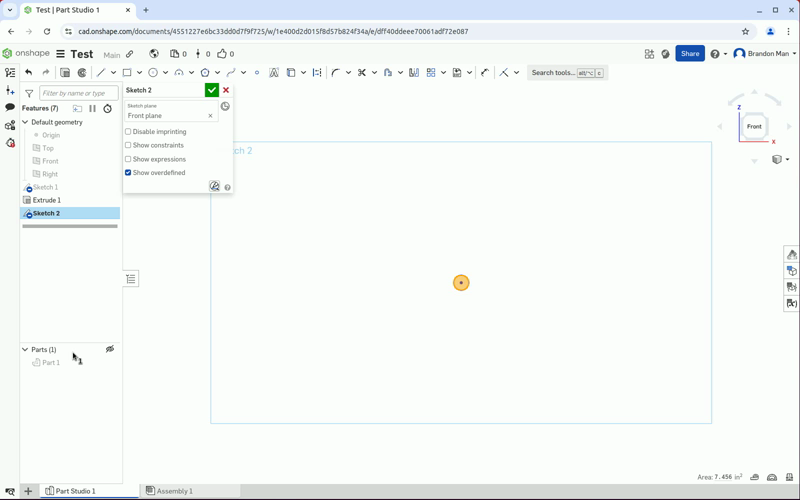
key(shift+y)
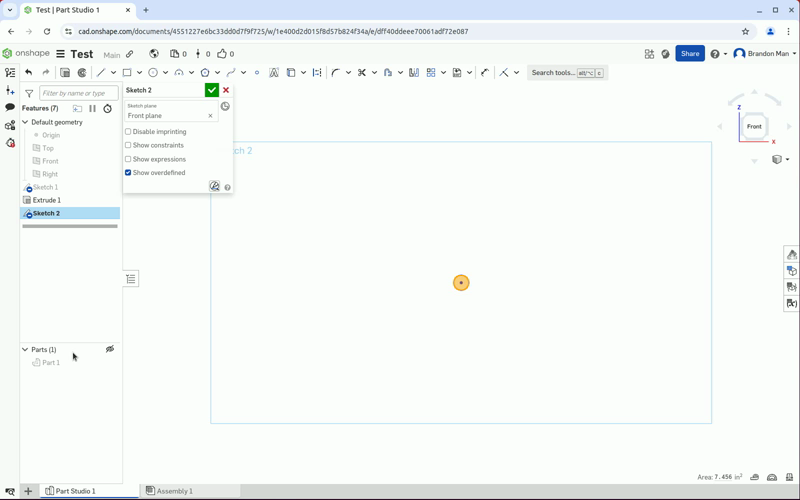
key(shift+e)
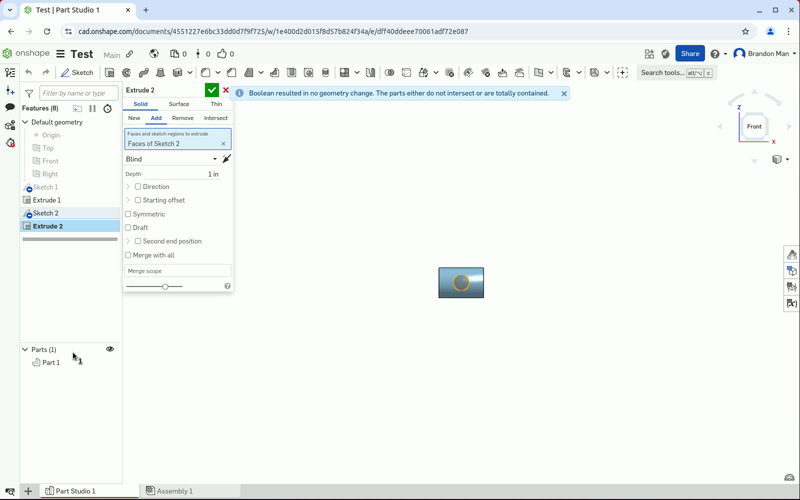
mouse_move(143, 106)
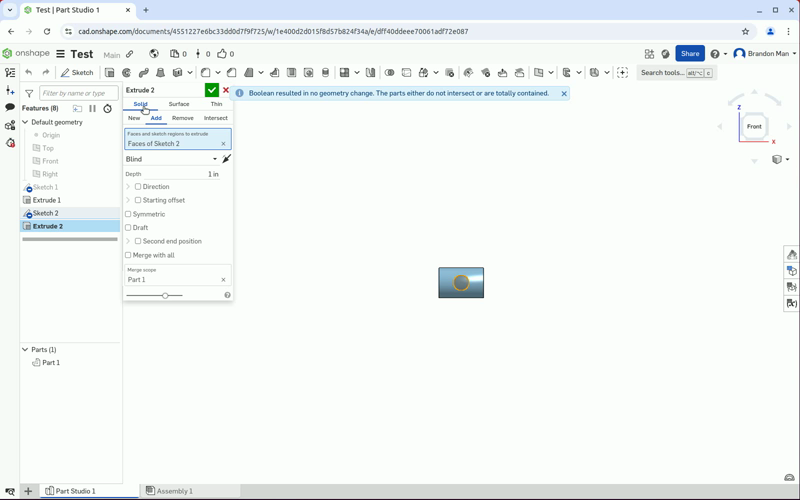
click(143, 106)
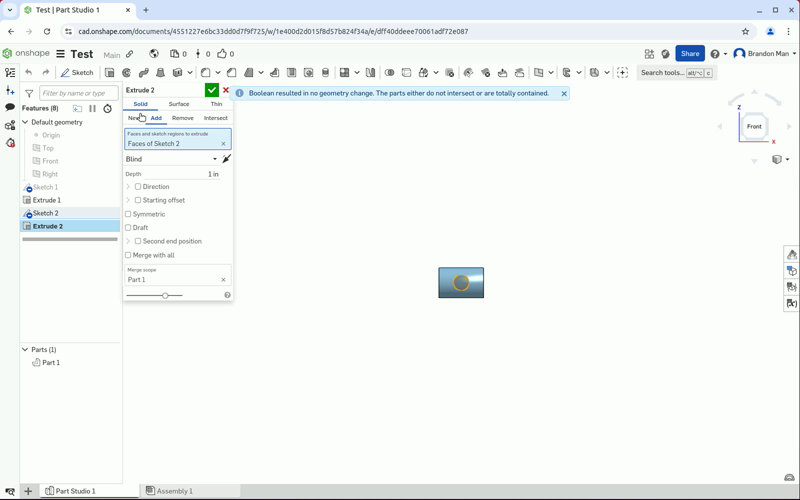
mouse_move(137, 120)
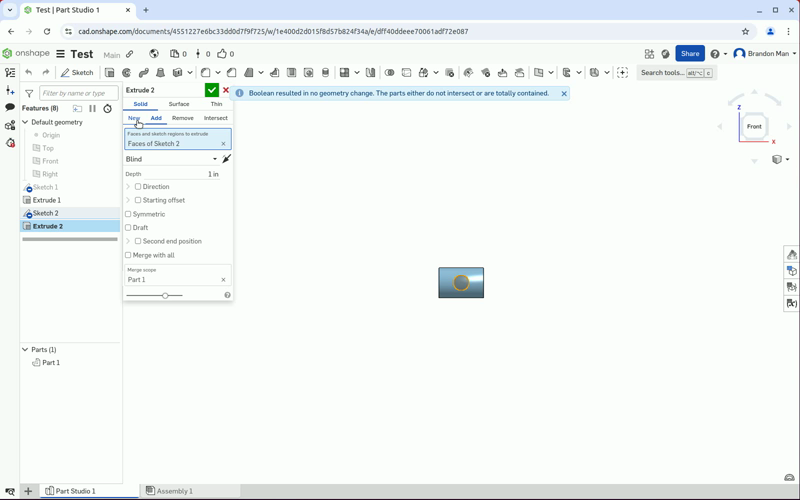
click(137, 120)
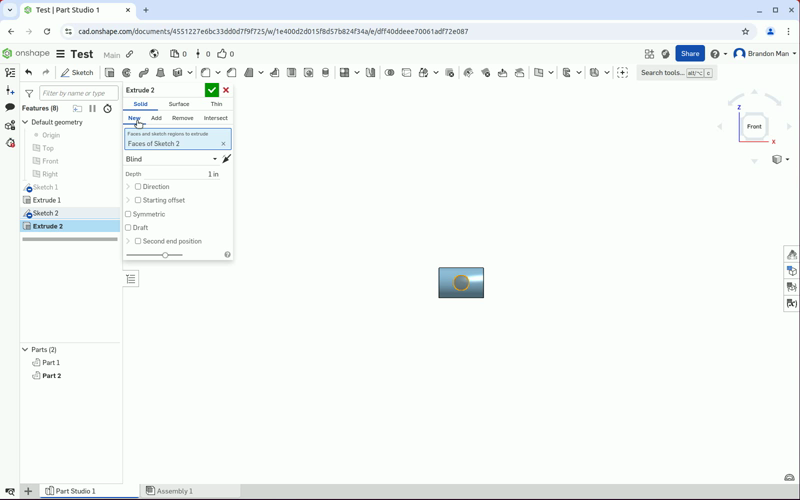
key(tab, 4)
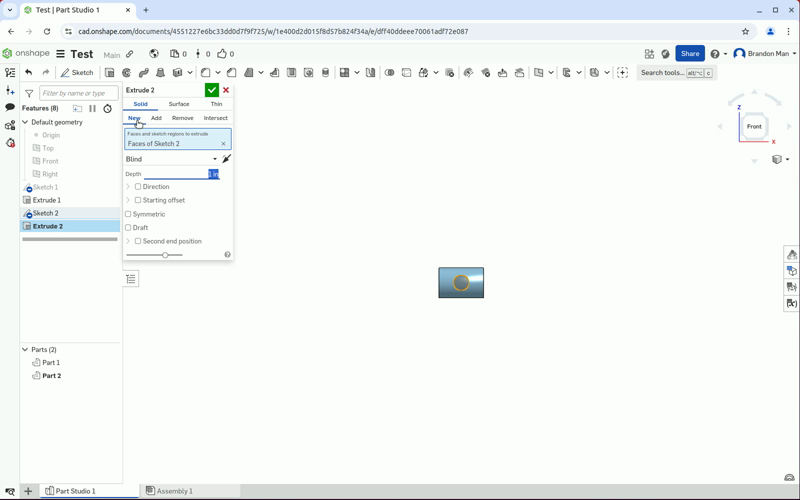
text(23.108)
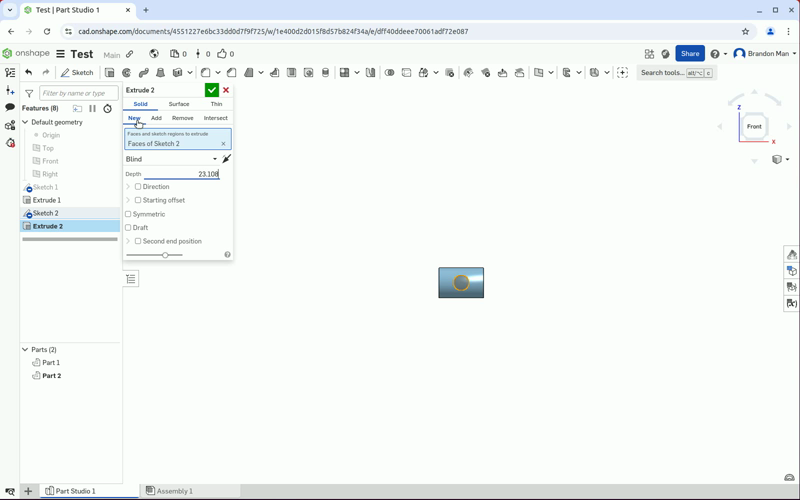
key(enter)
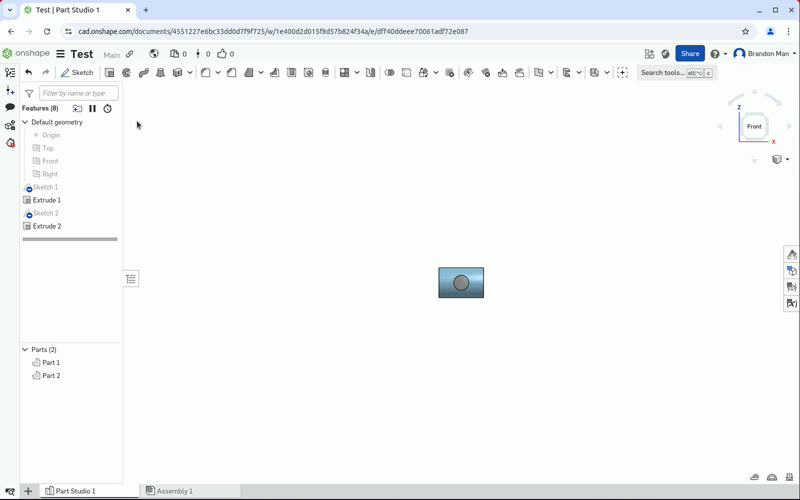
key(shift+h)
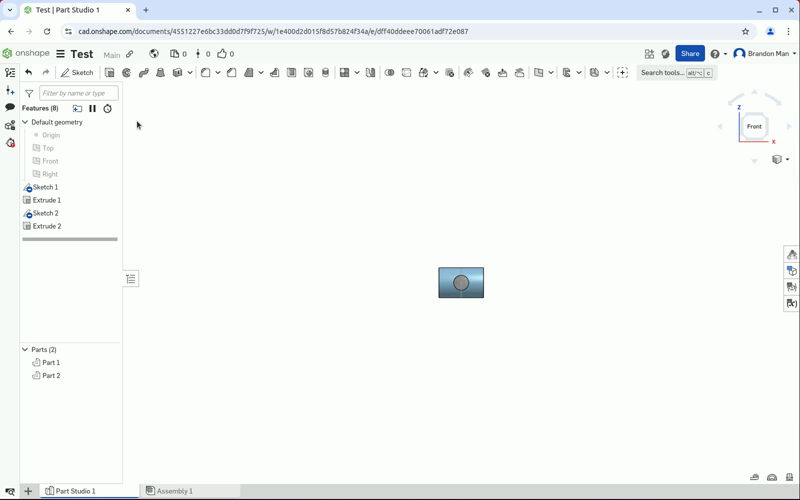
key(shift+h)
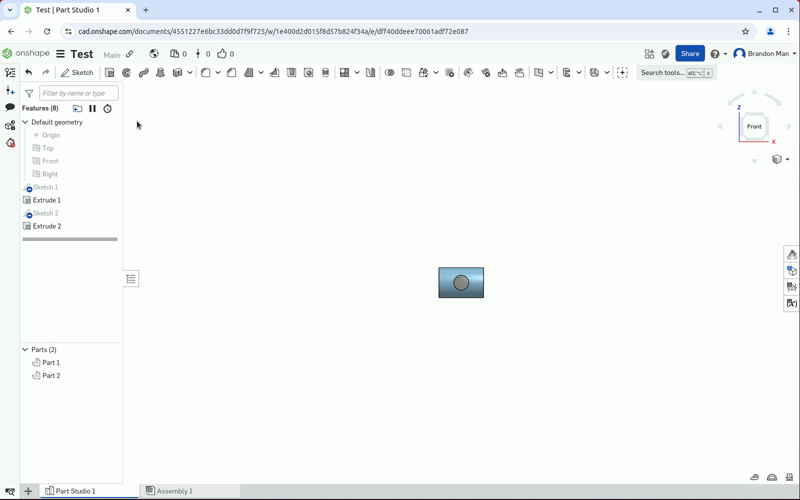
mouse_move(73, 189)
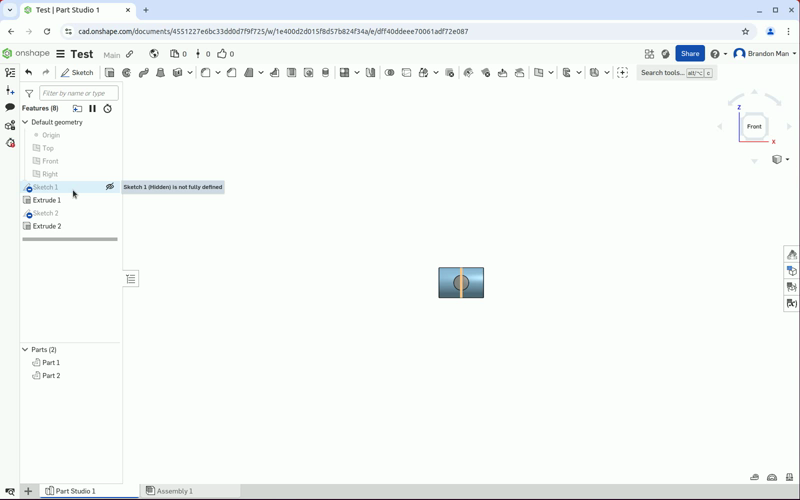
click(73, 189)
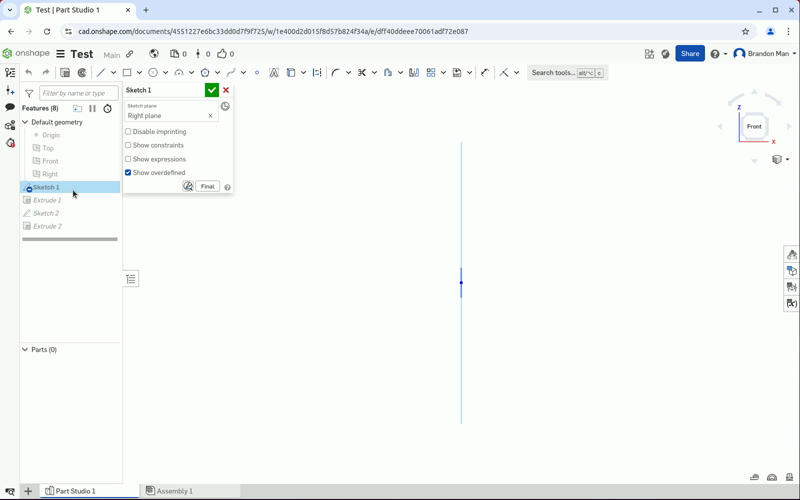
mouse_move(229, 92)
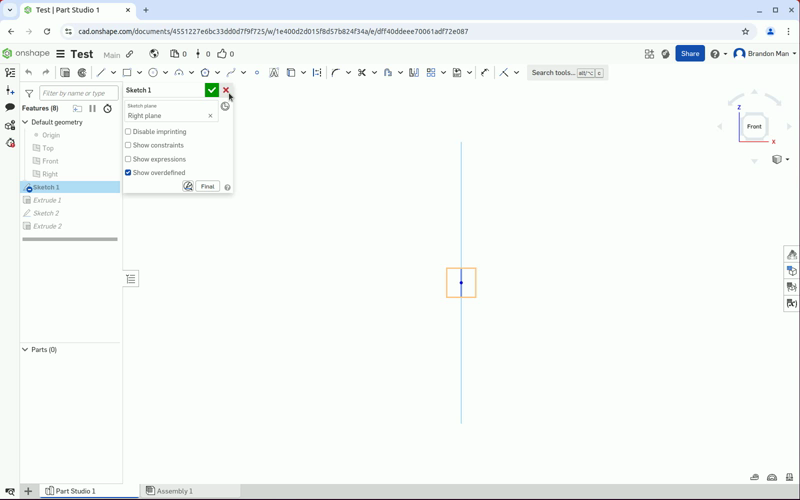
click(229, 92)
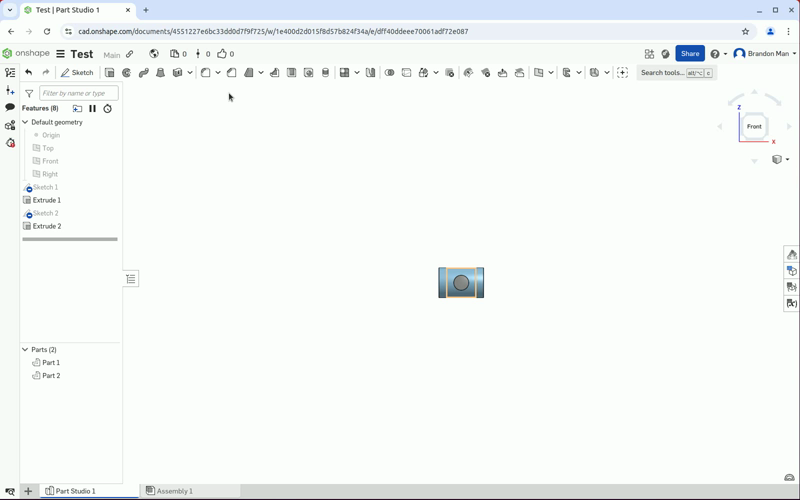
mouse_move(541, 75)
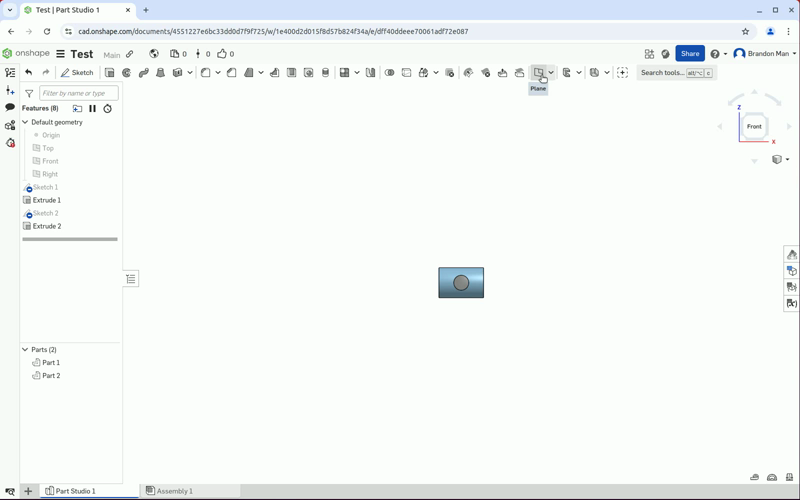
click(541, 75)
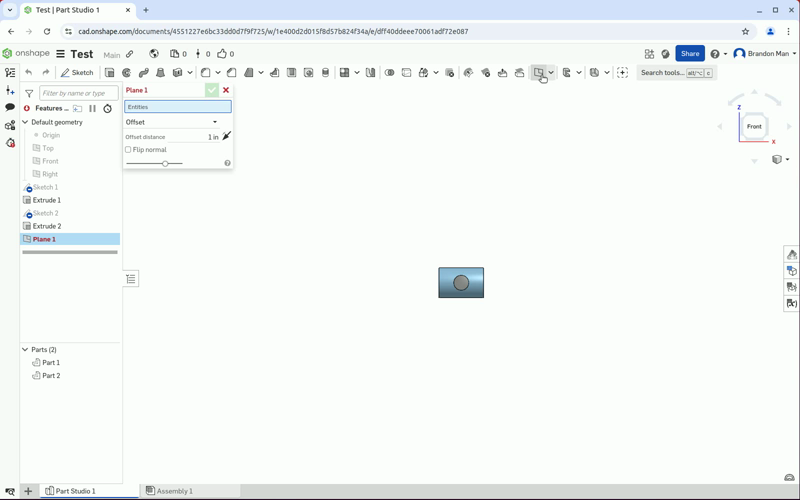
mouse_move(73, 163)
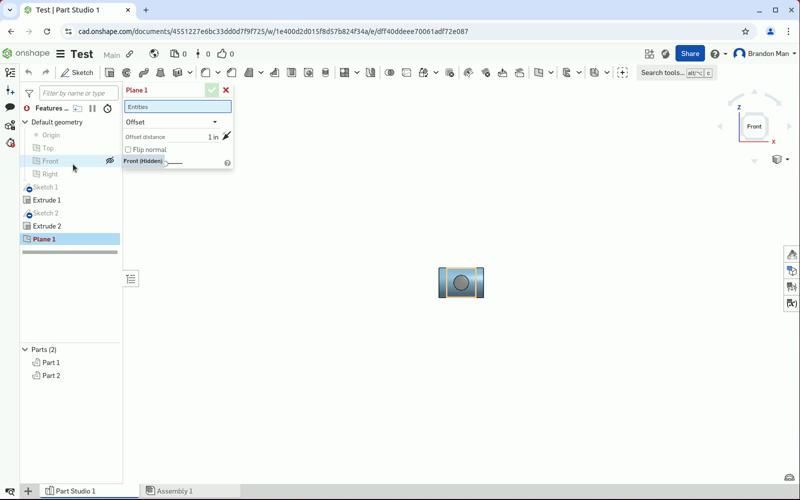
click(73, 163)
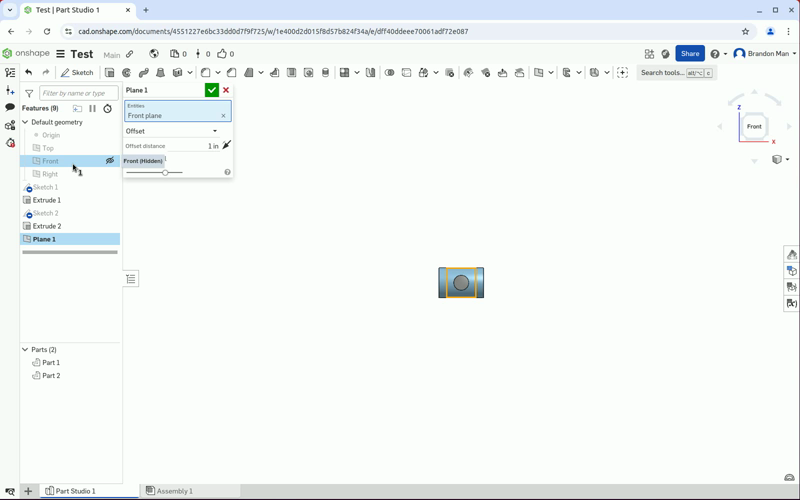
key(tab, 2)
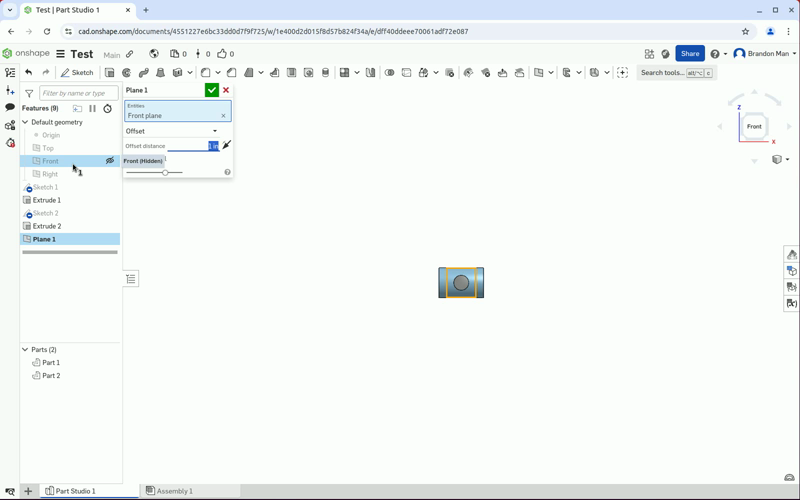
text(23.108)
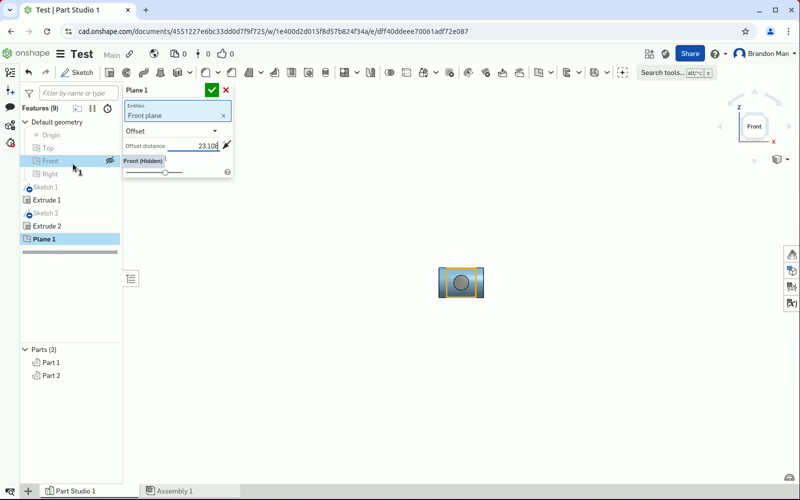
key(enter, 2)
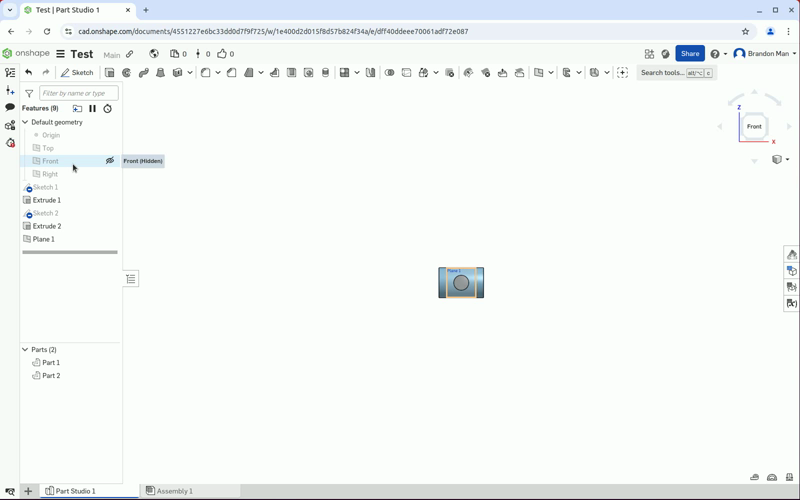
key(shift+s)
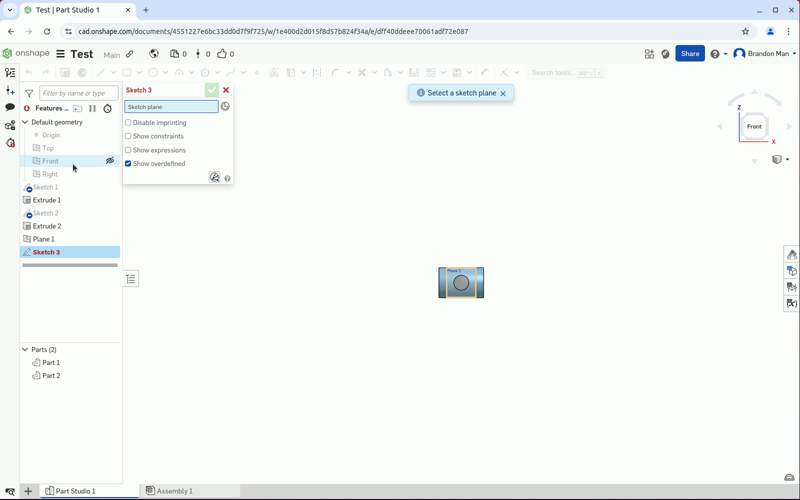
mouse_move(73, 241)
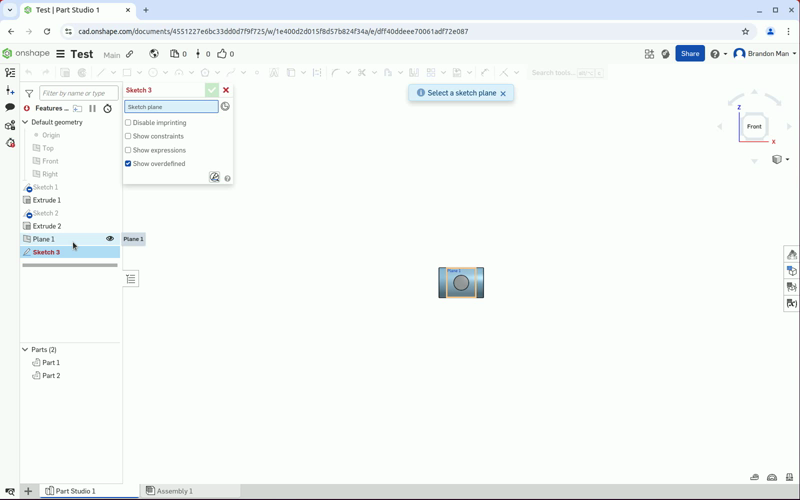
click(73, 241)
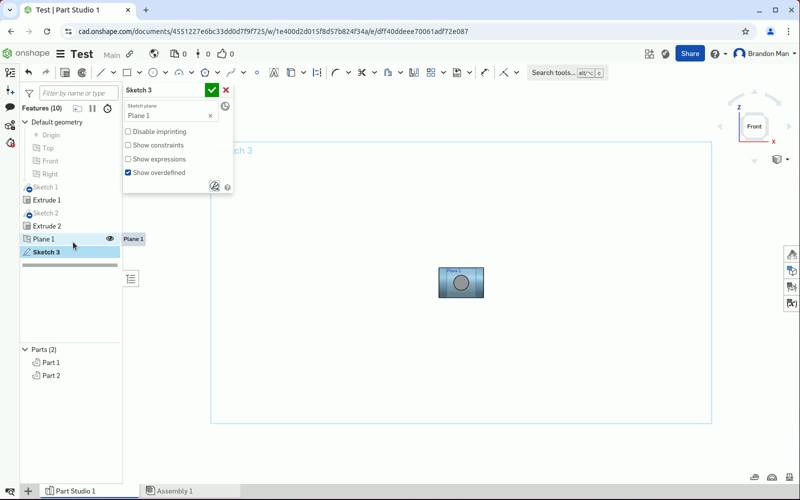
mouse_move(73, 352)
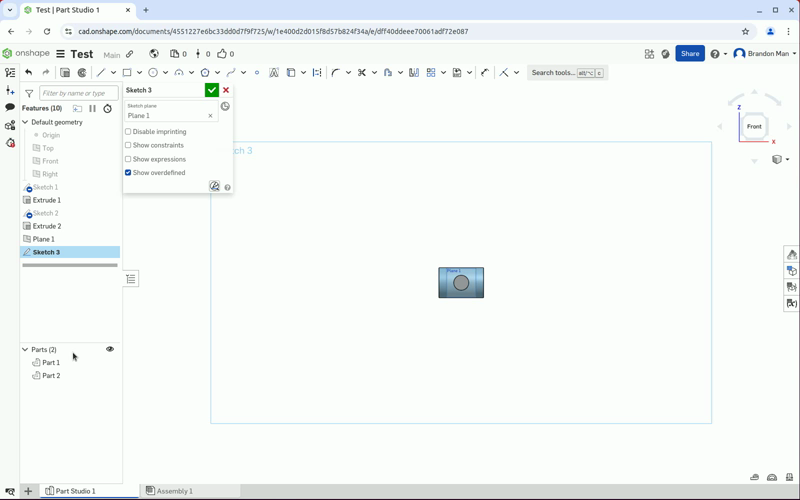
key(y)
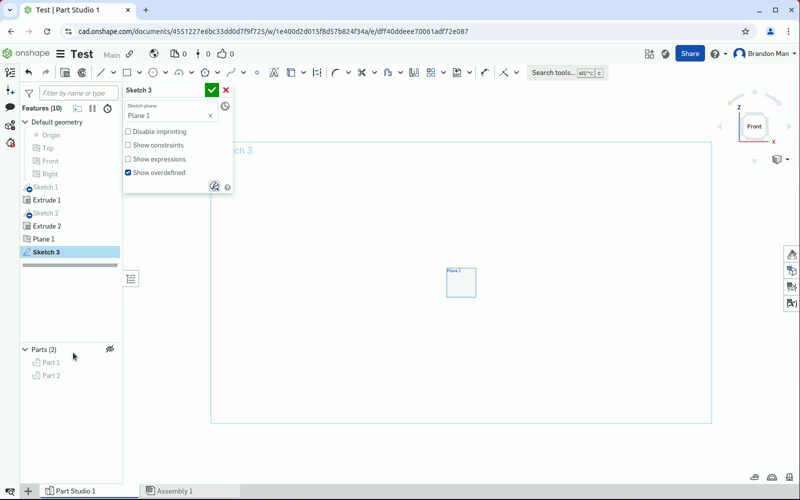
key(c)
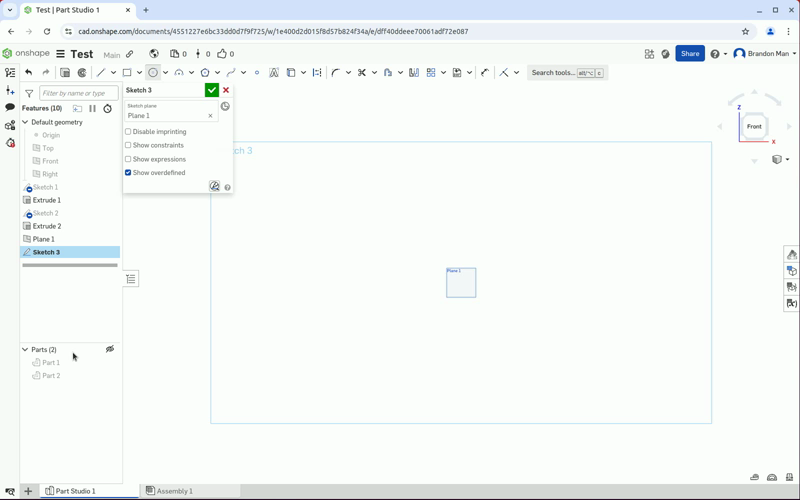
key_down(shift)
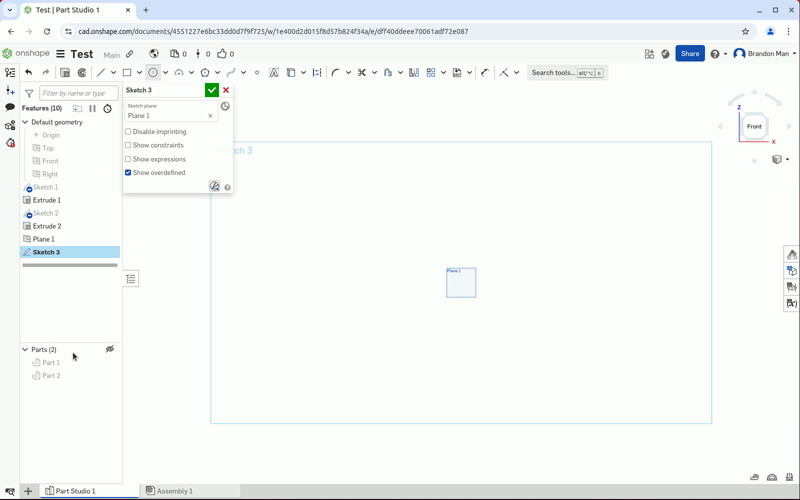
mouse_move(461, 282)
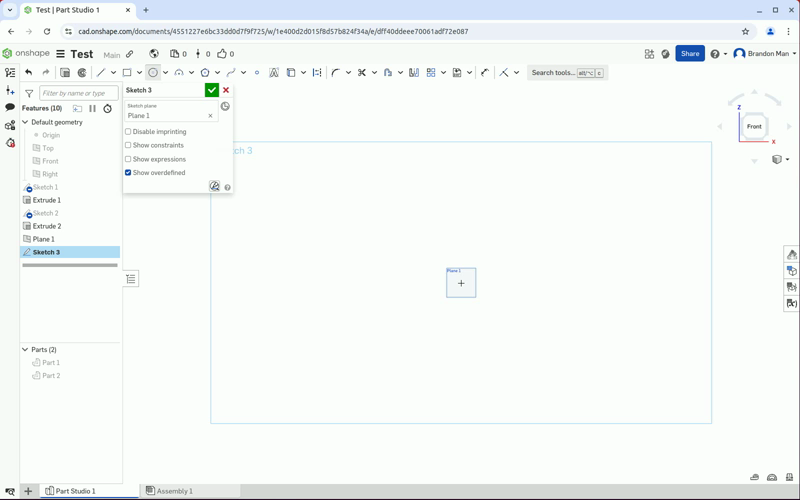
click(461, 282)
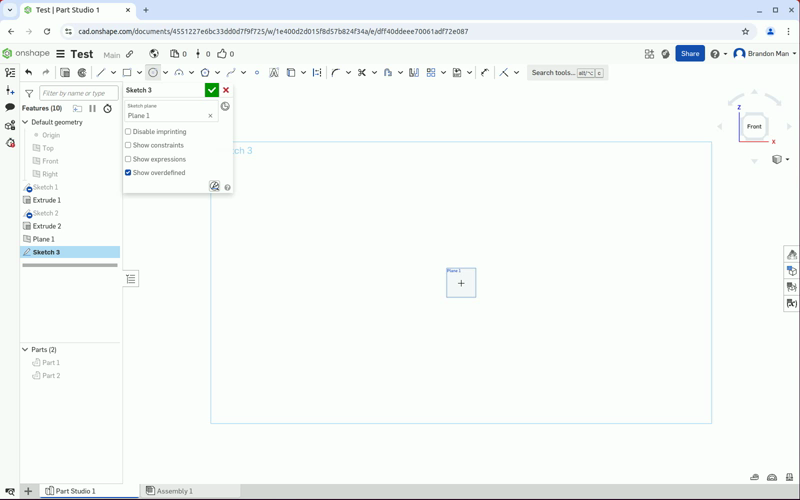
key_up(shift)
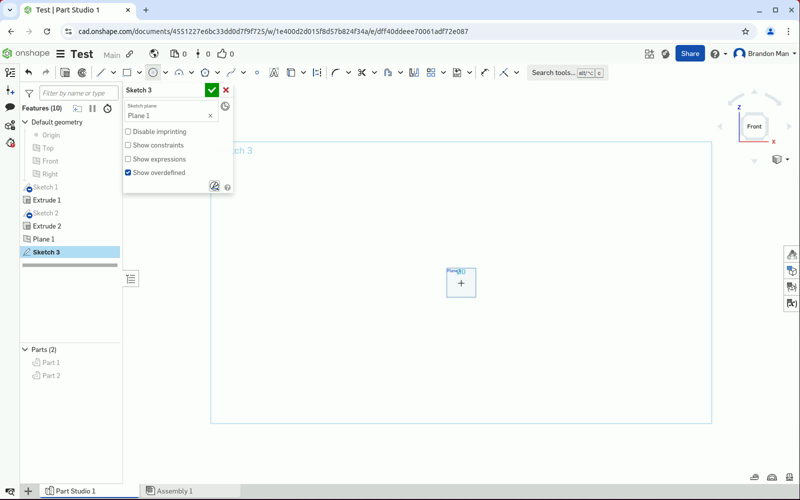
mouse_move(472, 282)
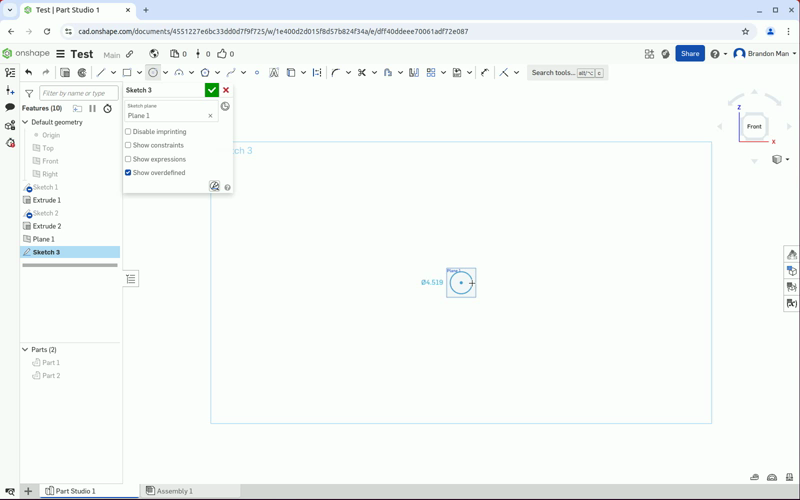
click(472, 282)
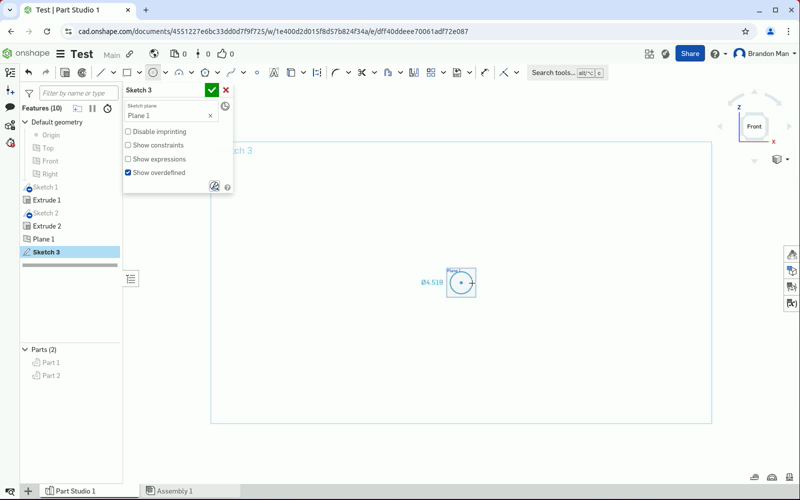
key(esc)
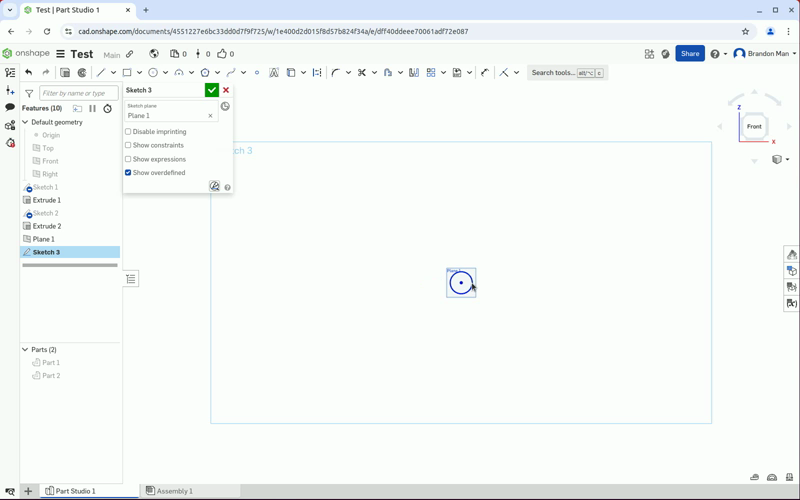
key(c)
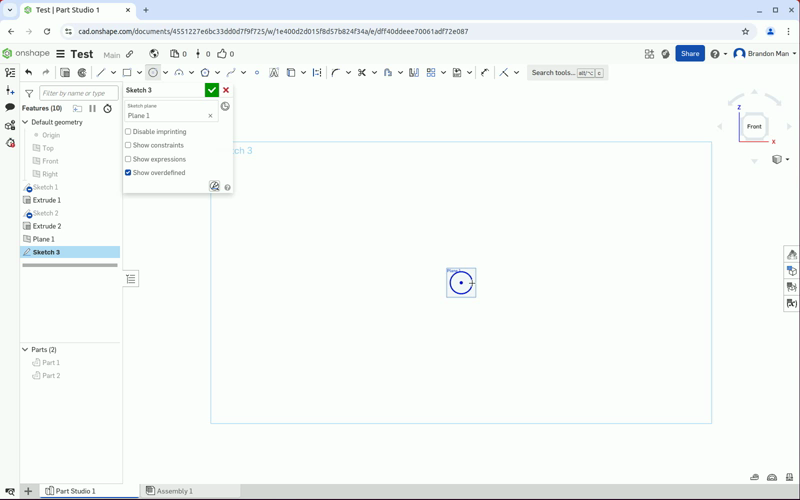
key_down(shift)
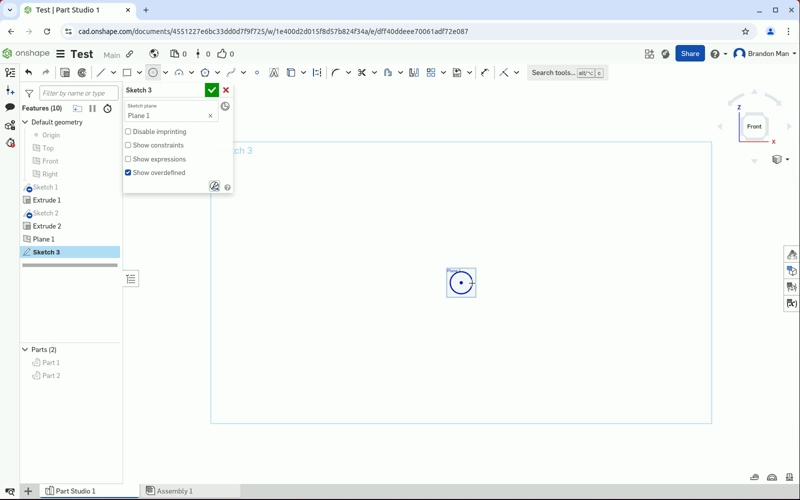
mouse_move(461, 282)
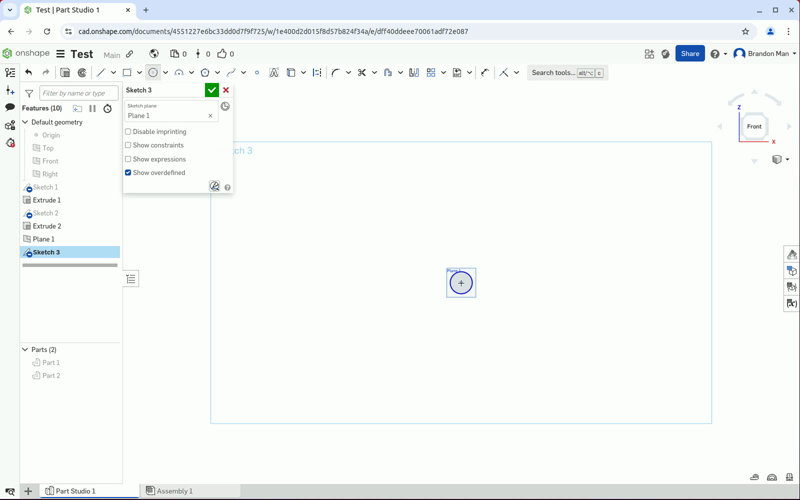
click(461, 282)
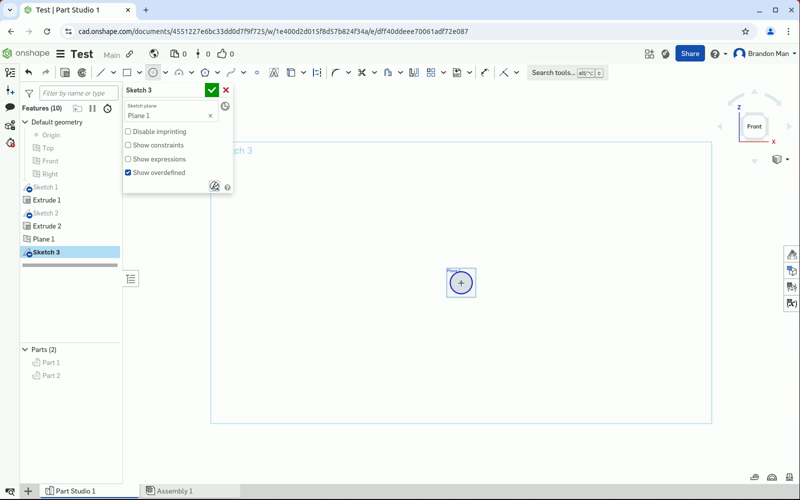
key_up(shift)
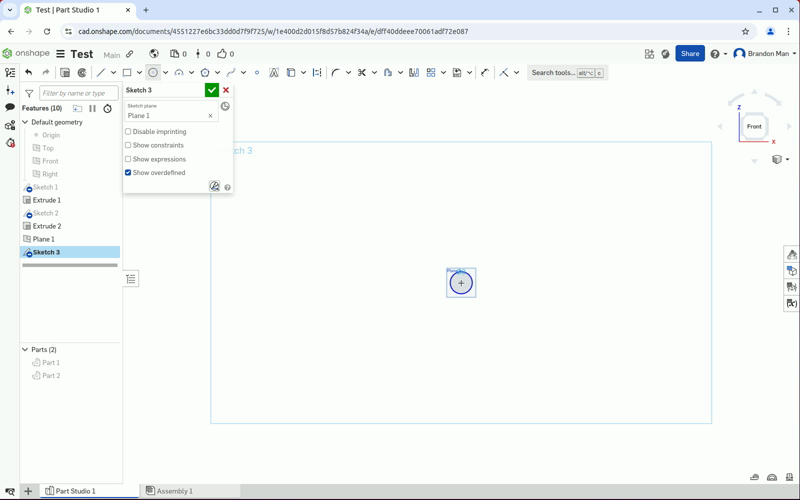
mouse_move(468, 282)
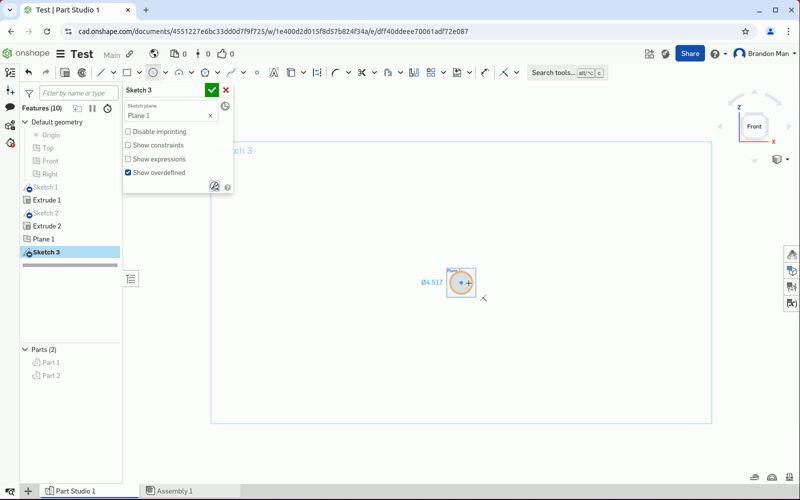
scroll(6)
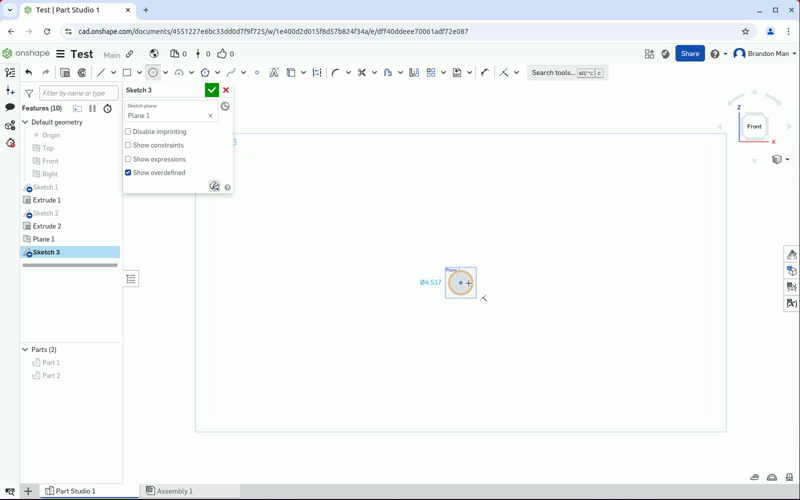
scroll(6)
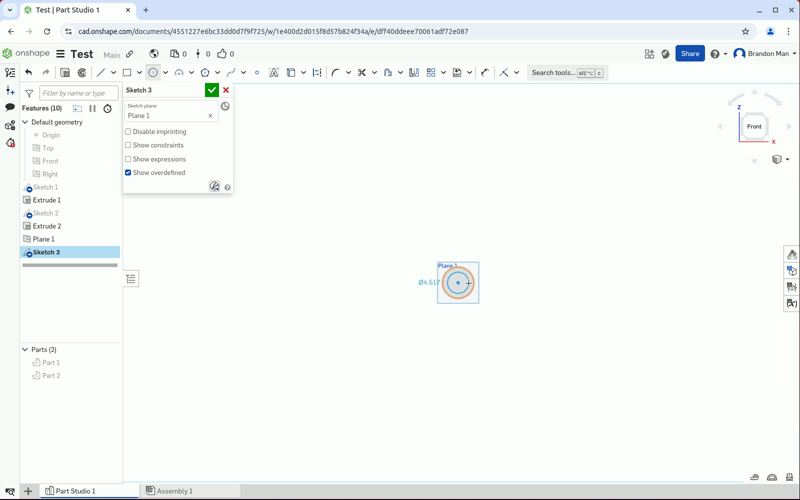
scroll(6)
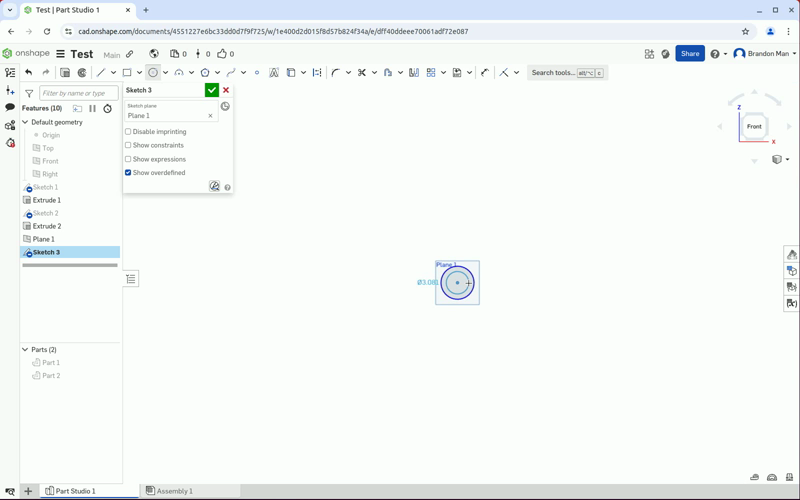
scroll(6)
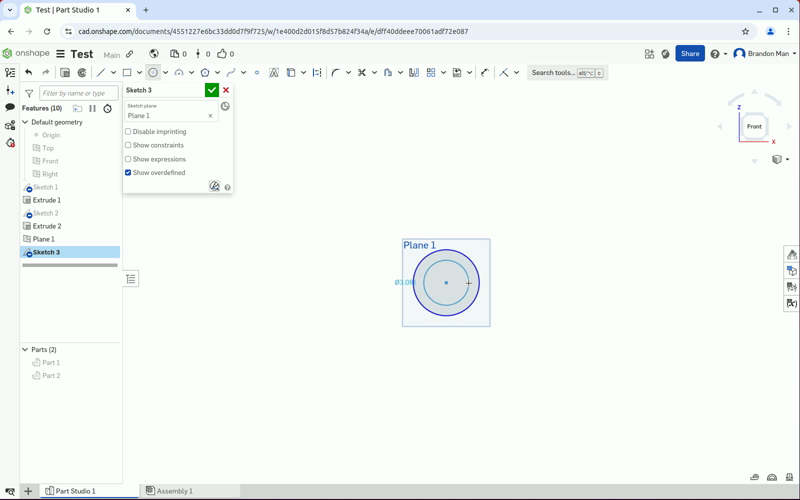
scroll(6)
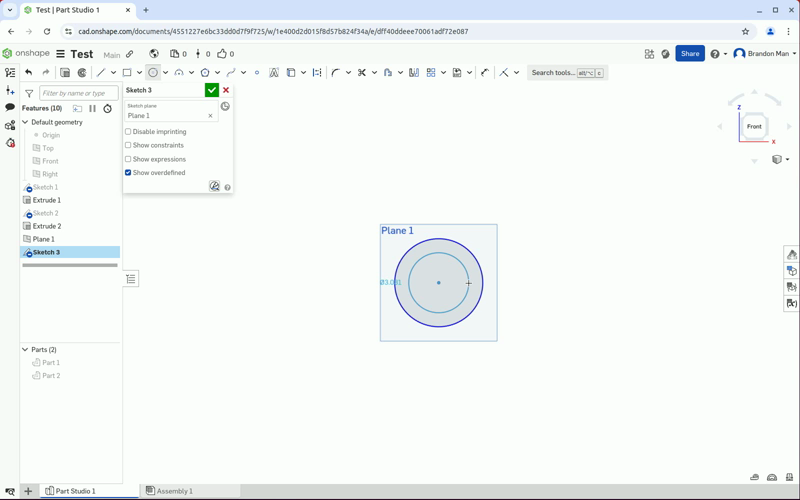
scroll(6)
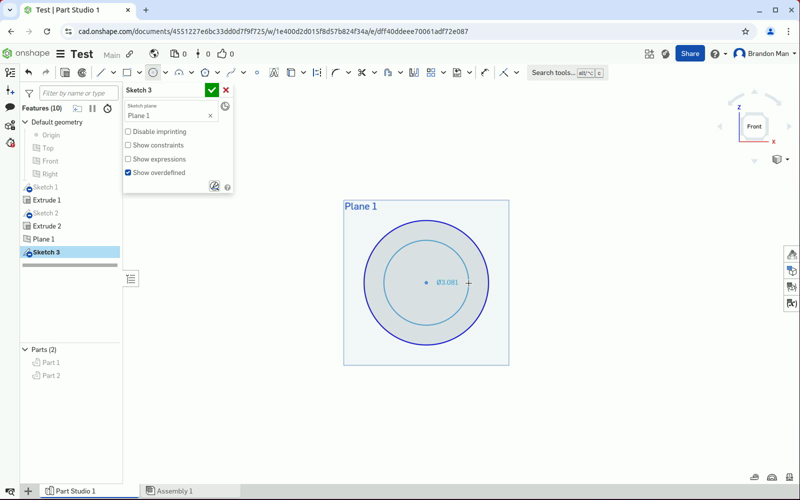
scroll(6)
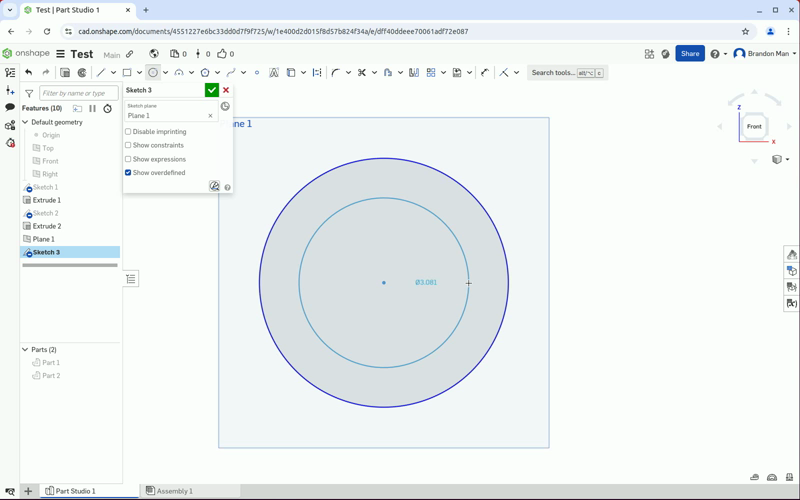
click(468, 282)
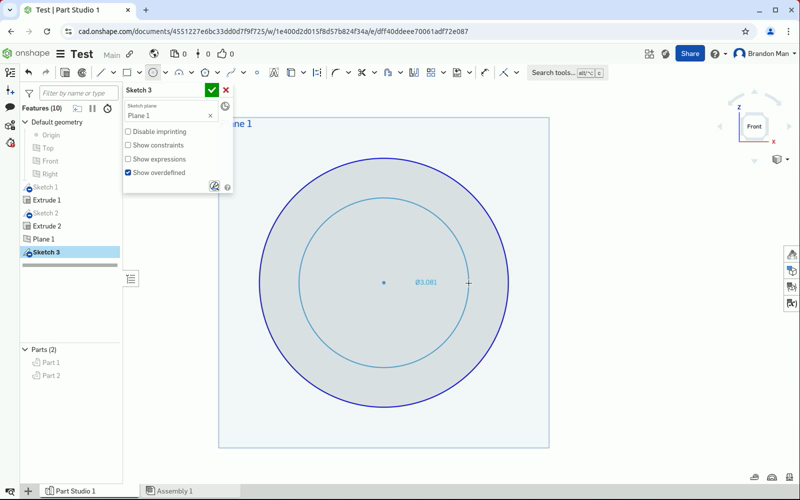
scroll(-6)
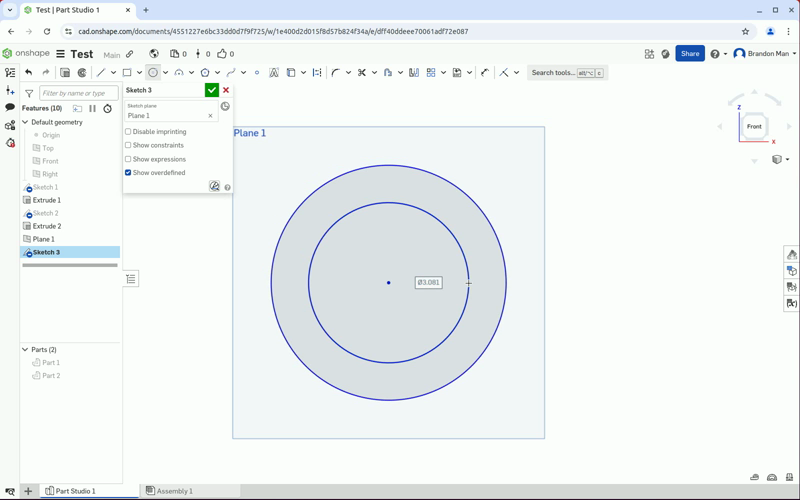
scroll(-6)
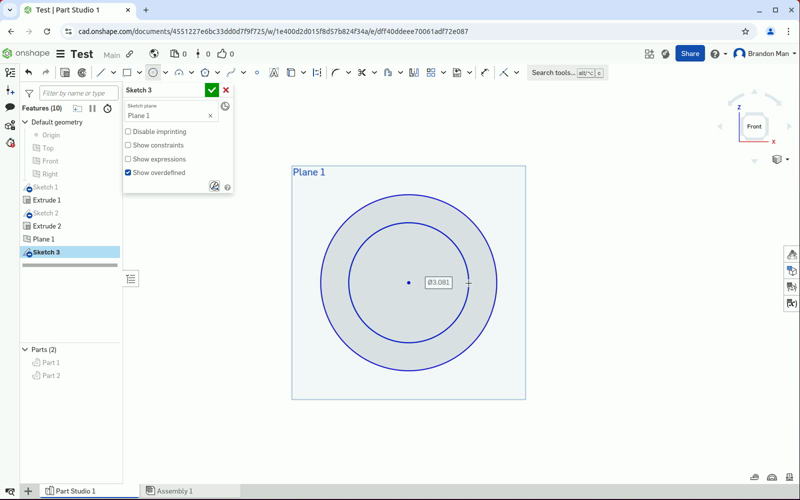
scroll(-6)
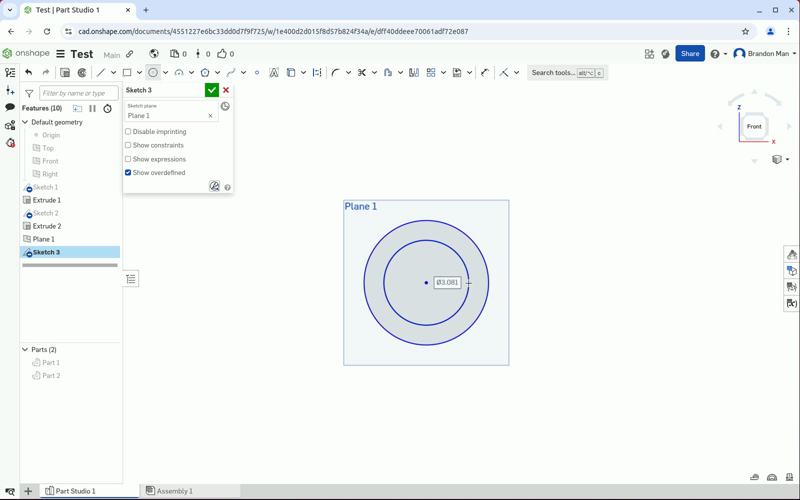
scroll(-6)
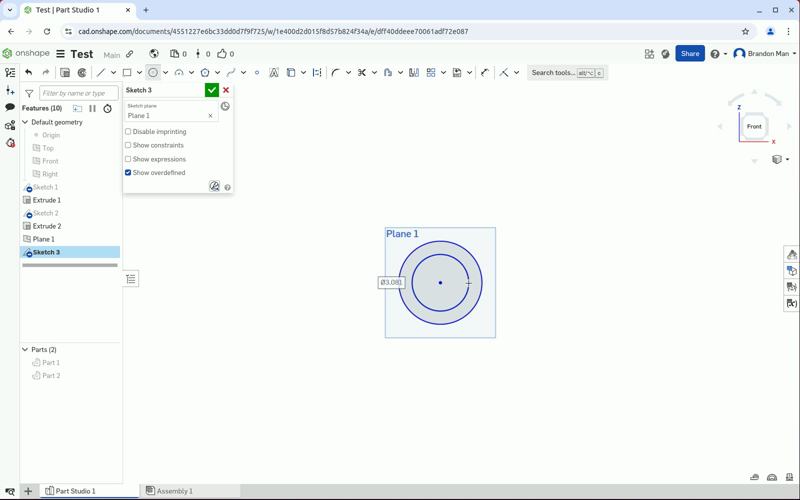
scroll(-6)
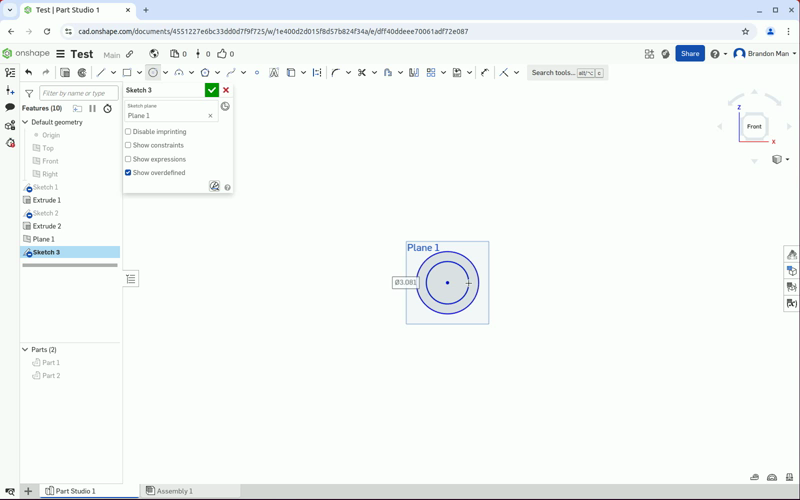
scroll(-6)
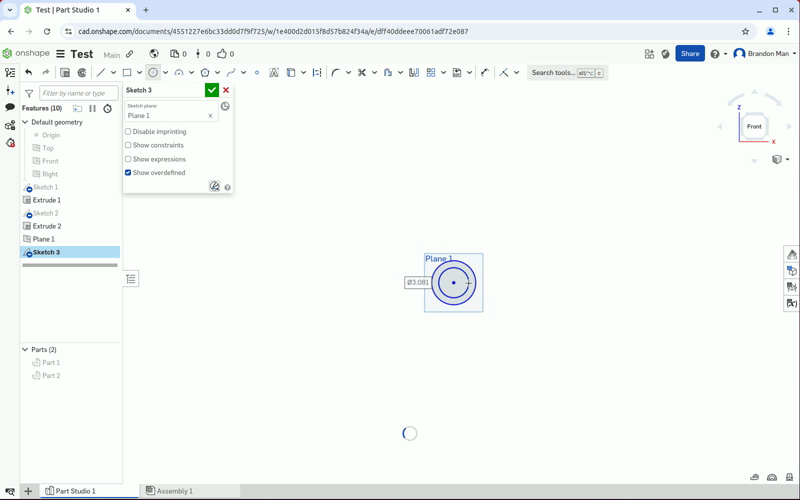
scroll(-6)
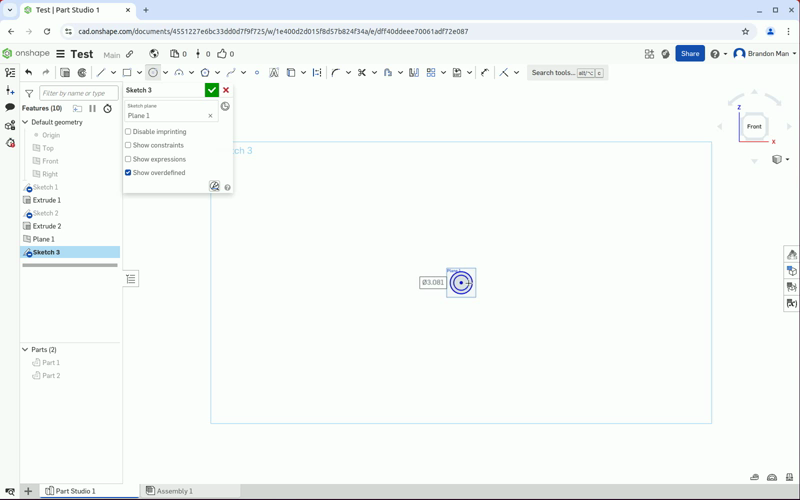
key(esc)
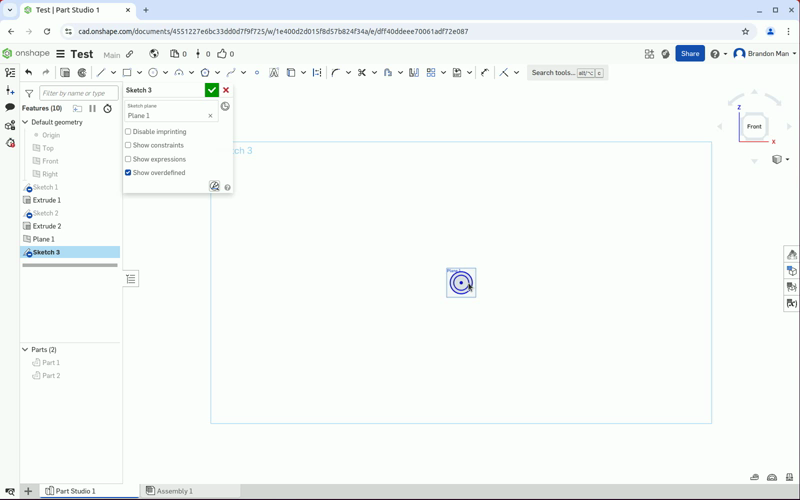
mouse_move(470, 287)
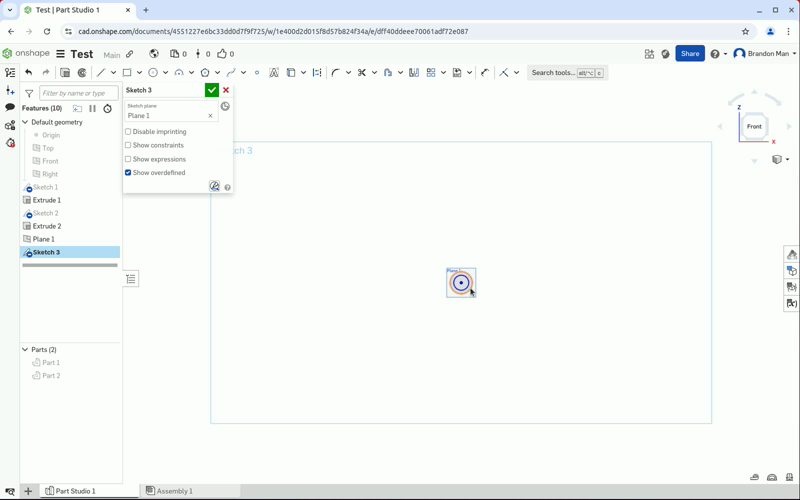
scroll(6)
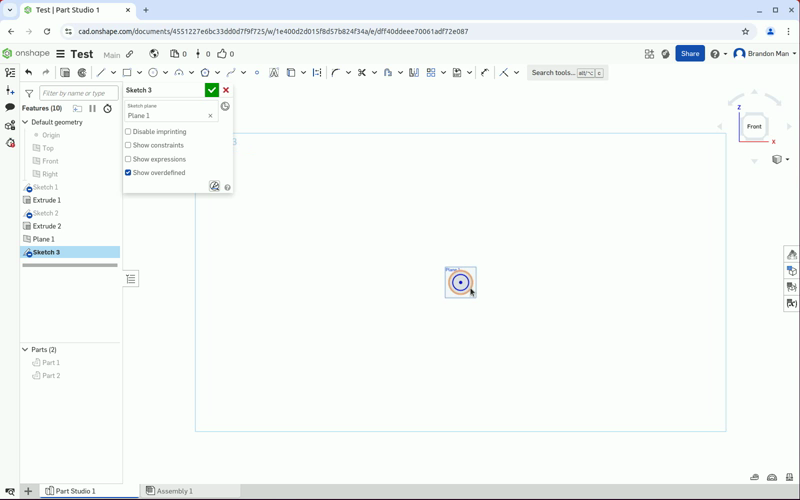
scroll(6)
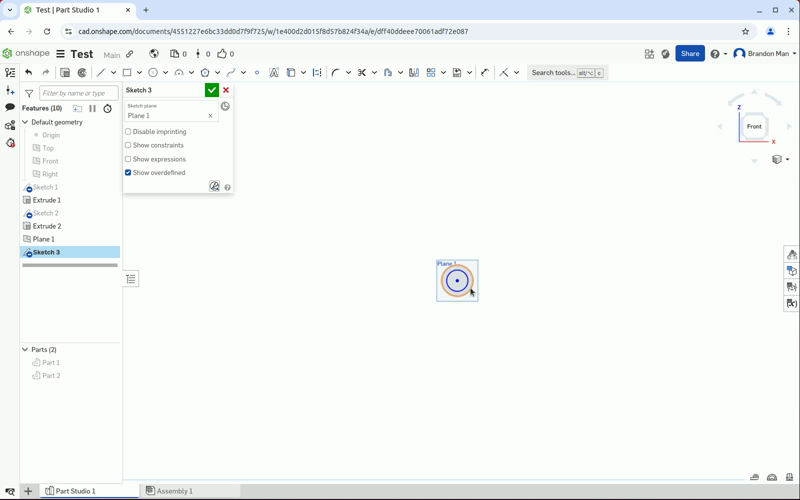
scroll(6)
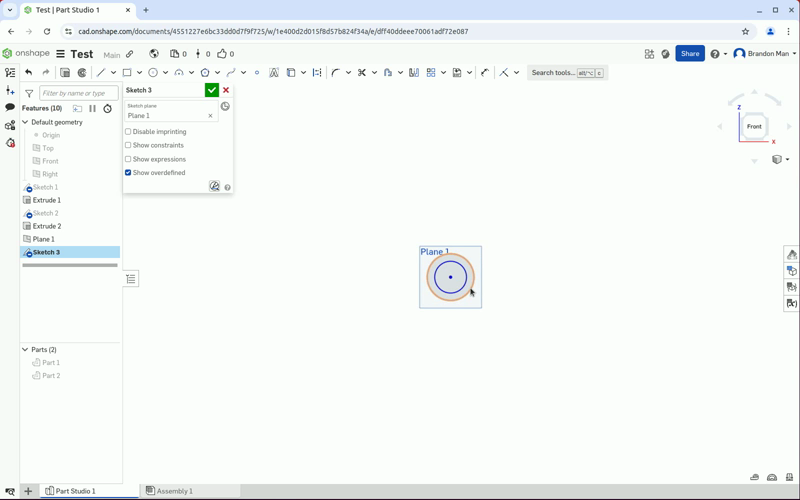
scroll(6)
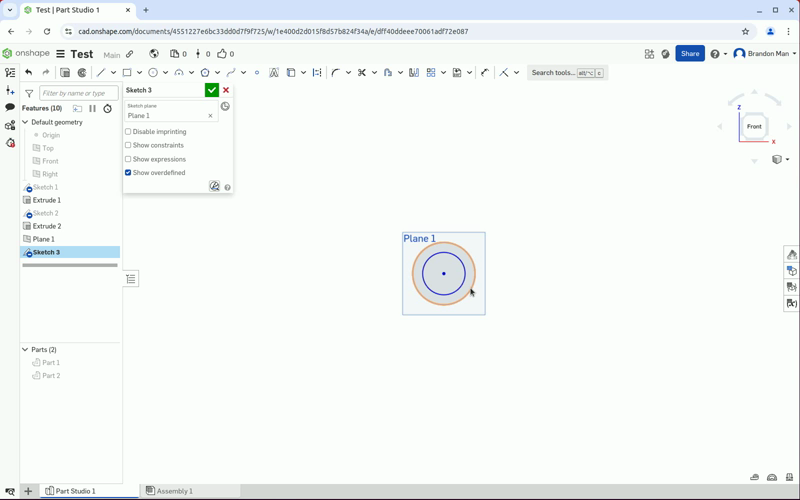
scroll(6)
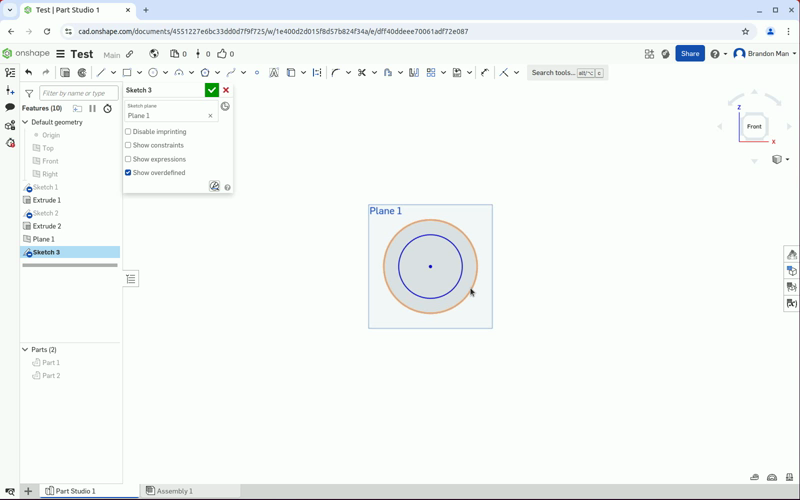
scroll(6)
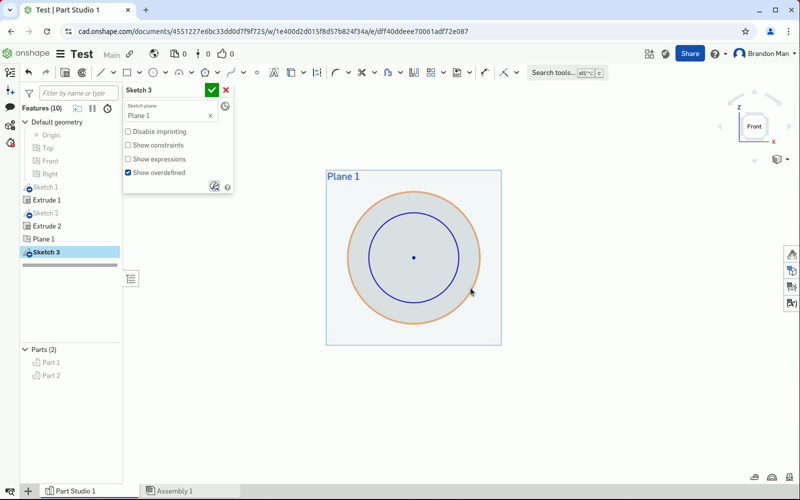
scroll(6)
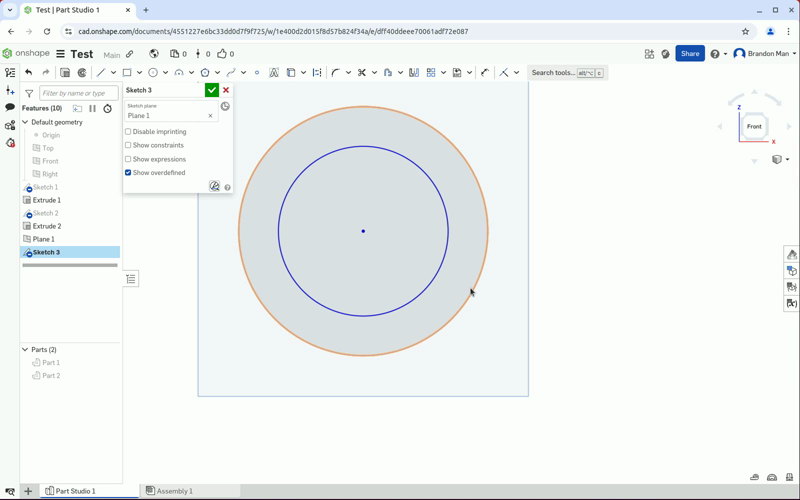
click(470, 287)
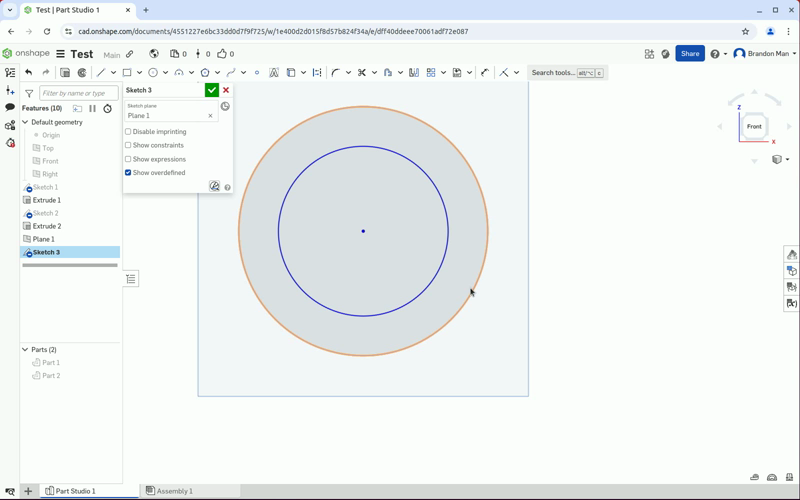
scroll(-6)
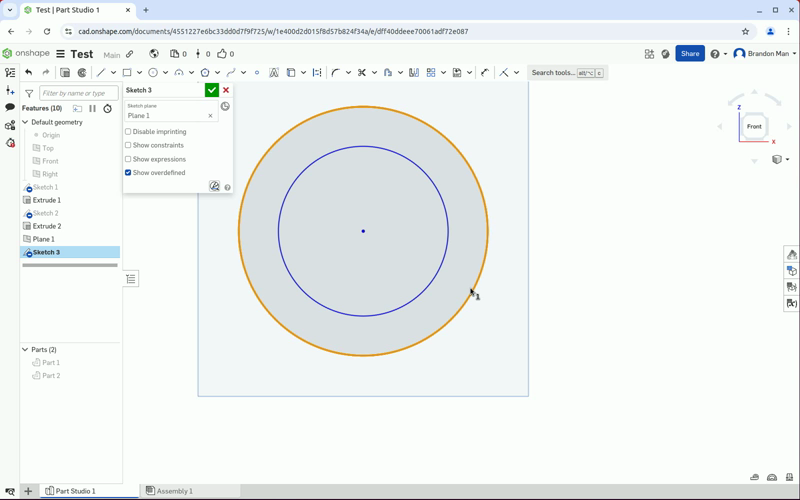
scroll(-6)
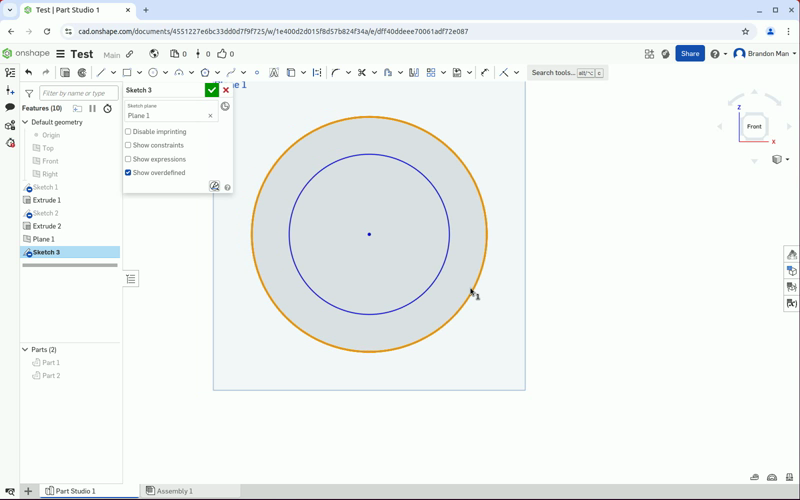
scroll(-6)
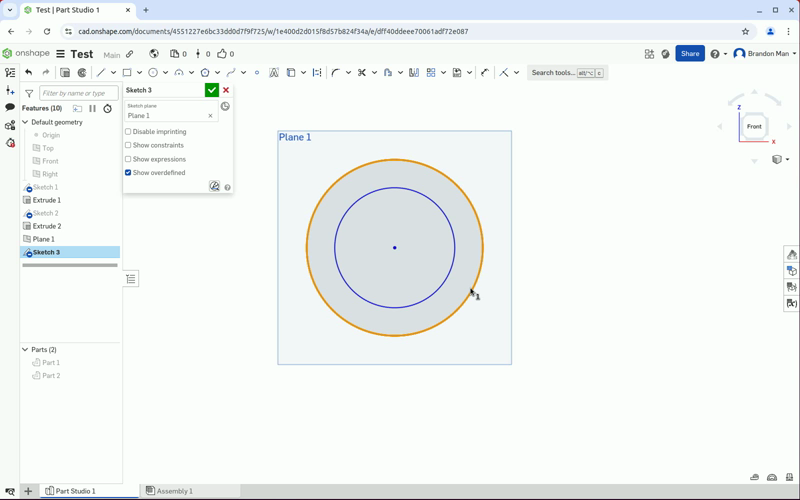
scroll(-6)
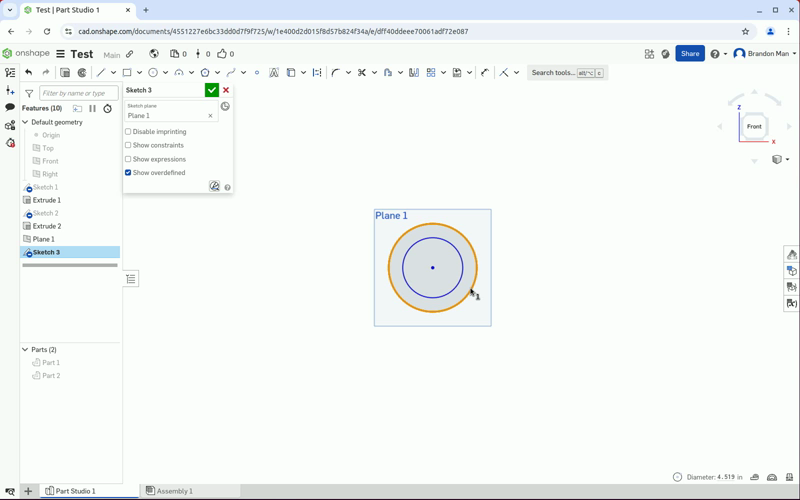
scroll(-6)
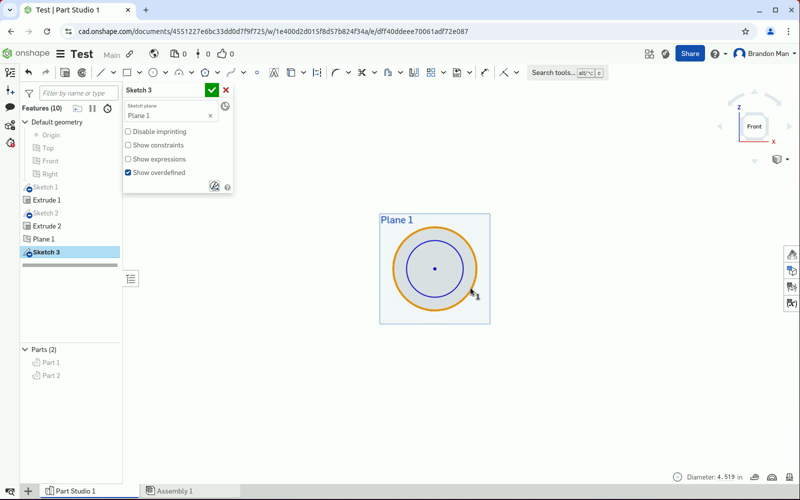
scroll(-6)
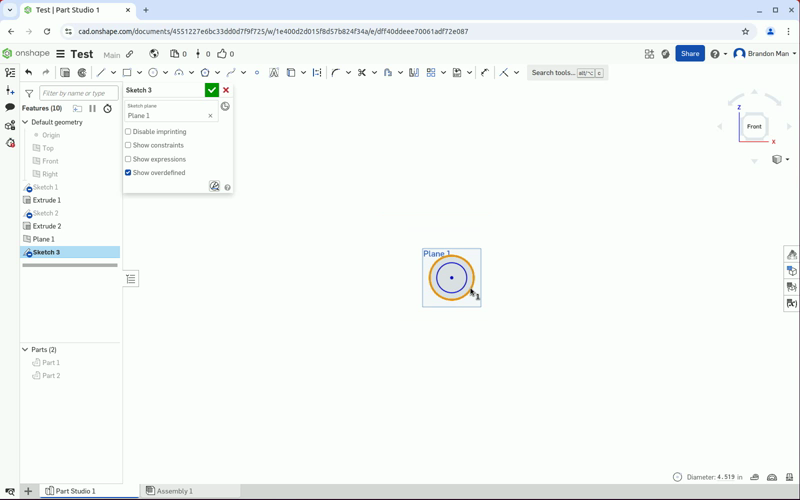
scroll(-6)
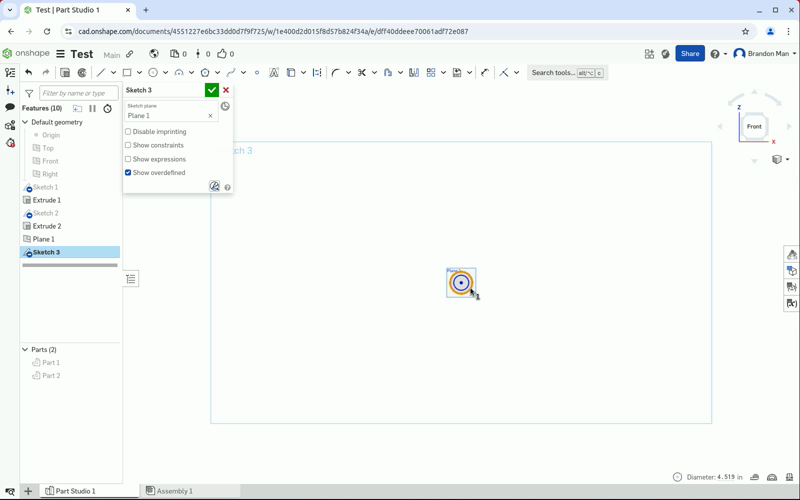
mouse_move(73, 352)
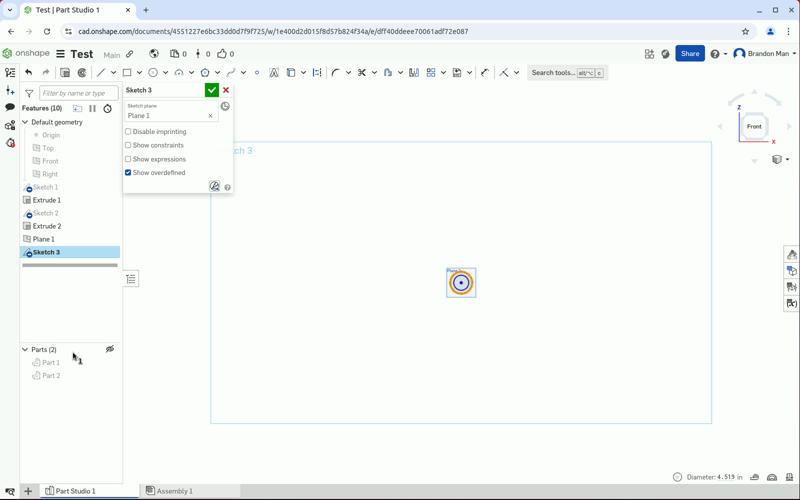
key(shift+y)
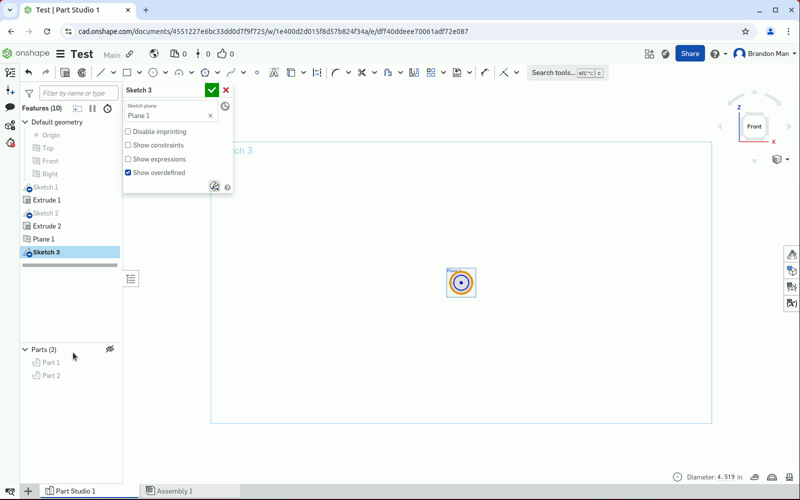
key(shift+e)
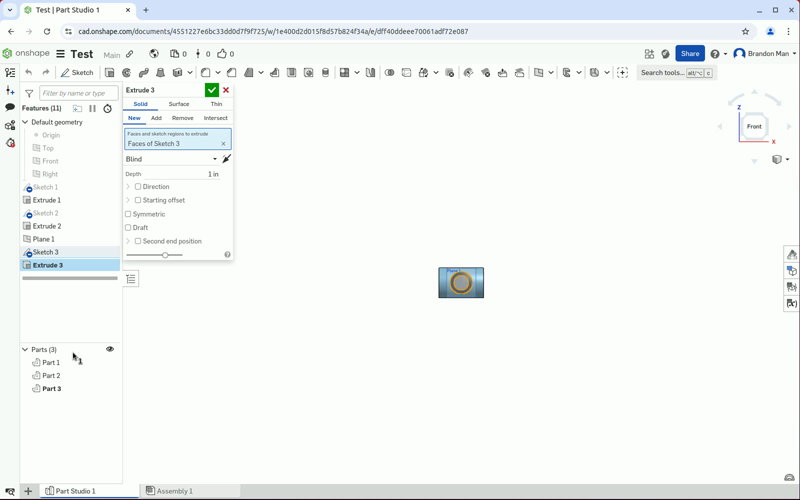
mouse_move(143, 106)
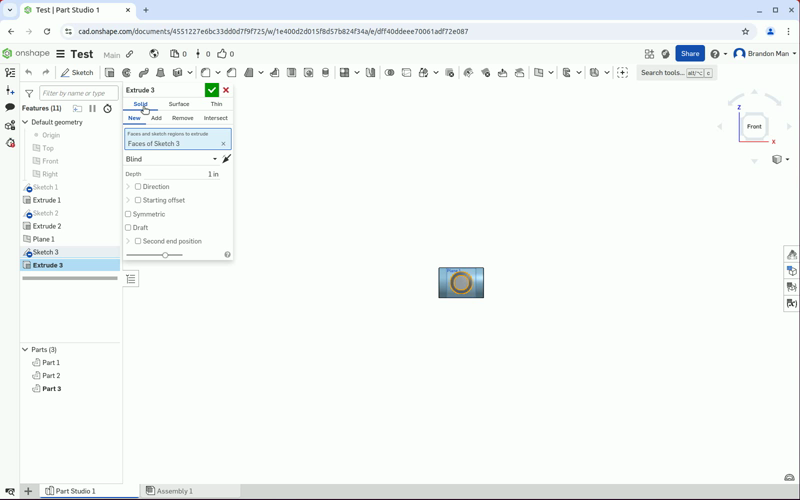
click(143, 106)
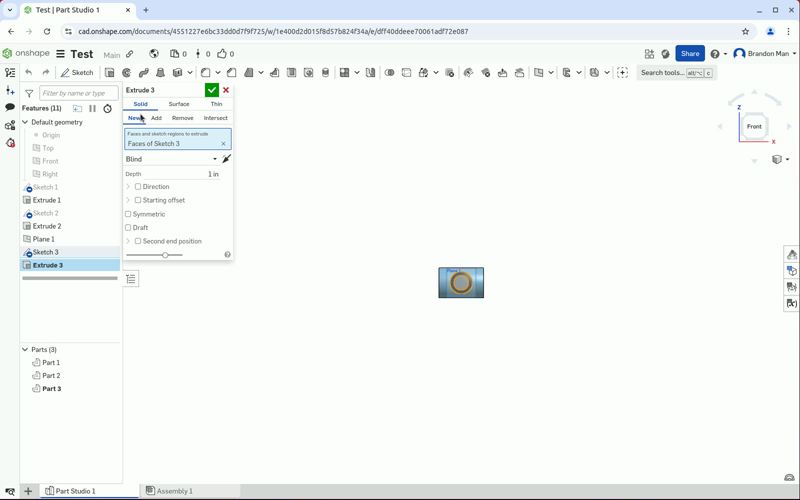
mouse_move(137, 120)
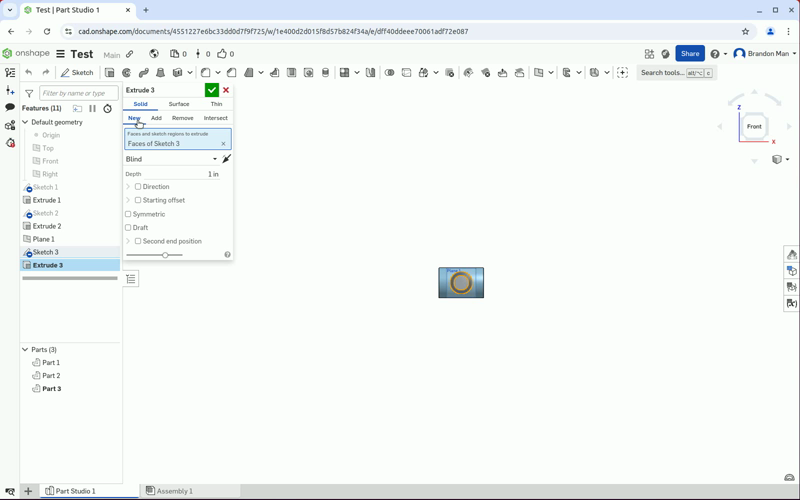
click(137, 120)
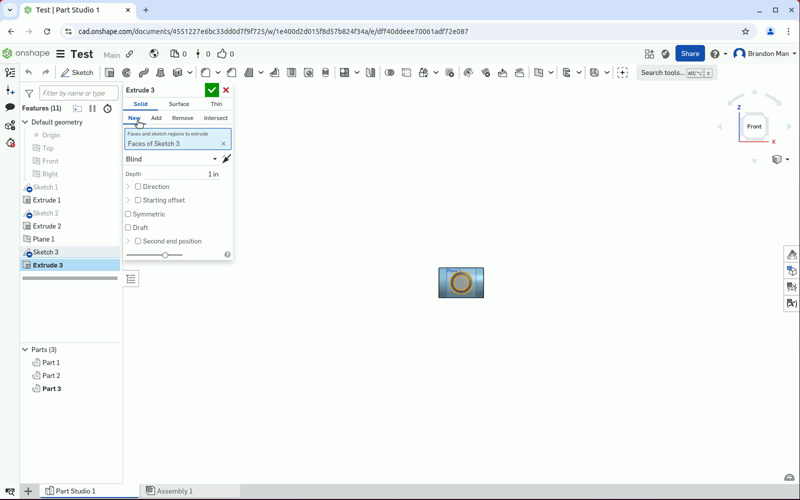
key(tab, 4)
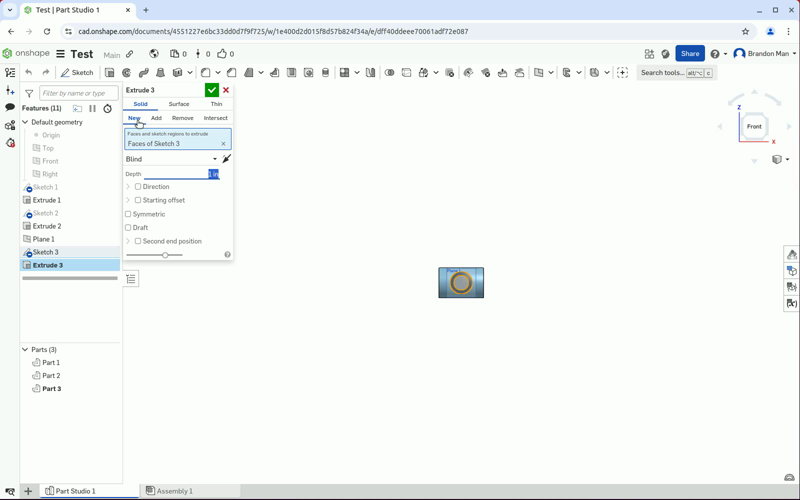
text(-5.777)
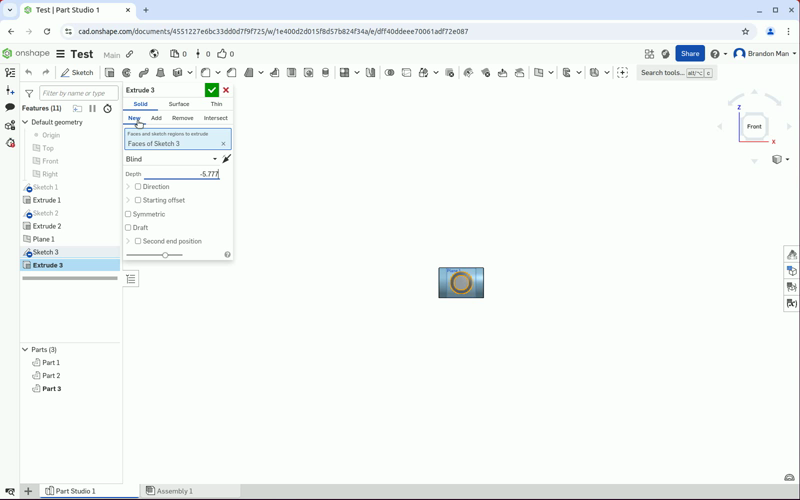
key(enter)
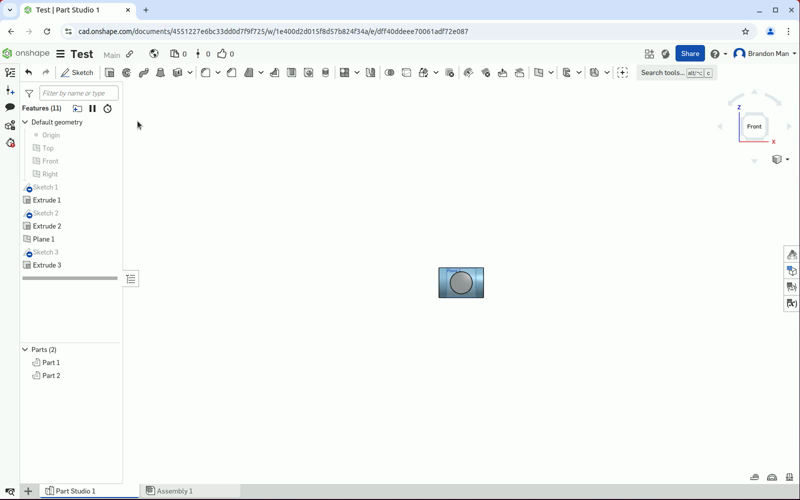
key(shift+h)
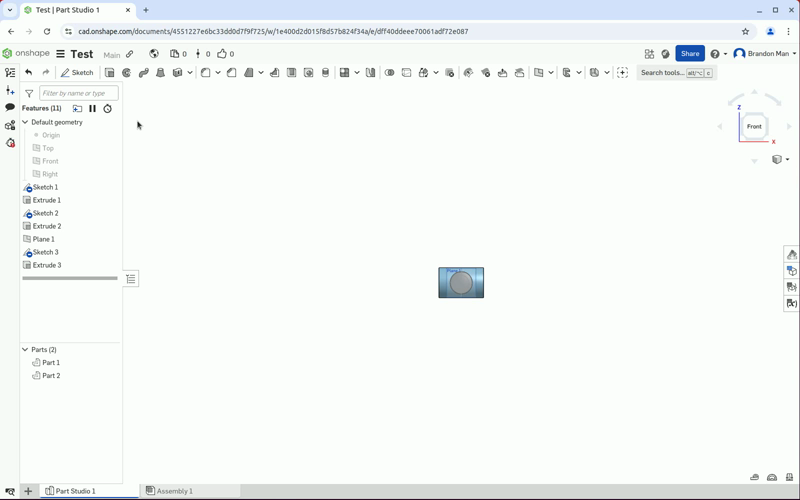
key(shift+h)
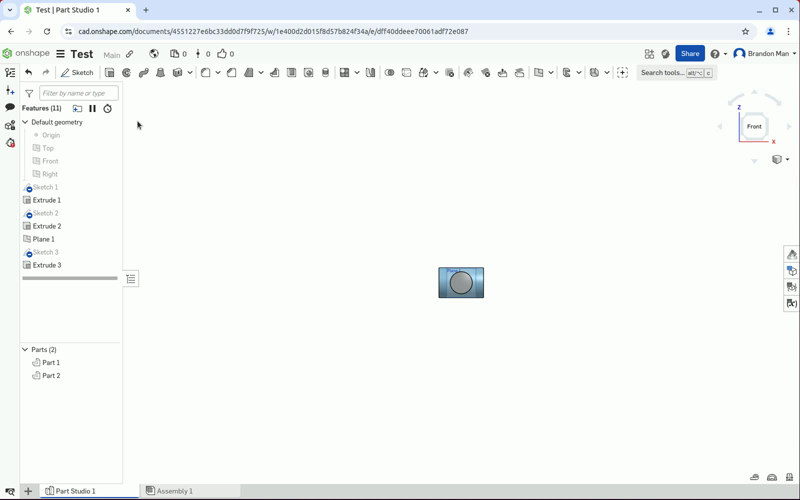
mouse_move(73, 189)
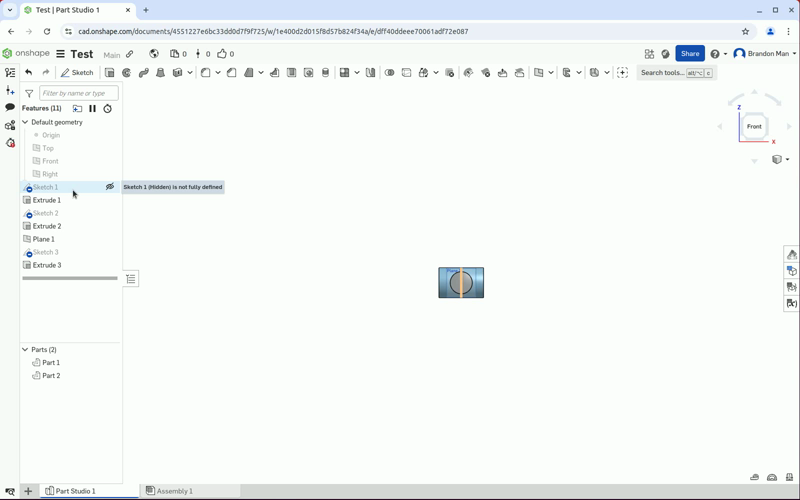
click(73, 189)
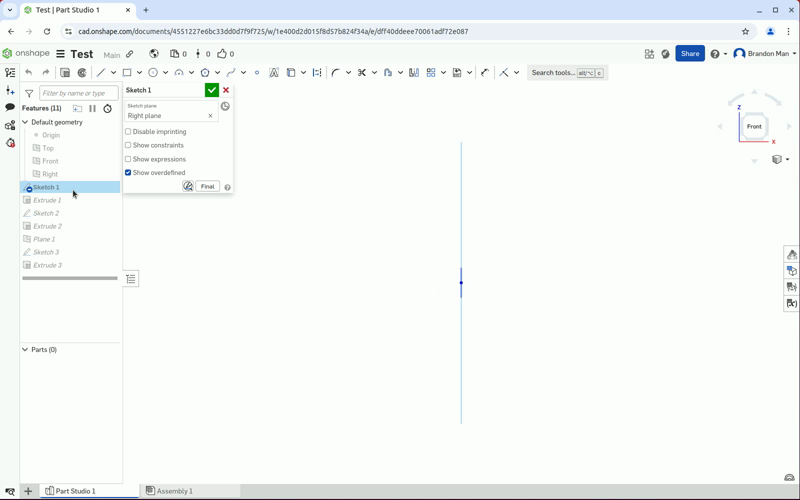
mouse_move(229, 92)
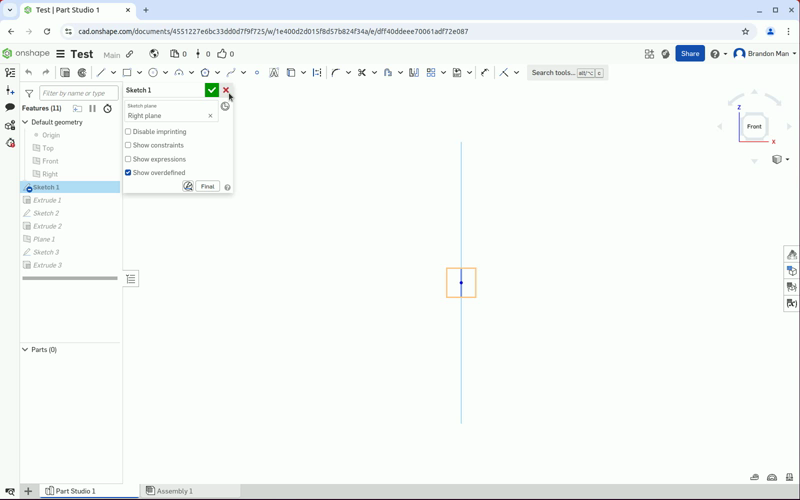
click(229, 92)
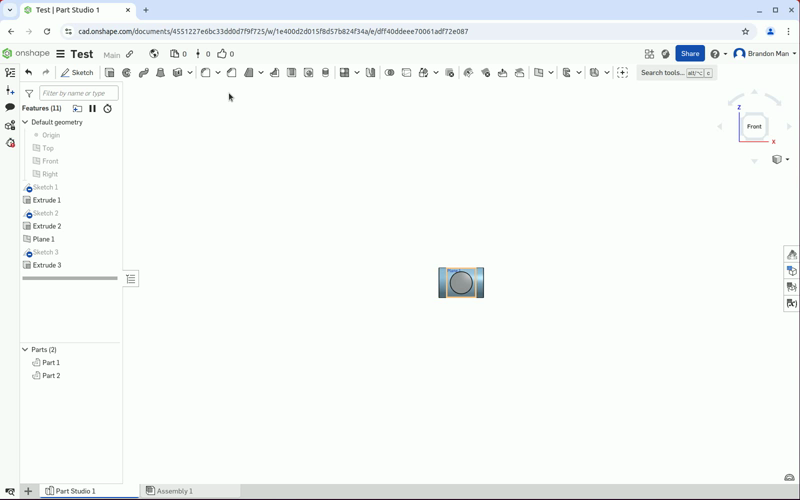
mouse_move(73, 352)
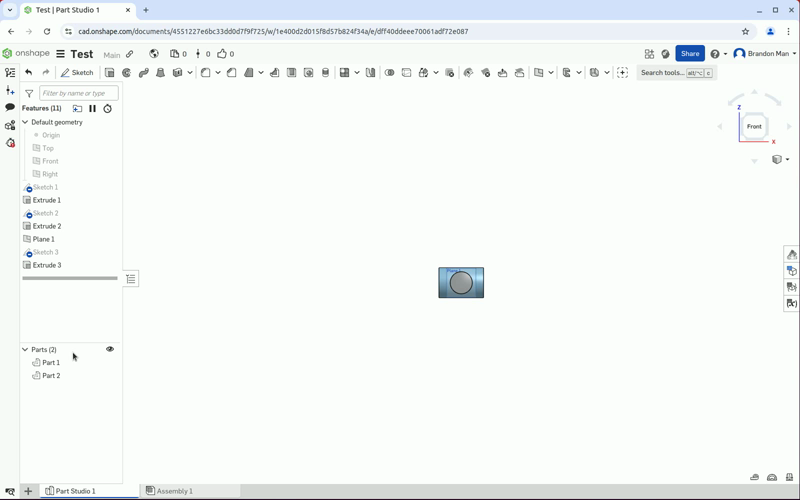
key(y)
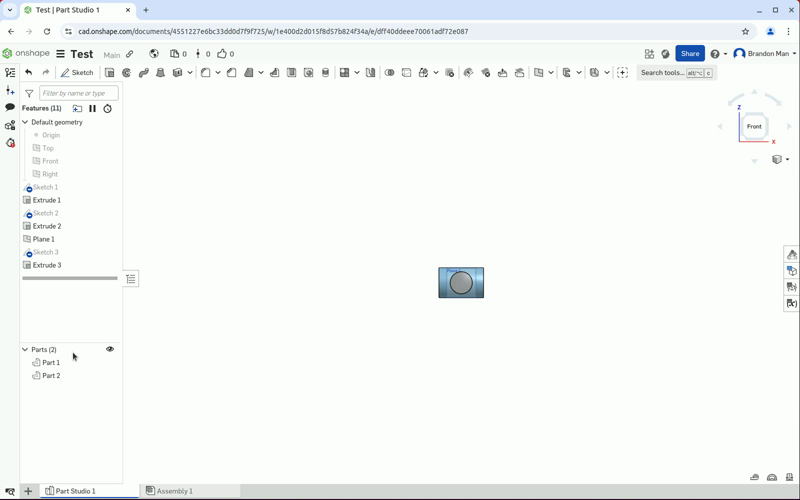
key(shift+p)
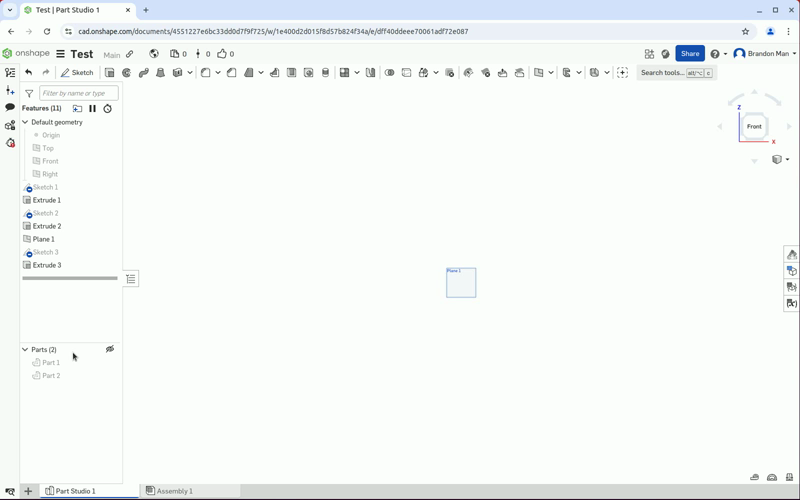
key(space)
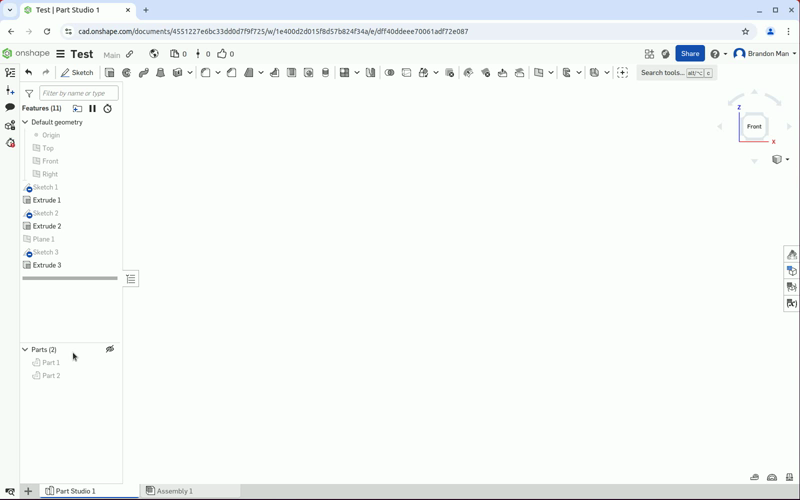
key_down(shift)
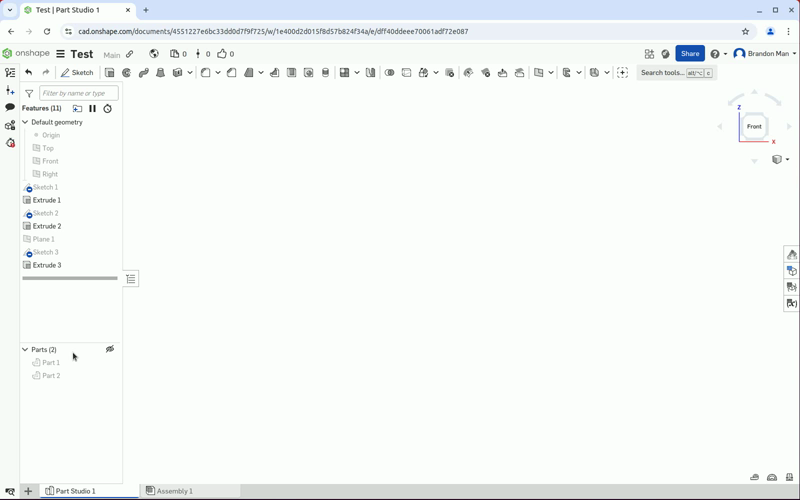
key(left)
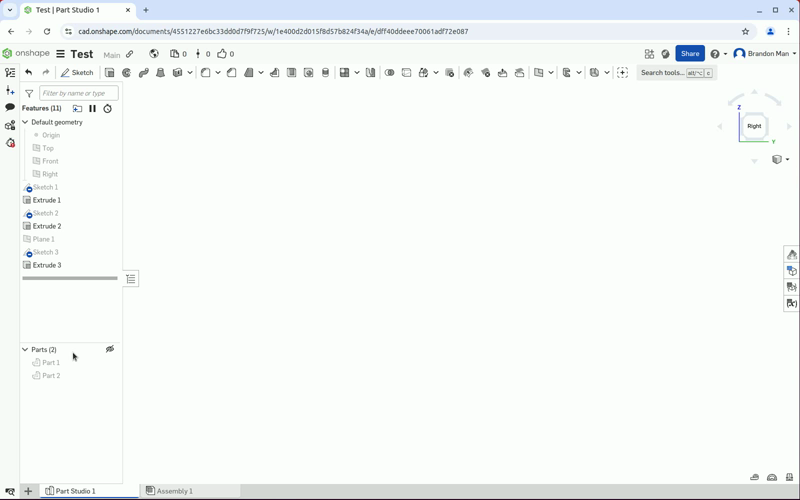
key_up(shift)
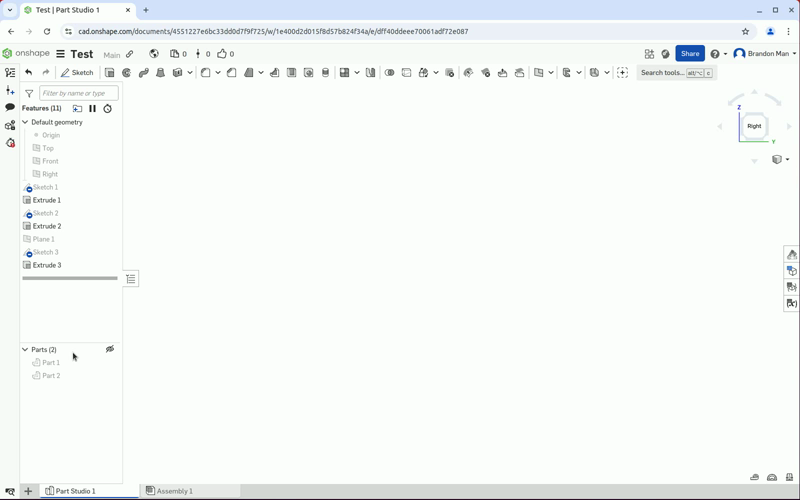
mouse_move(73, 352)
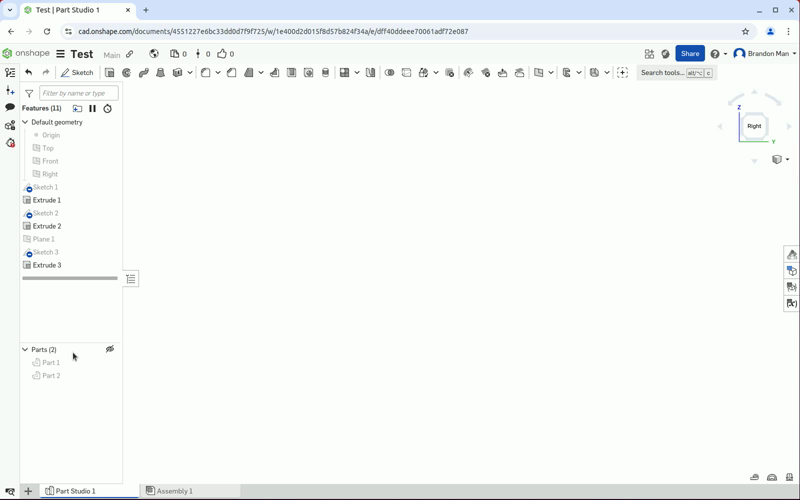
key(shift+y)
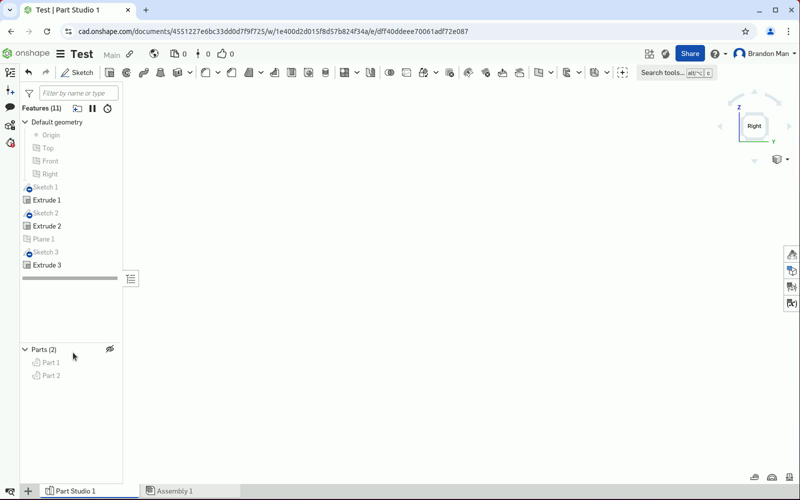
key(shift+s)
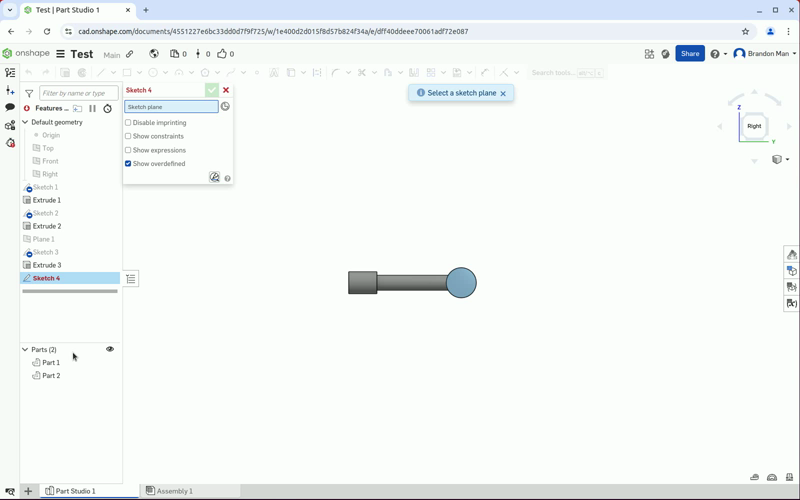
mouse_move(73, 176)
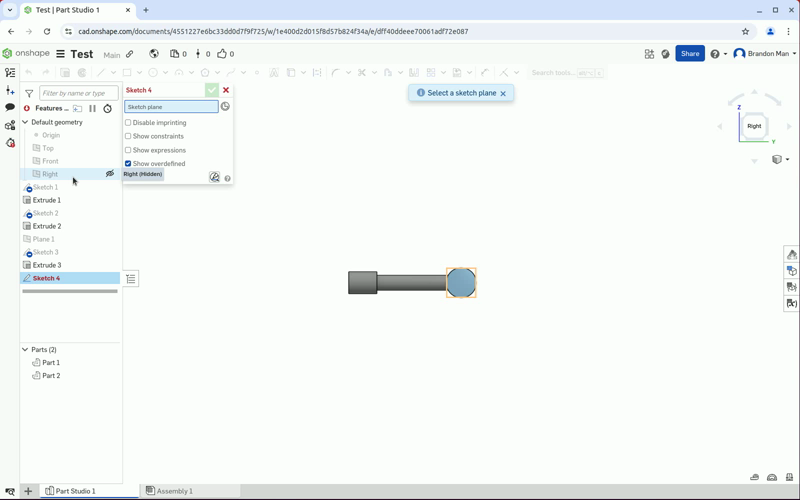
click(73, 176)
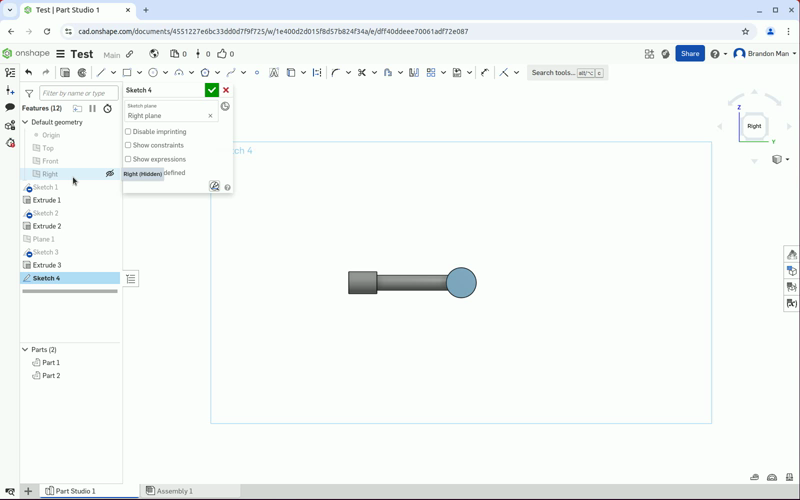
mouse_move(73, 352)
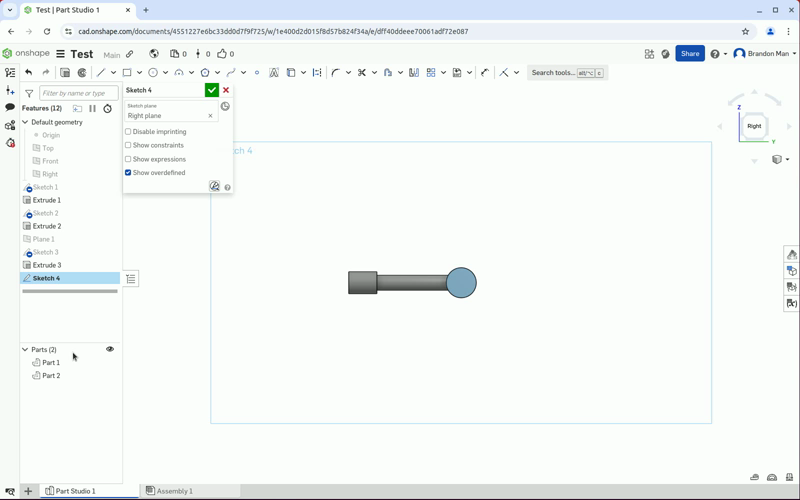
key(y)
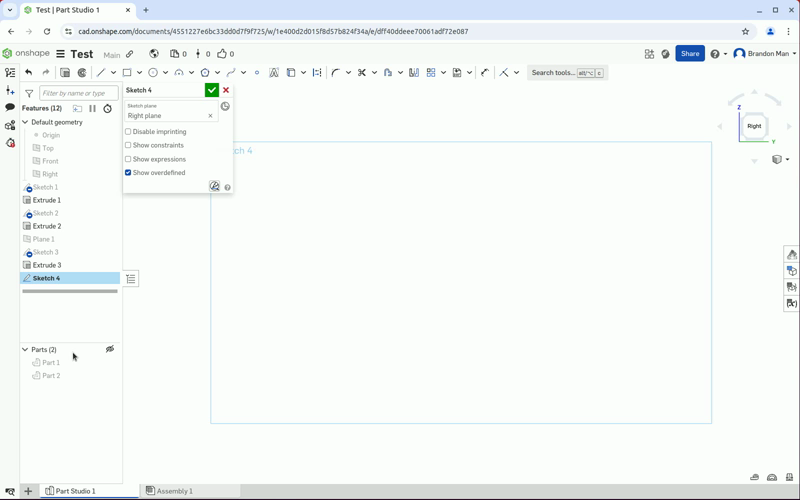
key(l)
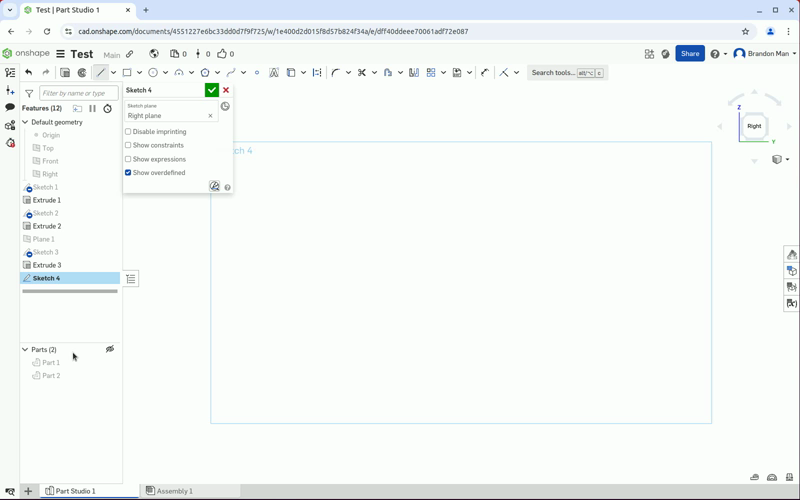
key_down(shift)
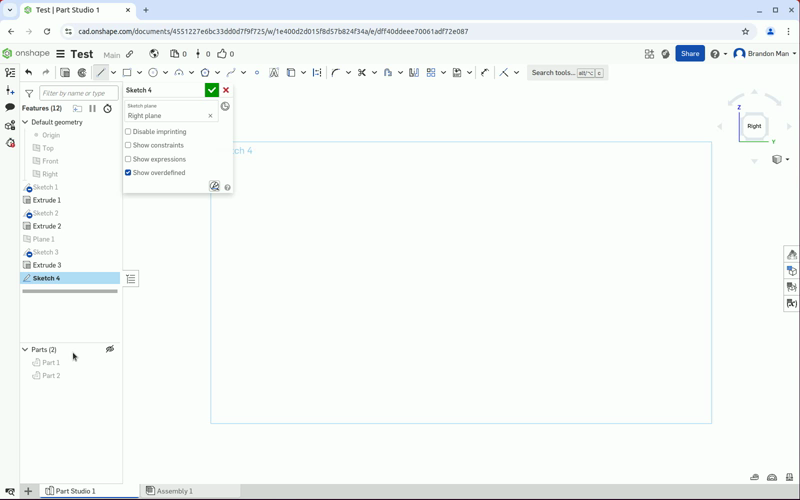
mouse_move(355, 286)
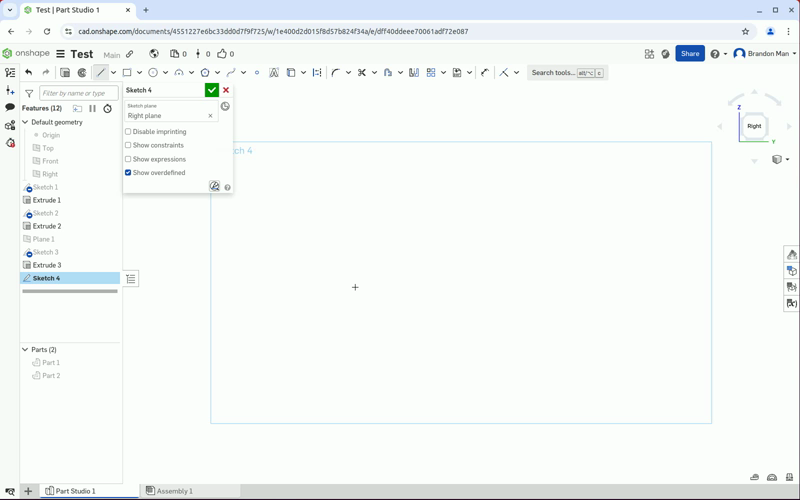
click(355, 286)
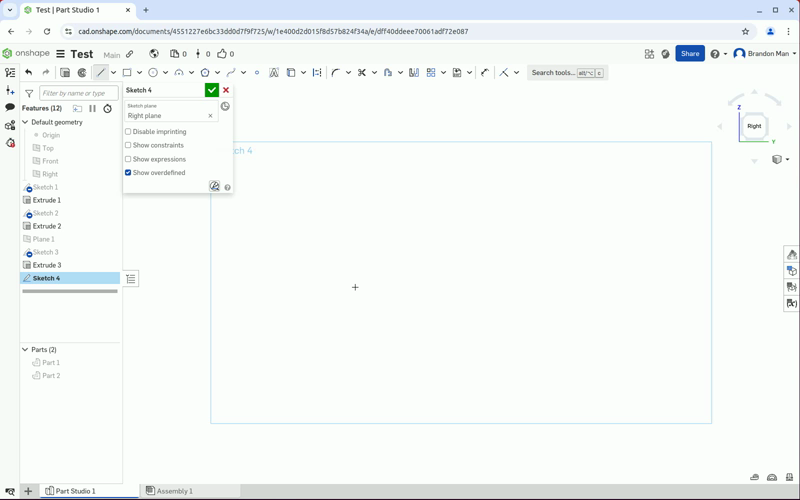
key_up(shift)
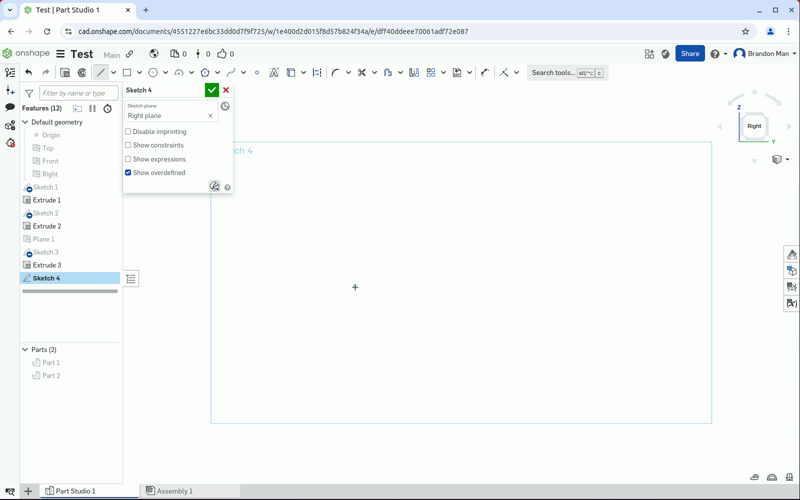
key_down(shift)
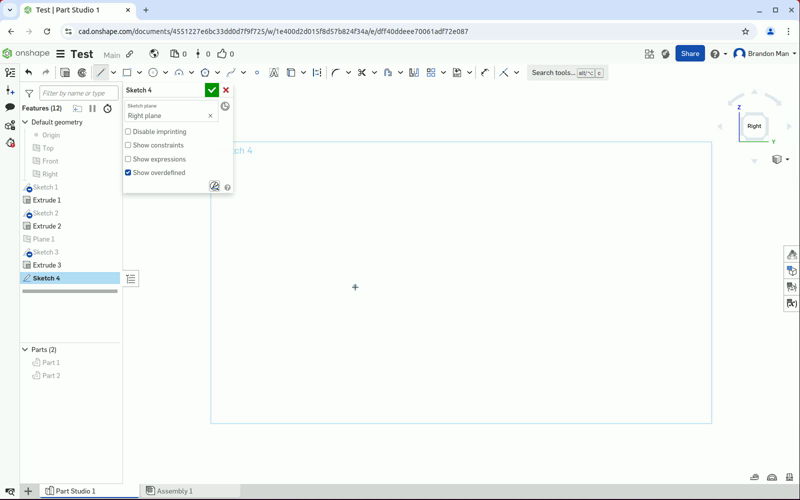
mouse_move(385, 286)
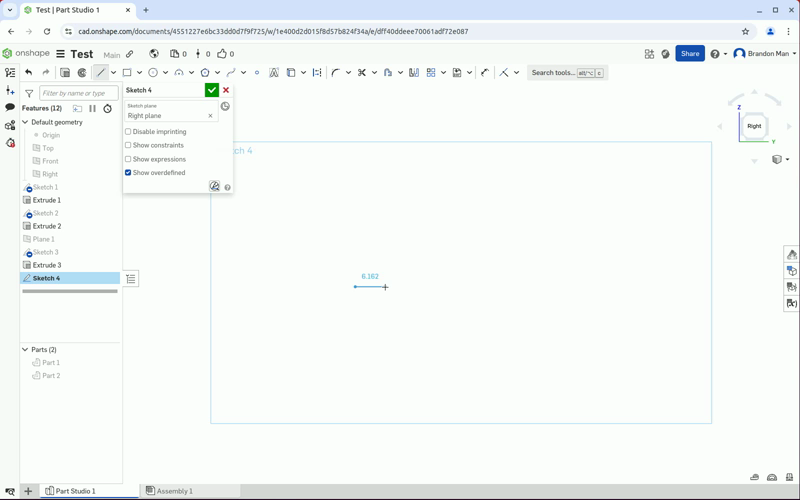
mouse_move(370, 286)
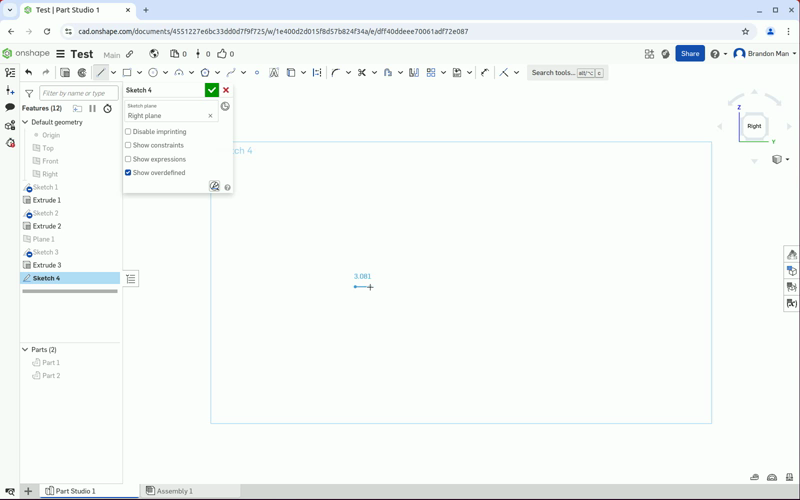
click(370, 286)
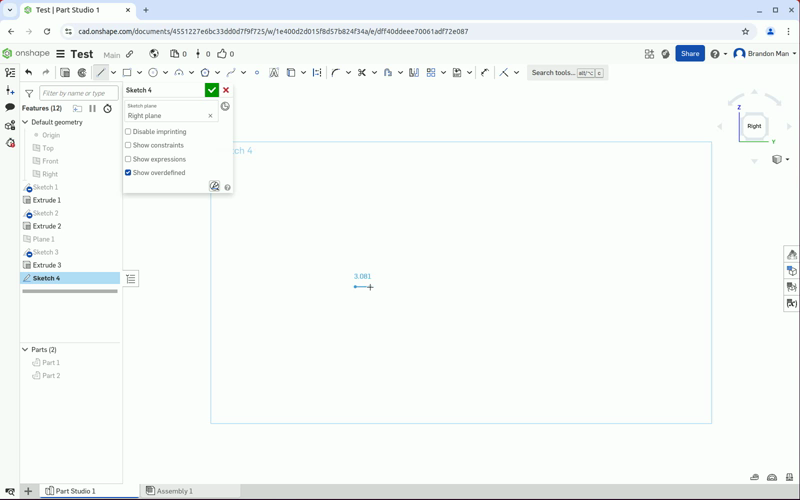
key_up(shift)
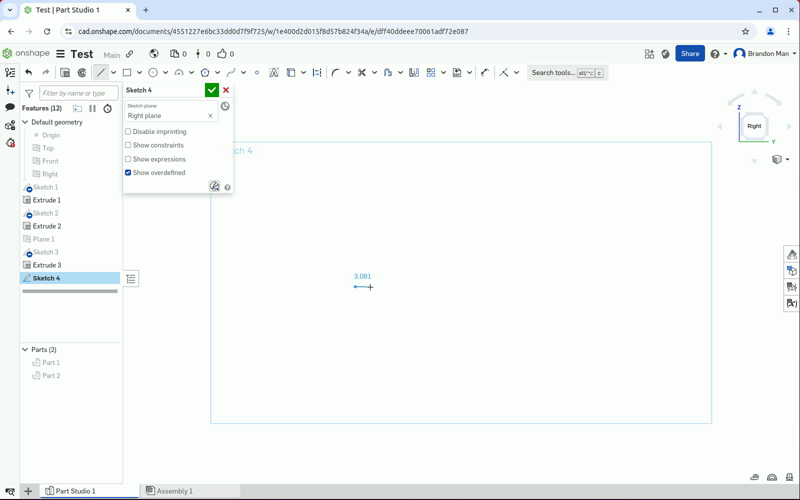
key(esc)
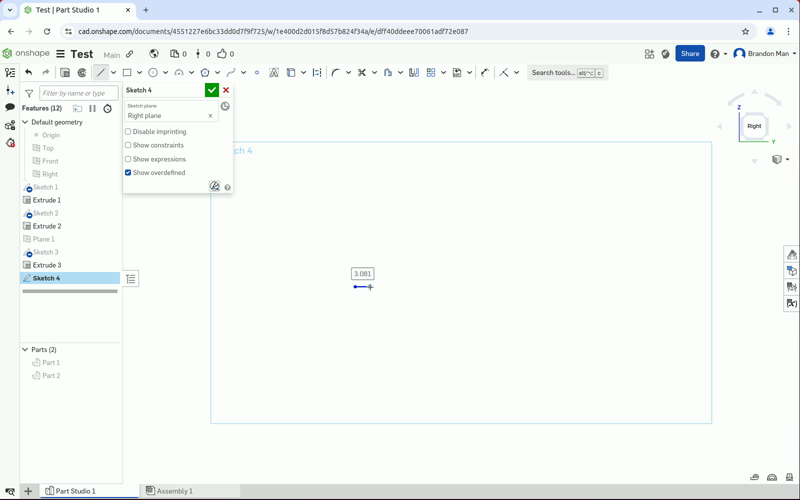
key(a)
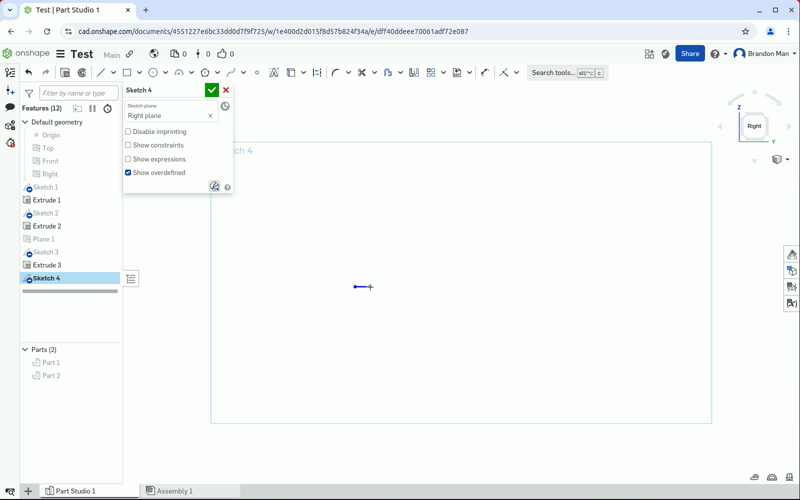
mouse_move(370, 286)
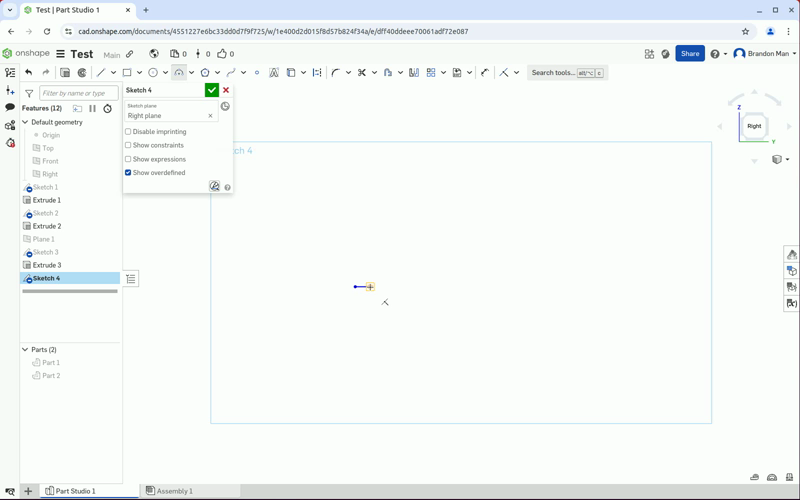
click(370, 286)
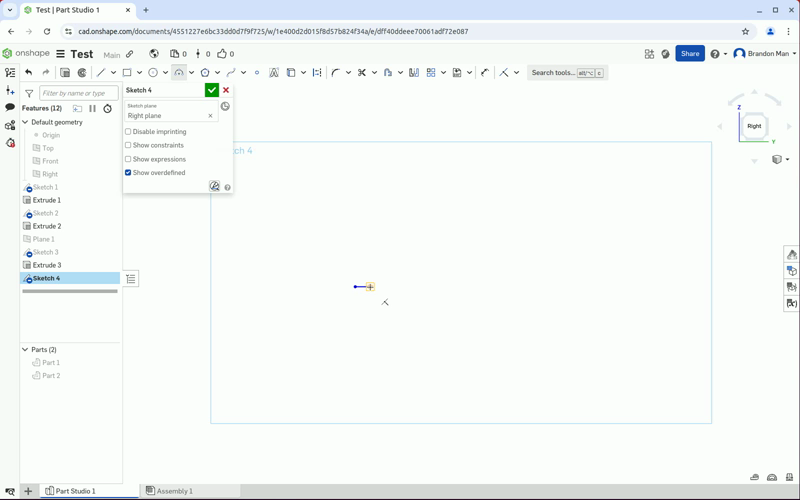
key_down(shift)
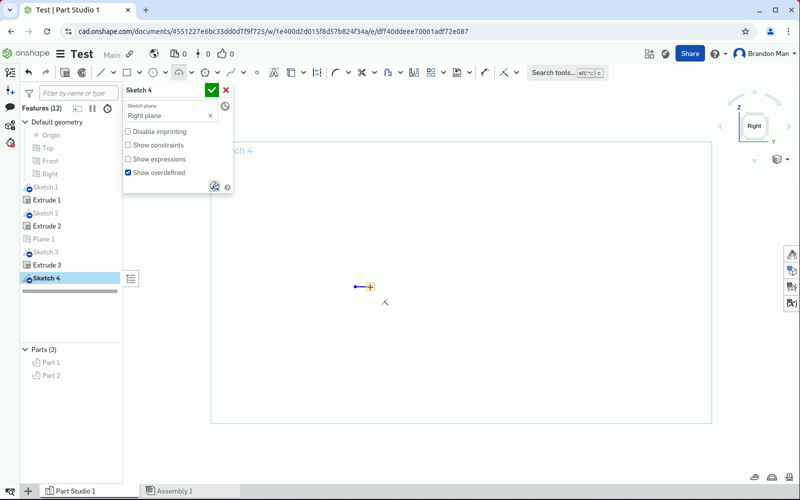
mouse_move(370, 279)
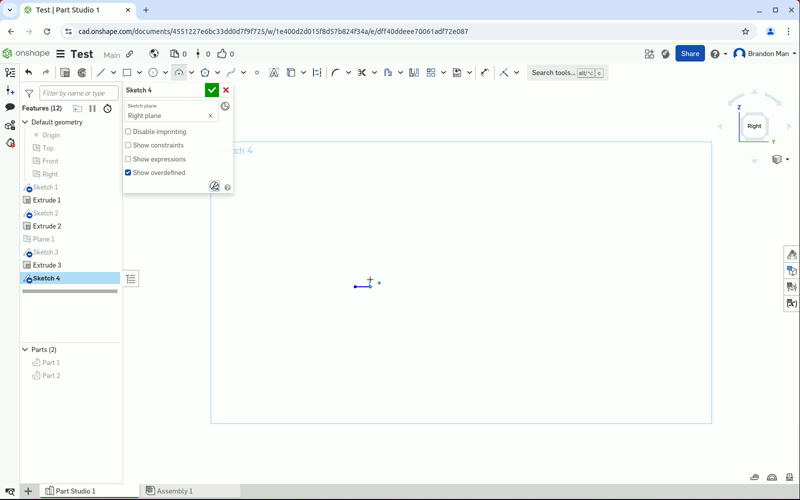
click(370, 279)
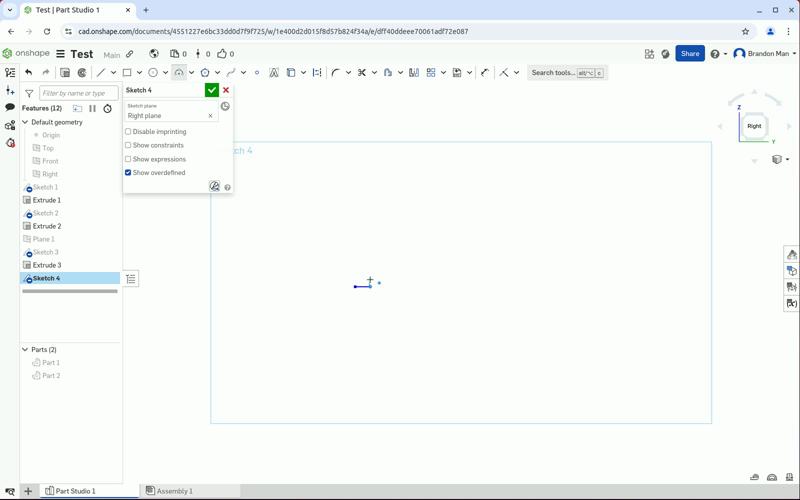
mouse_move(373, 282)
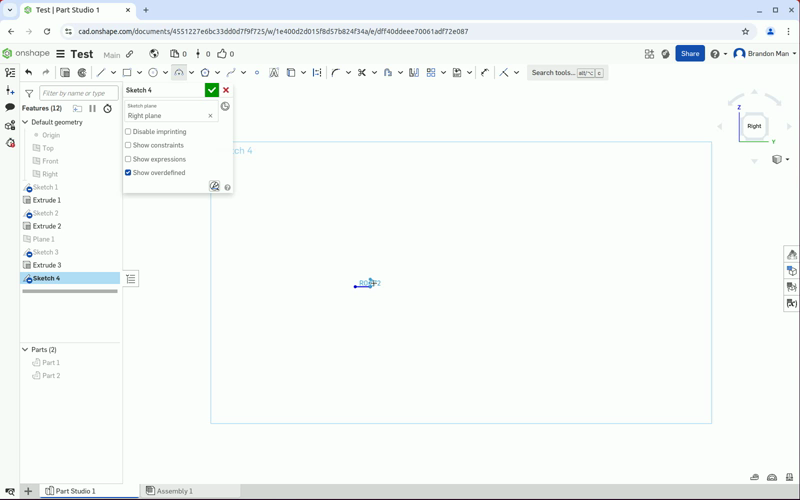
click(373, 282)
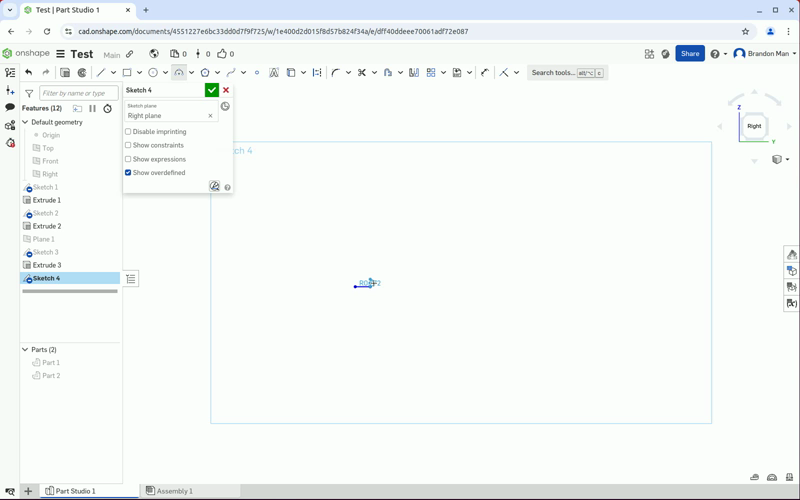
key_up(shift)
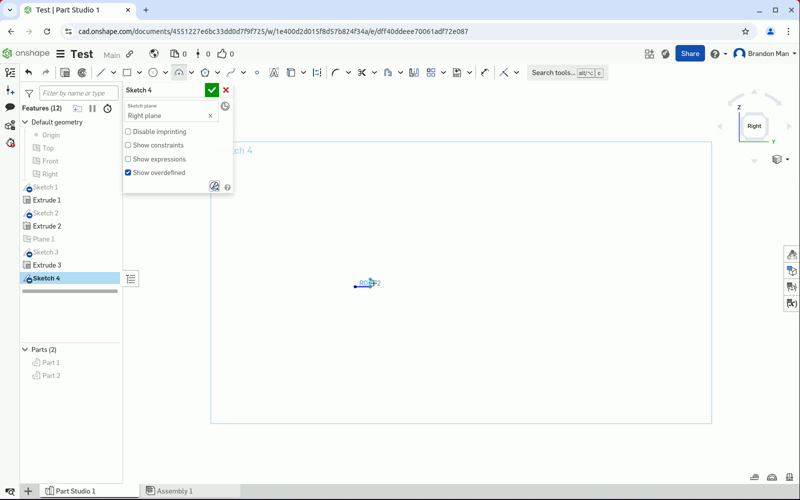
key(esc)
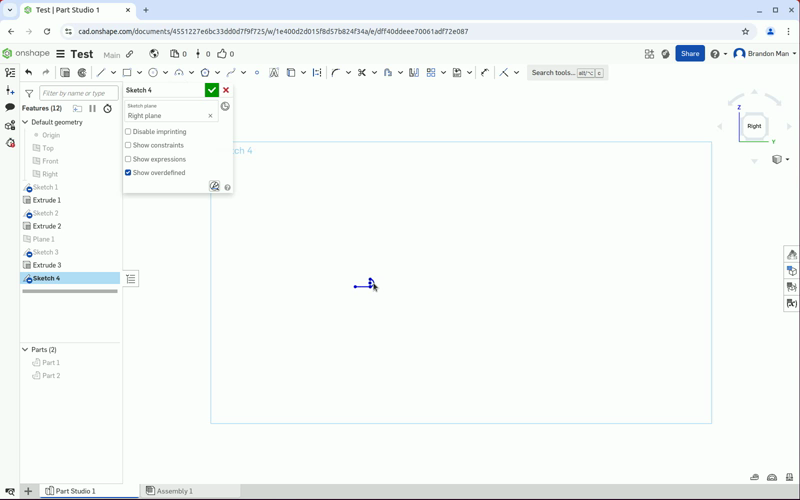
key(l)
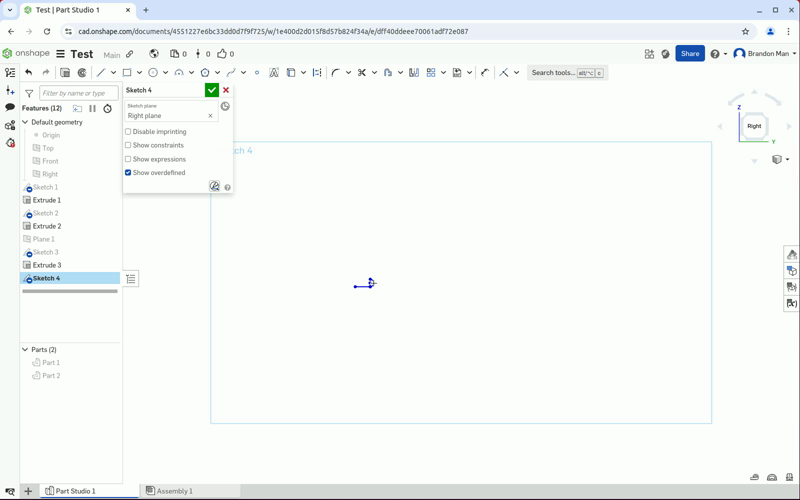
mouse_move(370, 279)
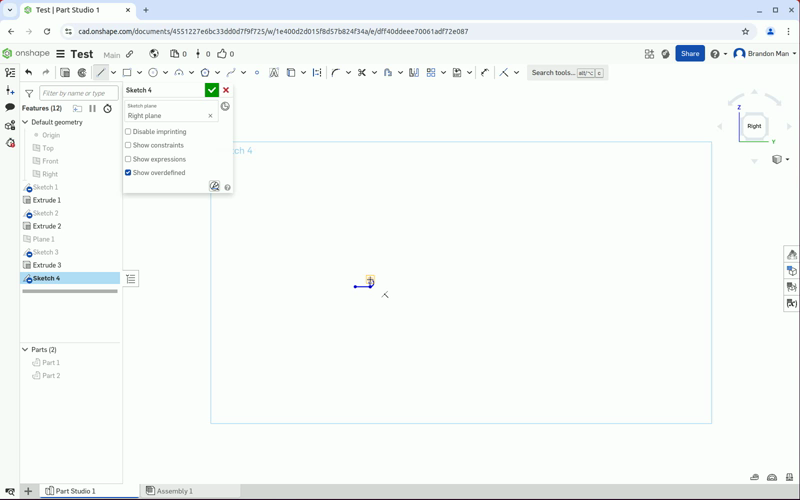
scroll(6)
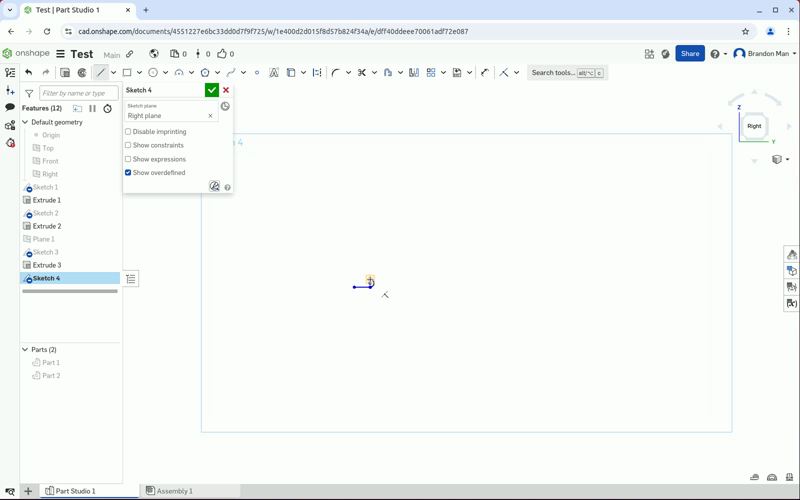
scroll(6)
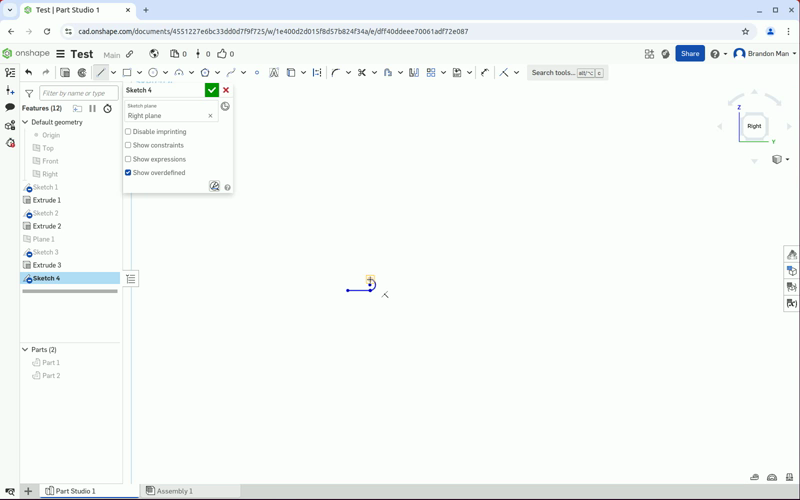
scroll(6)
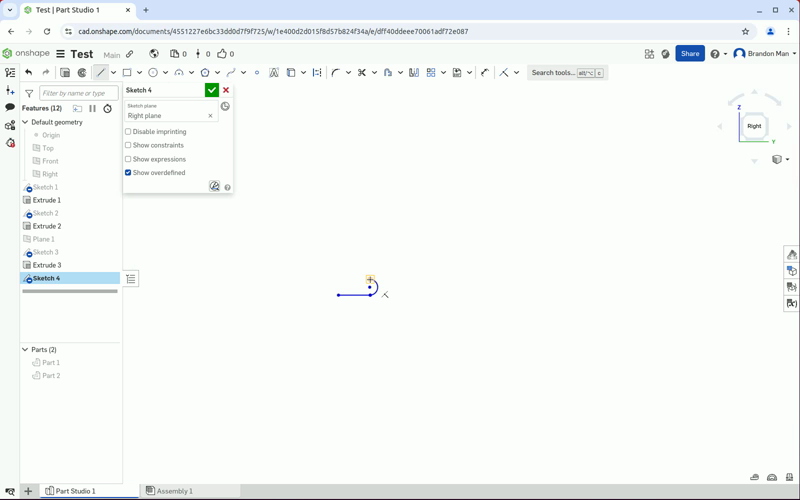
scroll(6)
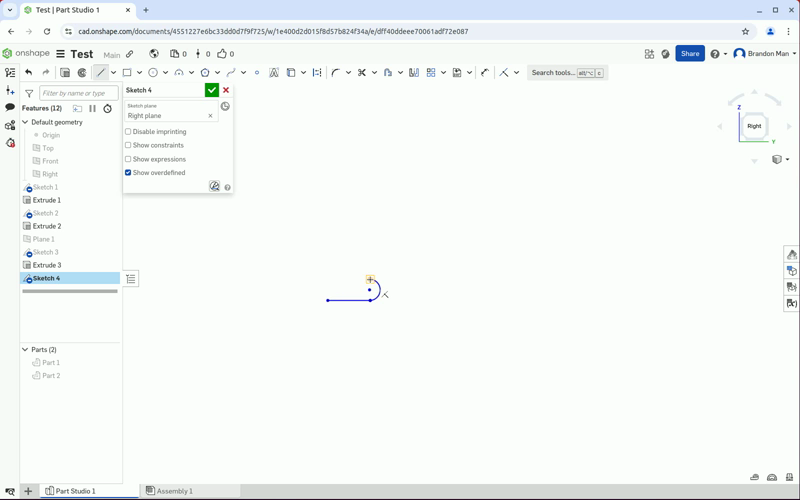
scroll(6)
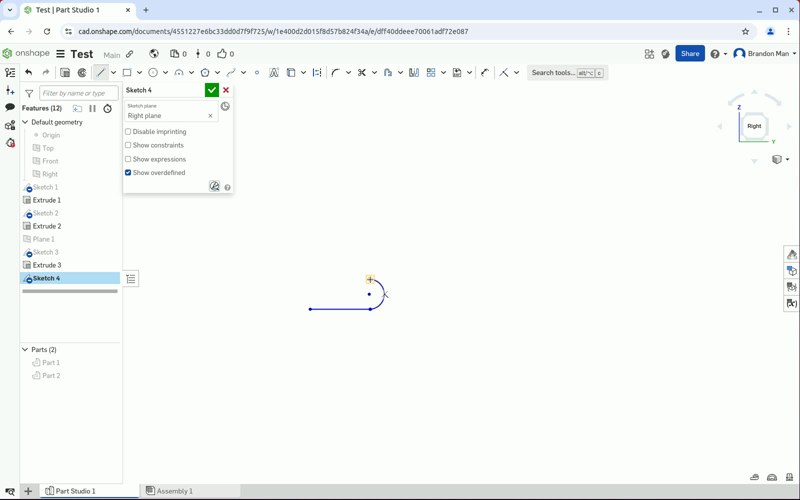
scroll(6)
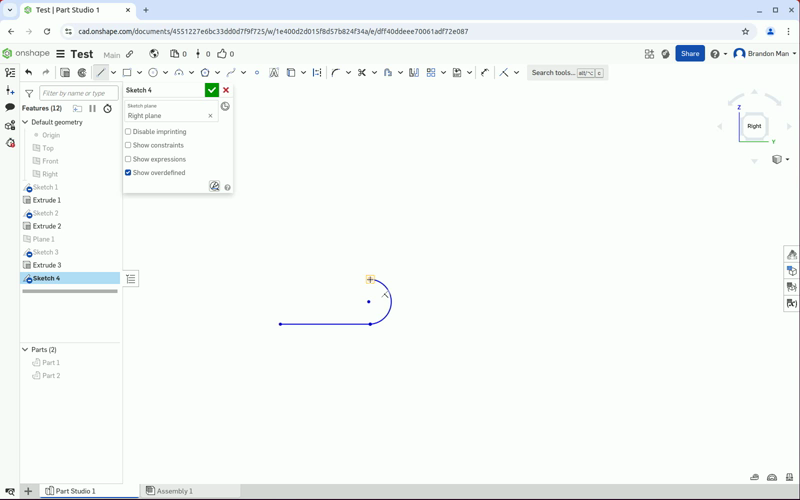
scroll(6)
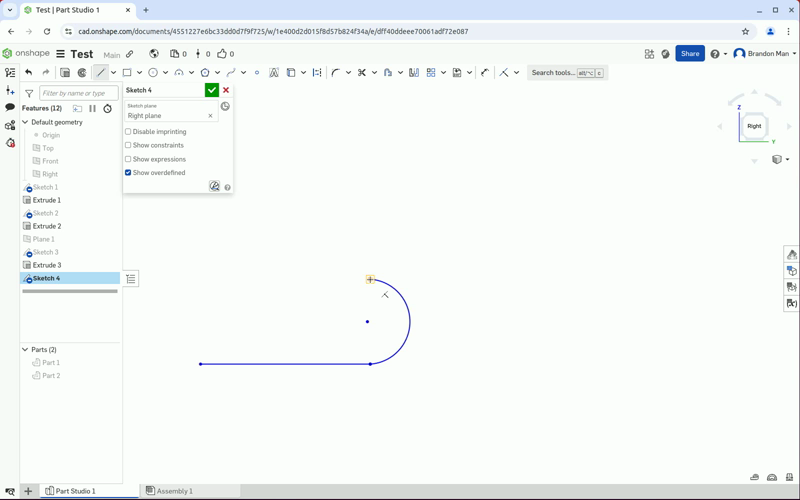
click(370, 279)
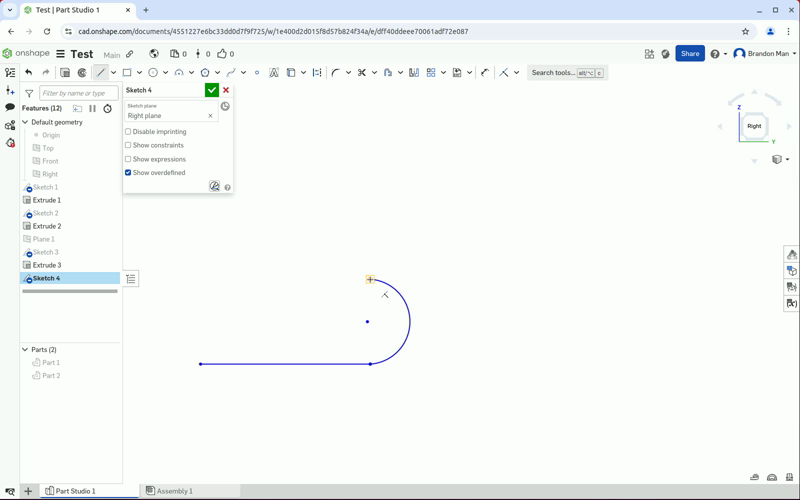
scroll(-6)
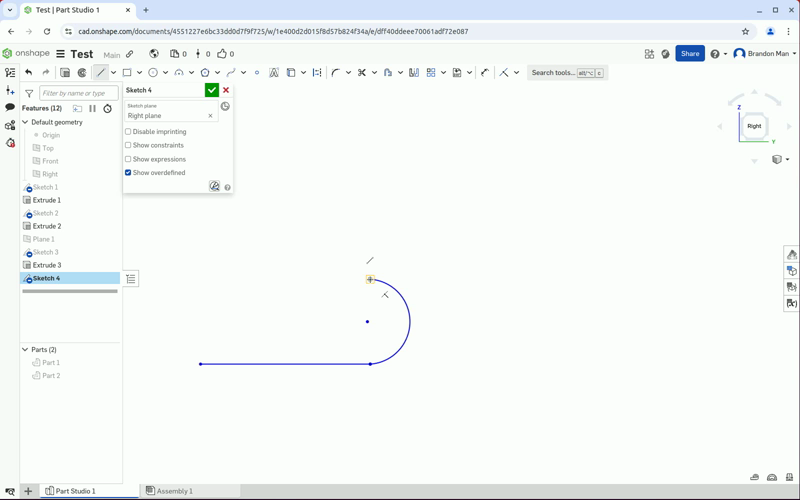
scroll(-6)
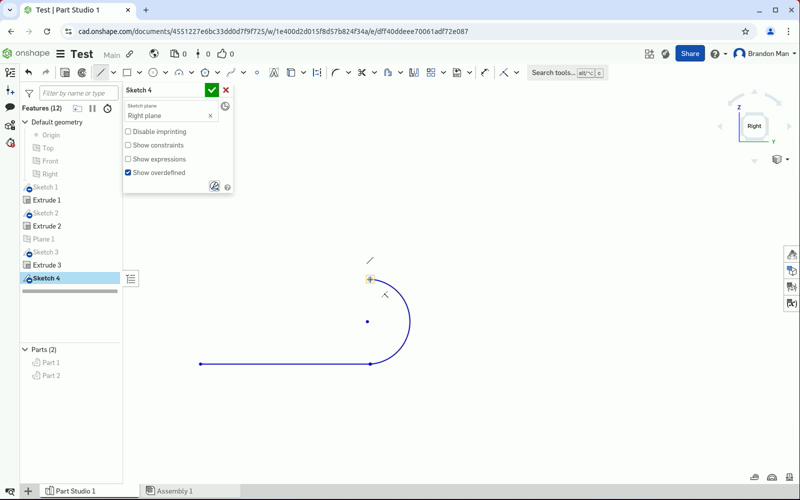
scroll(-6)
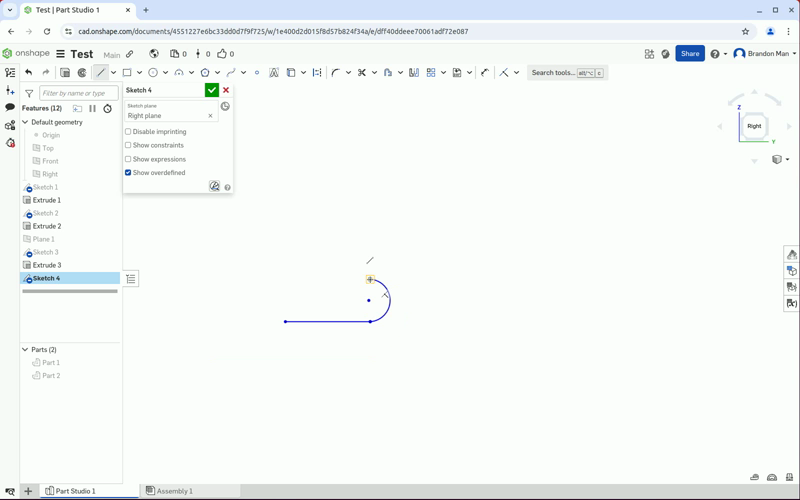
scroll(-6)
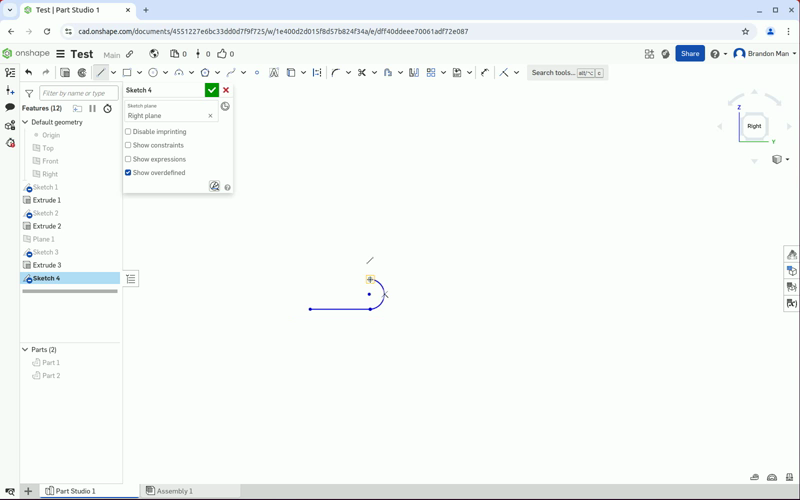
scroll(-6)
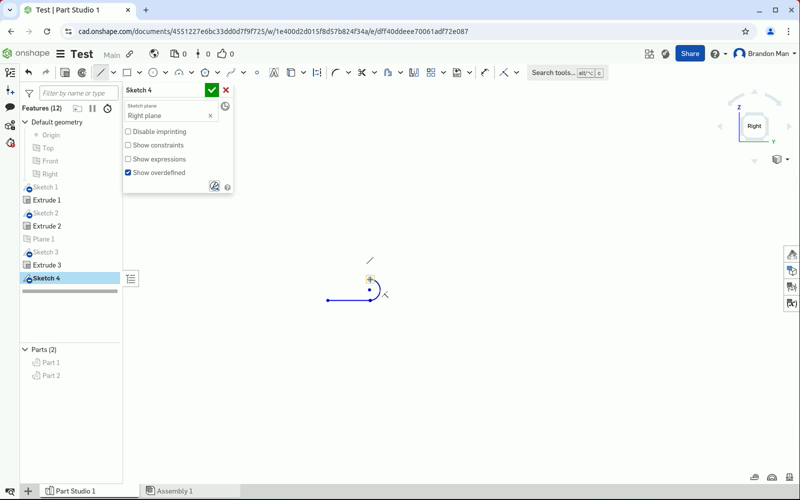
scroll(-6)
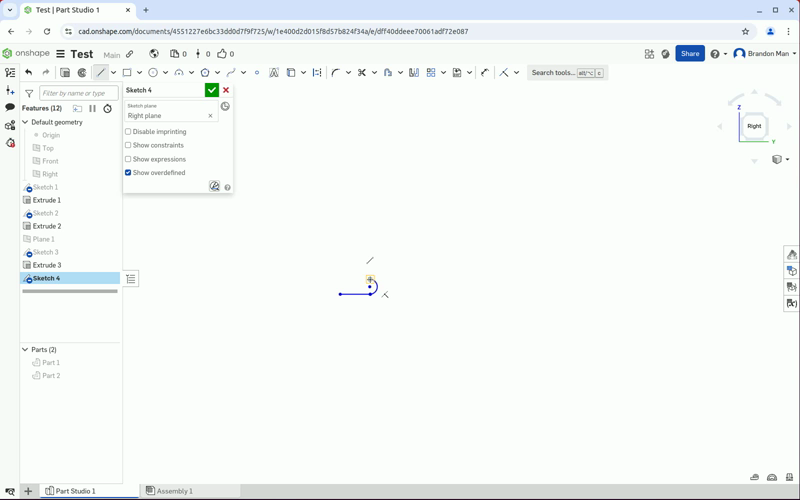
scroll(-6)
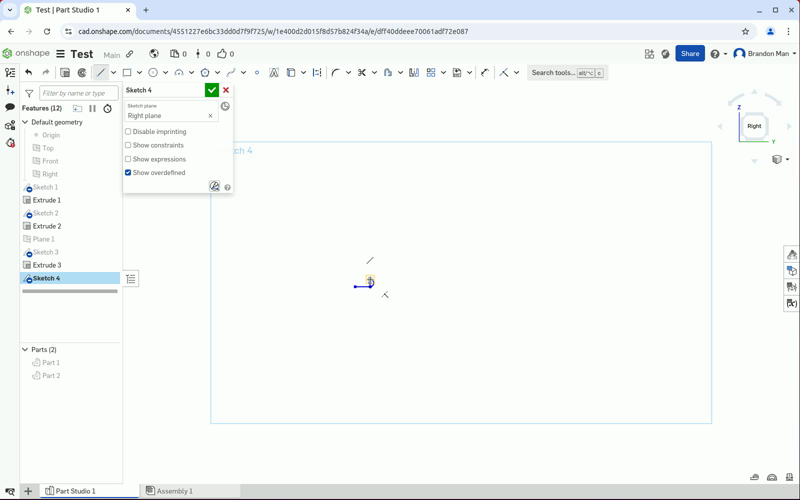
key_down(shift)
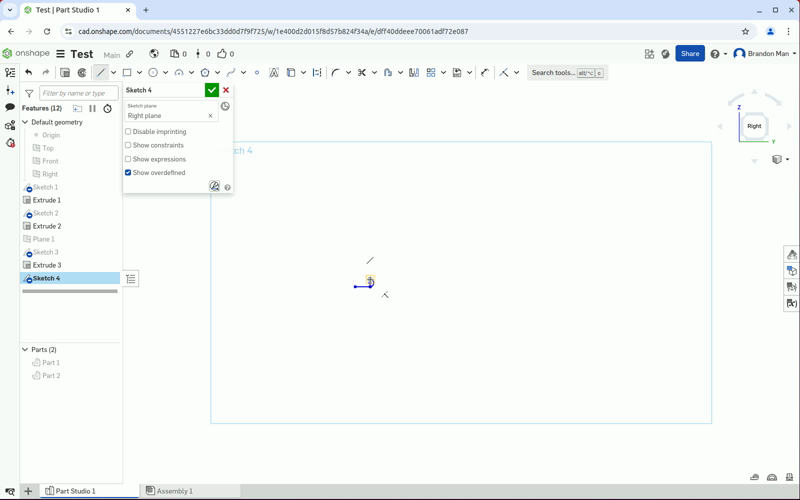
mouse_move(400, 279)
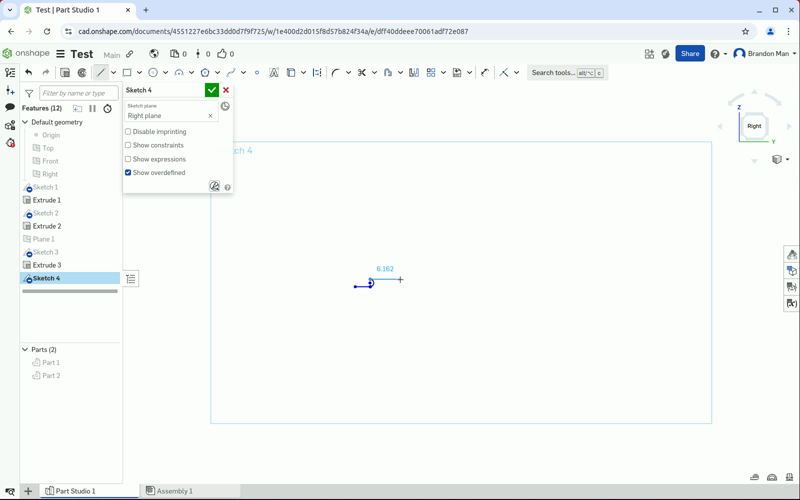
mouse_move(355, 279)
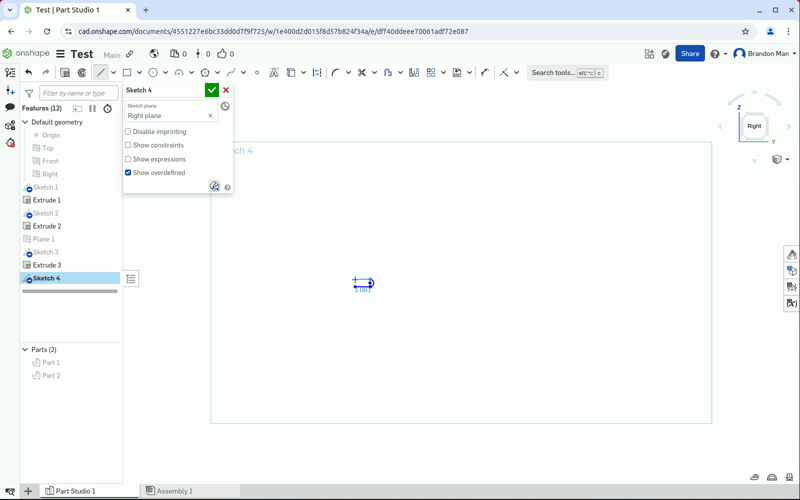
click(355, 279)
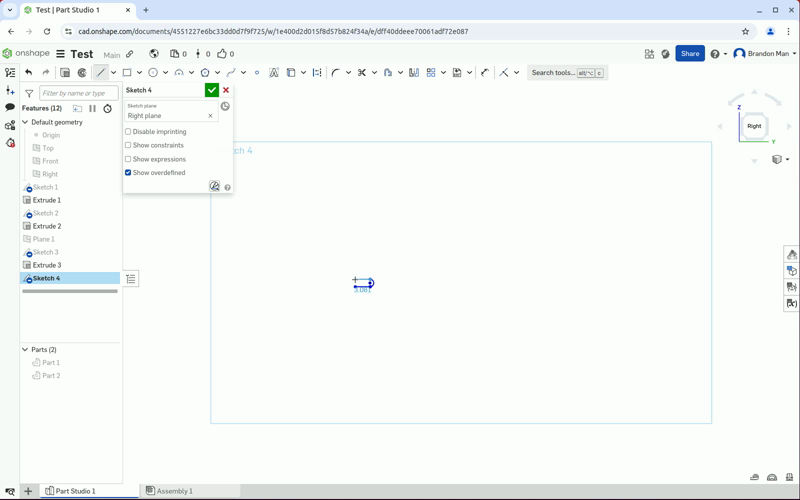
key_up(shift)
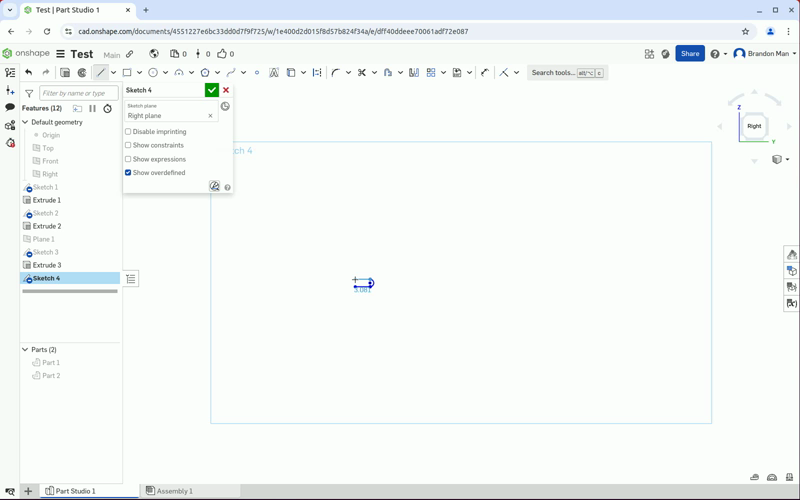
key(esc)
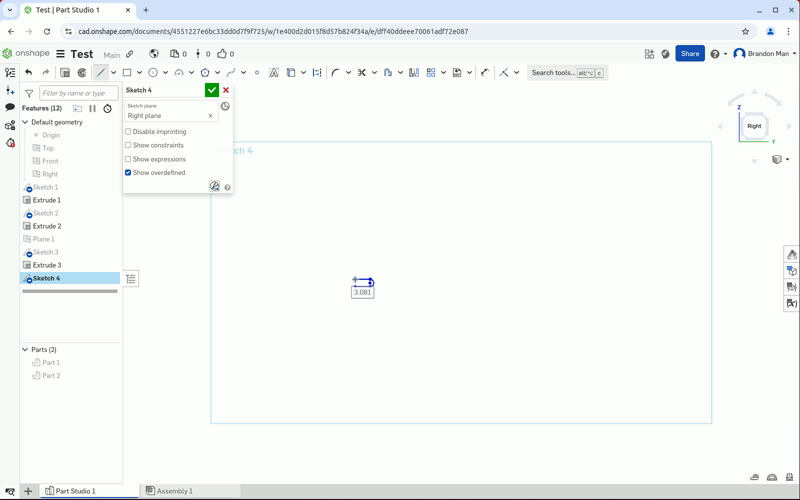
key(a)
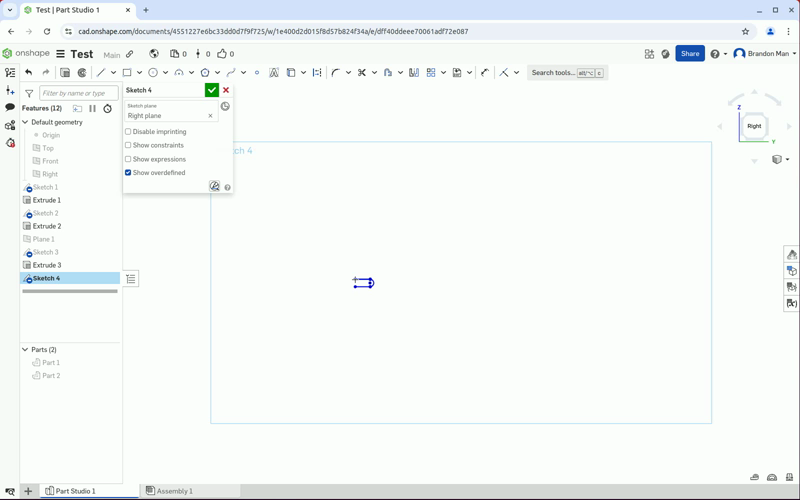
mouse_move(355, 279)
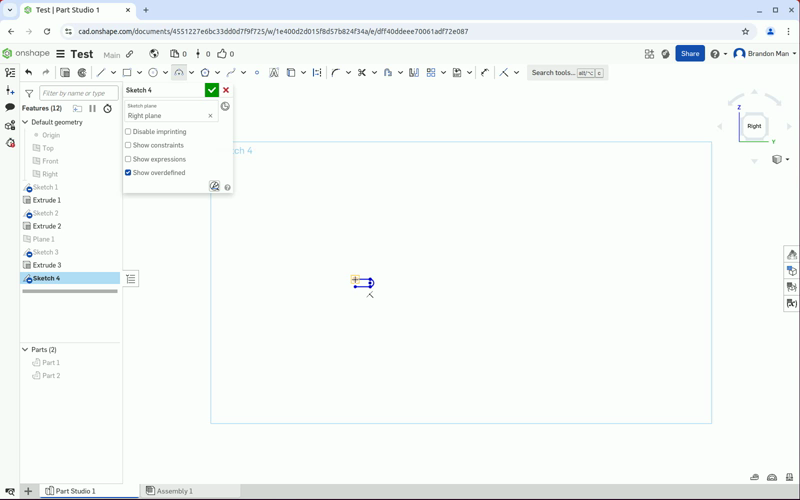
click(355, 279)
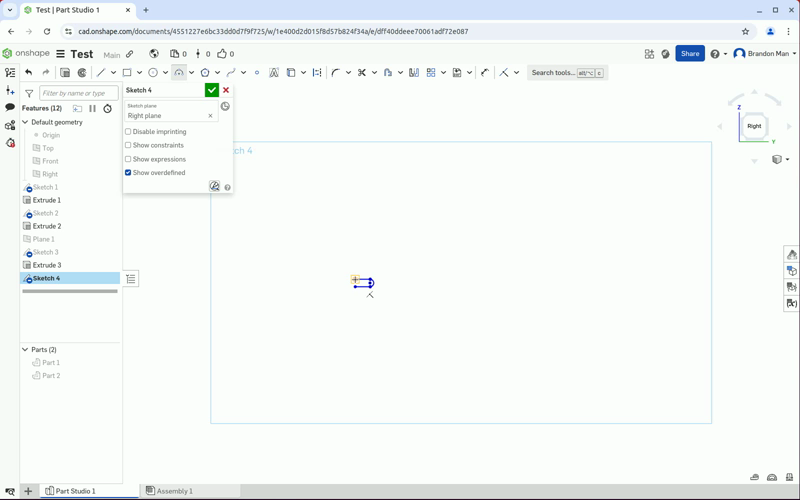
mouse_move(355, 286)
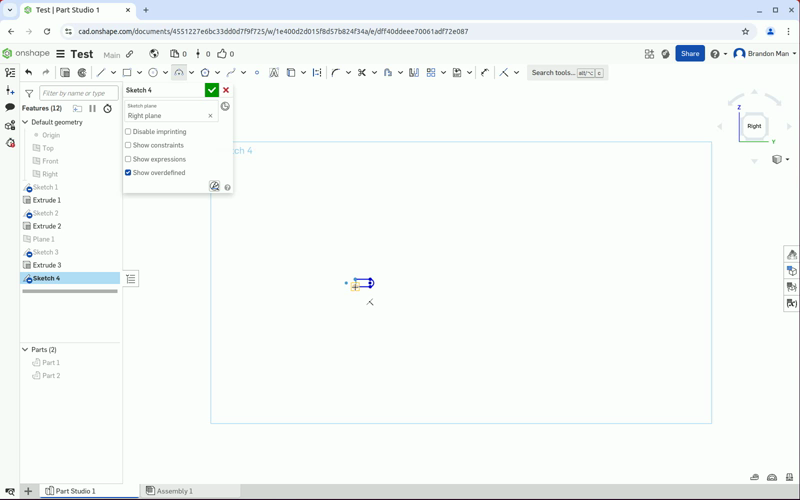
click(355, 286)
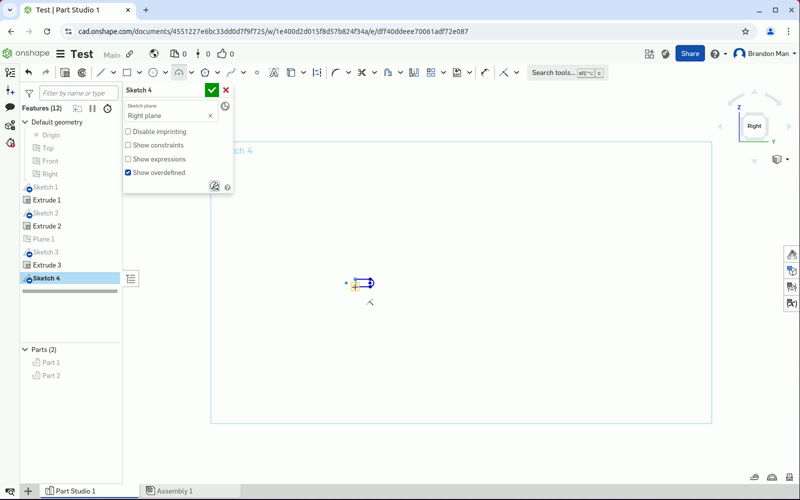
key_down(shift)
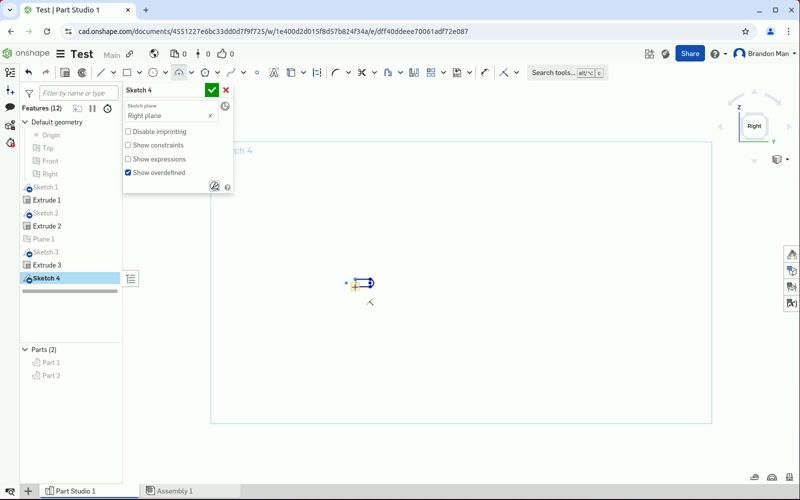
mouse_move(351, 282)
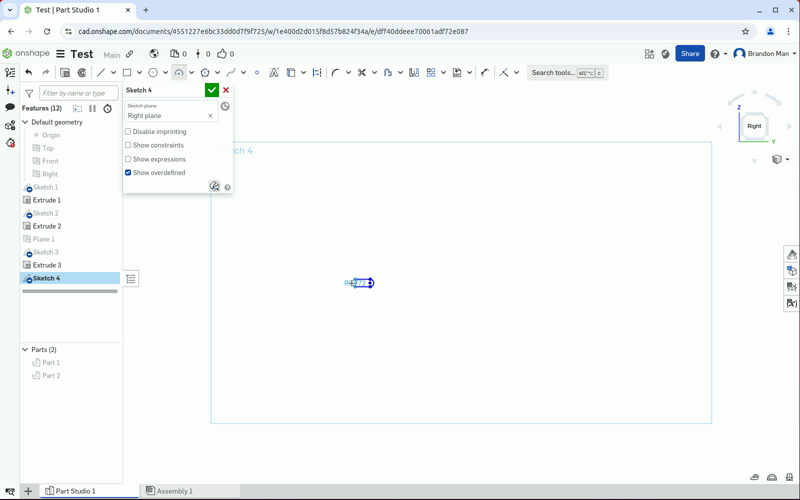
click(351, 282)
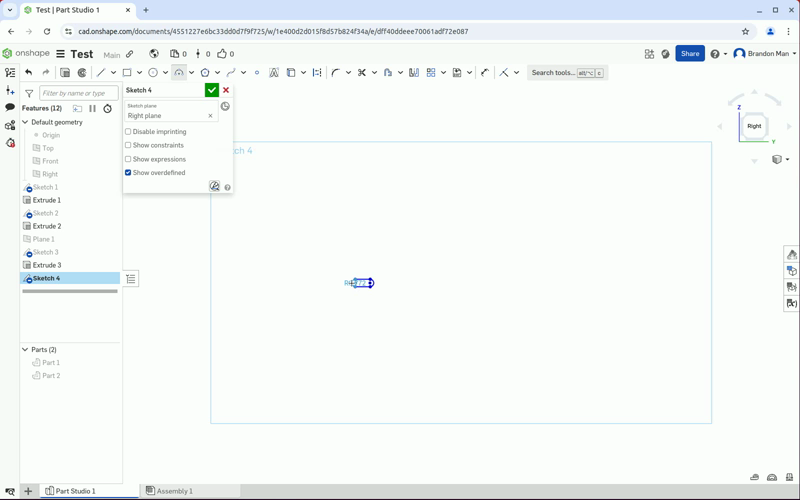
key_up(shift)
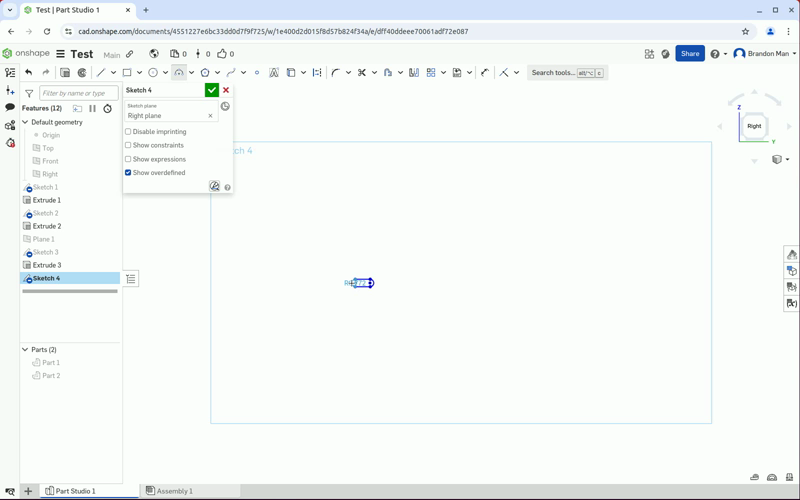
key(esc)
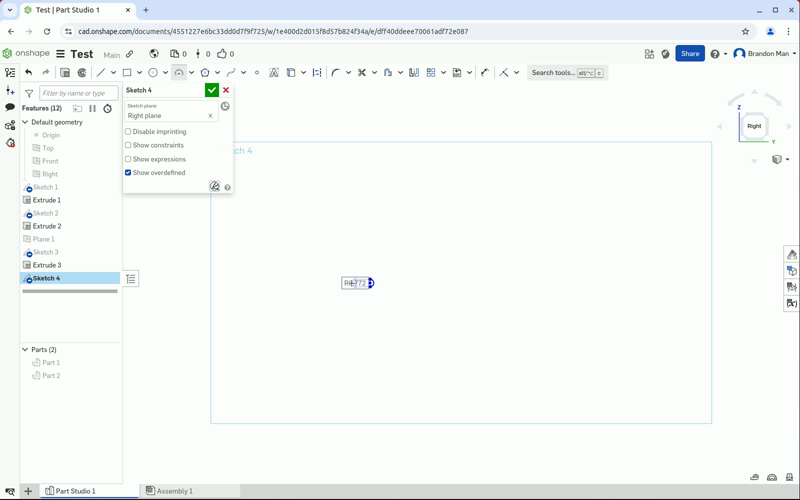
mouse_move(353, 283)
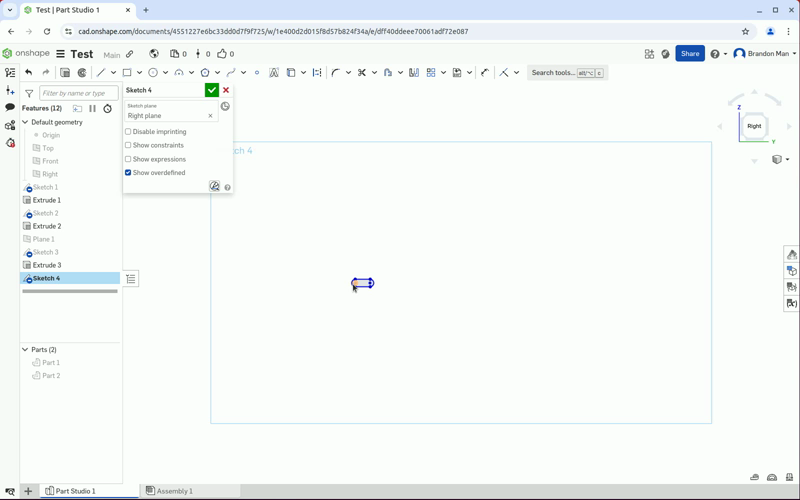
scroll(6)
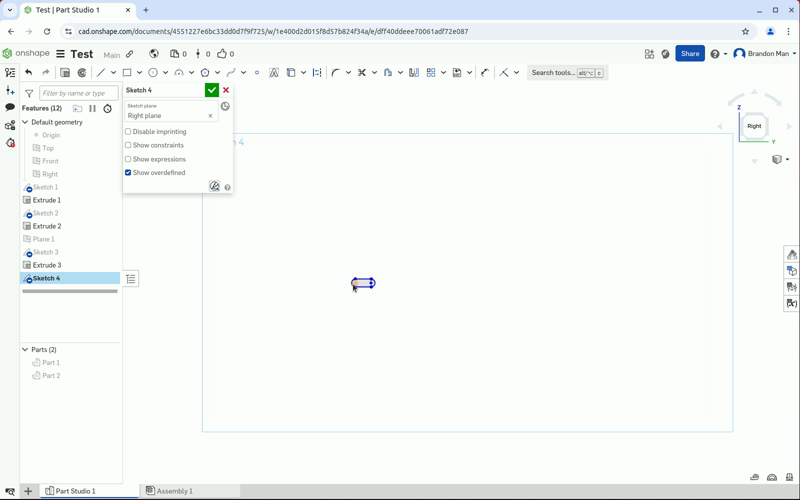
scroll(6)
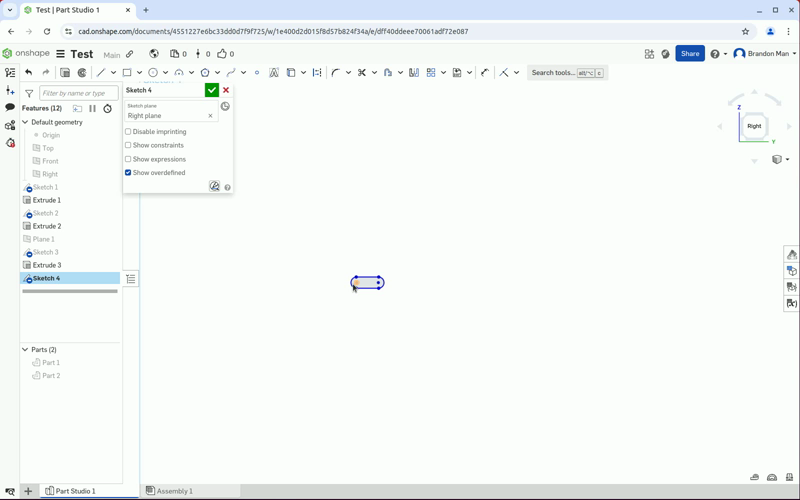
scroll(6)
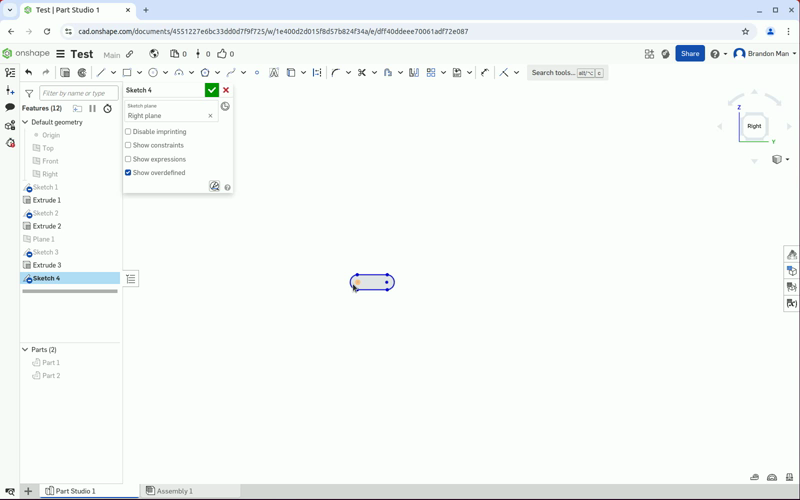
scroll(6)
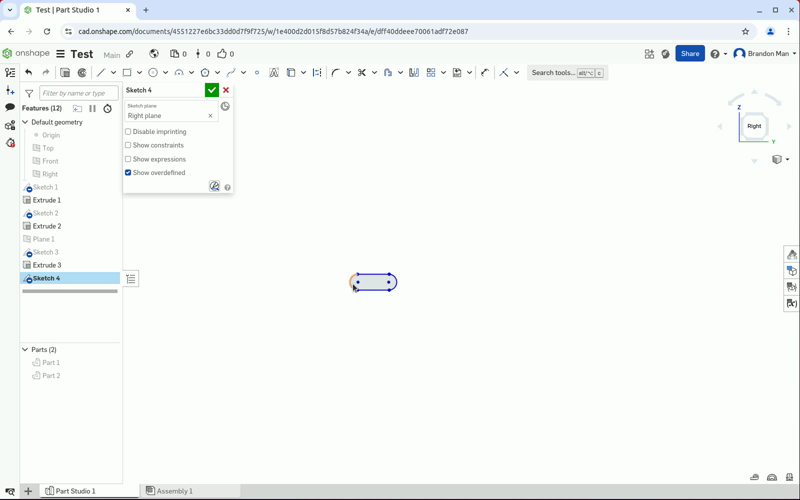
scroll(6)
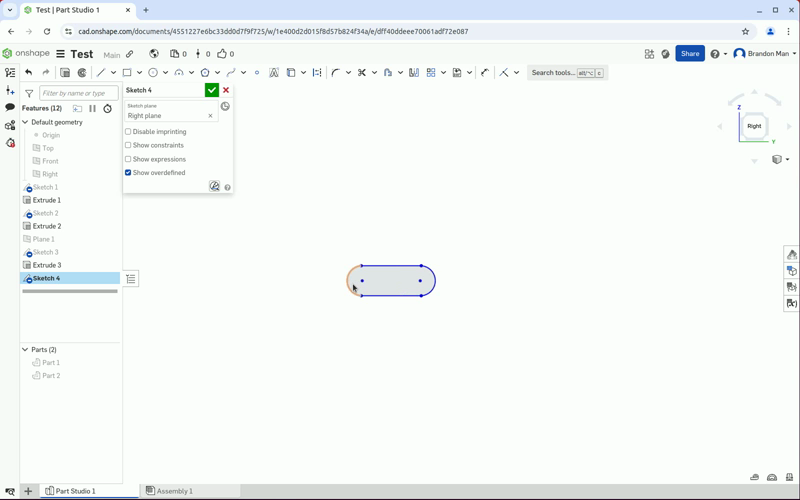
scroll(6)
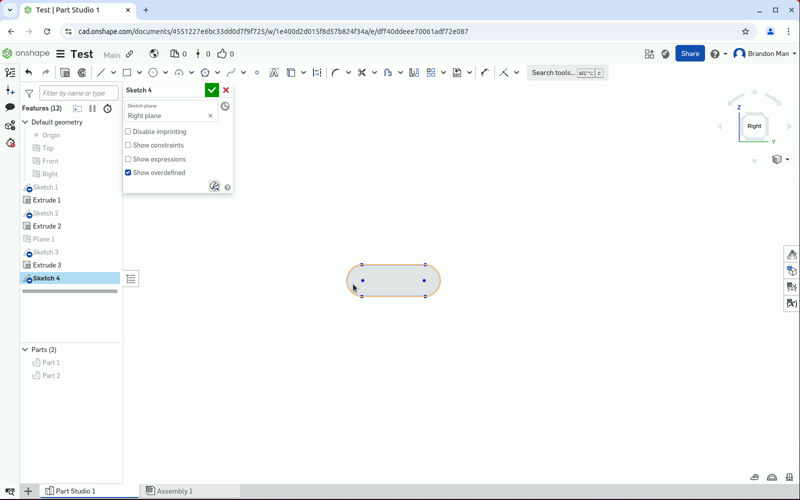
scroll(6)
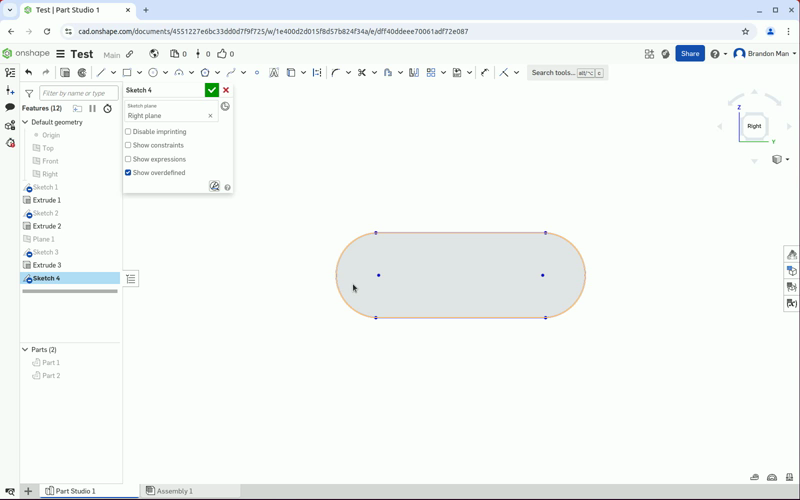
click(353, 283)
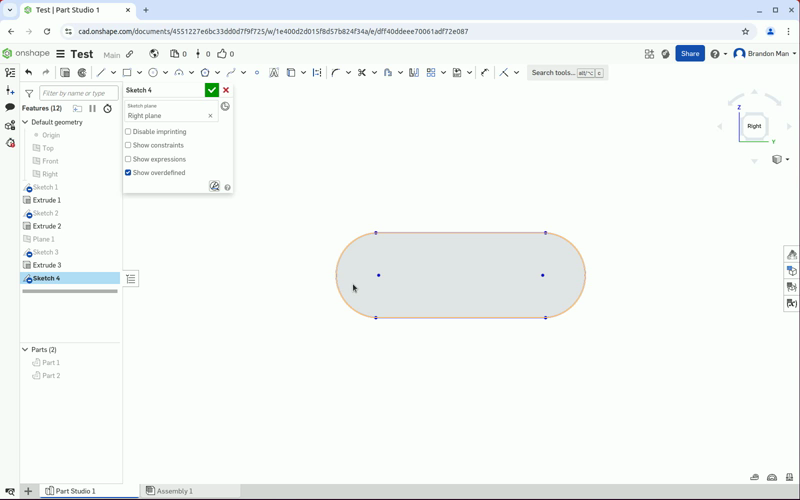
scroll(-6)
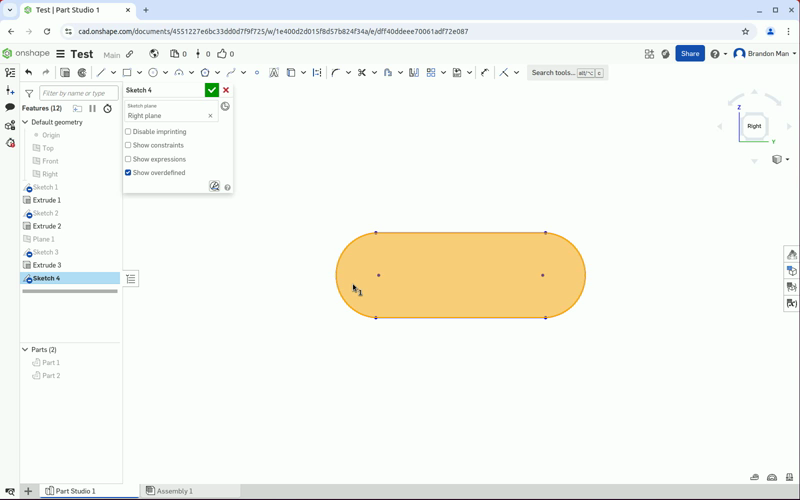
scroll(-6)
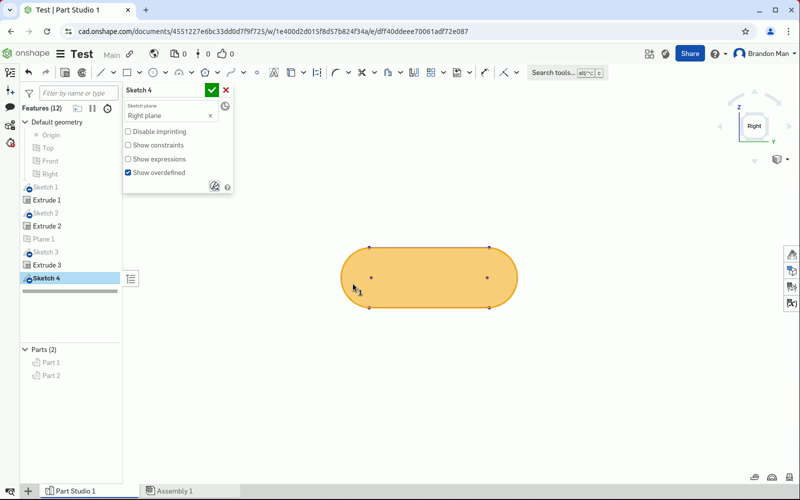
scroll(-6)
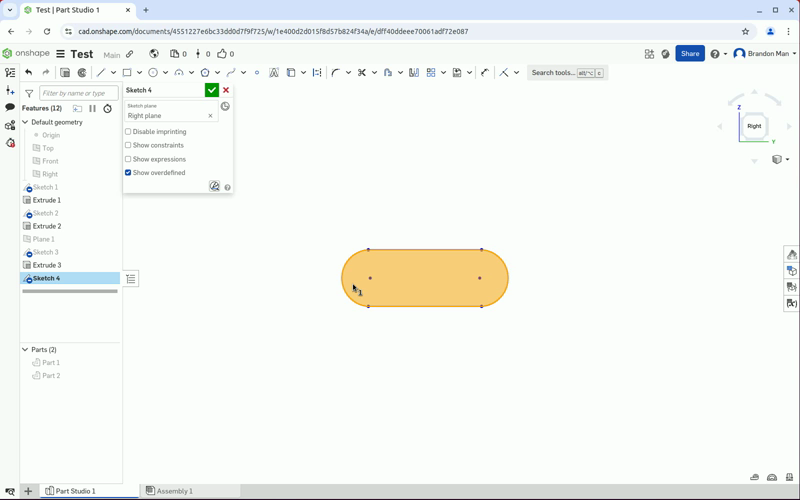
scroll(-6)
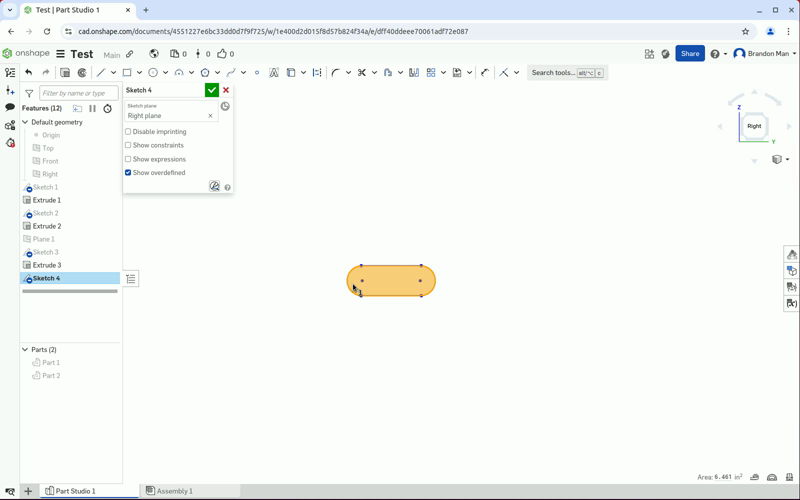
scroll(-6)
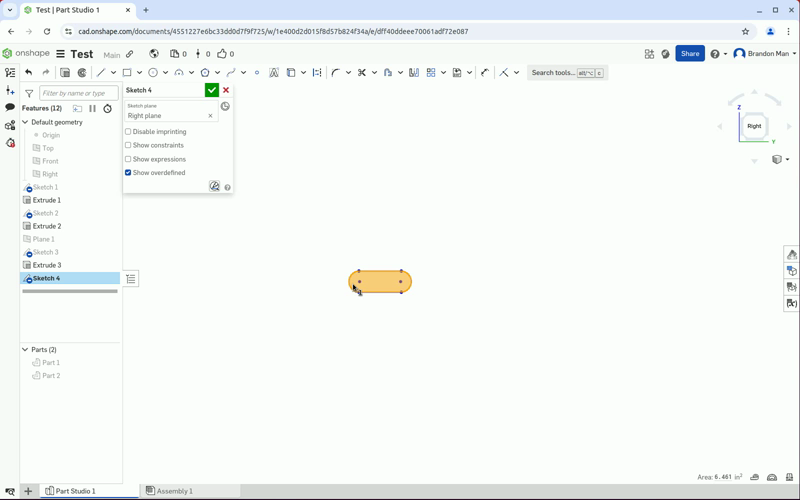
scroll(-6)
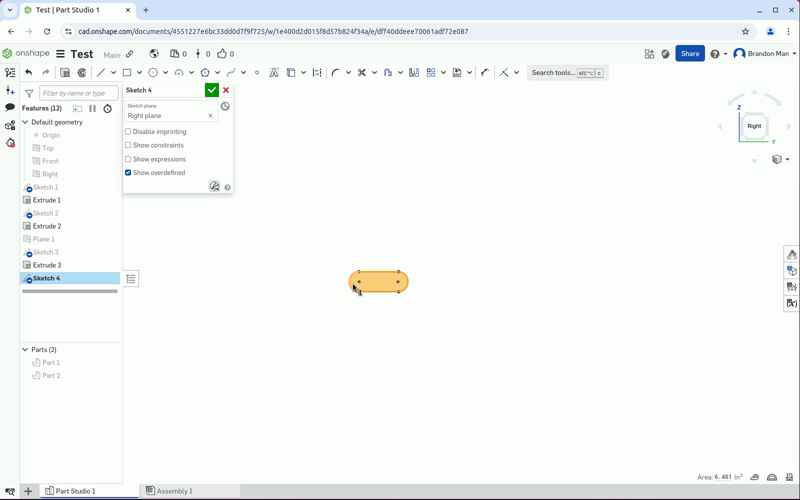
scroll(-6)
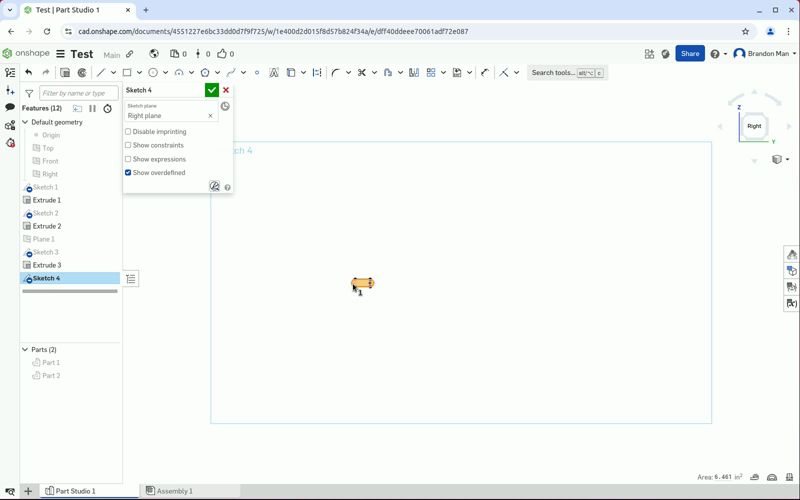
mouse_move(73, 352)
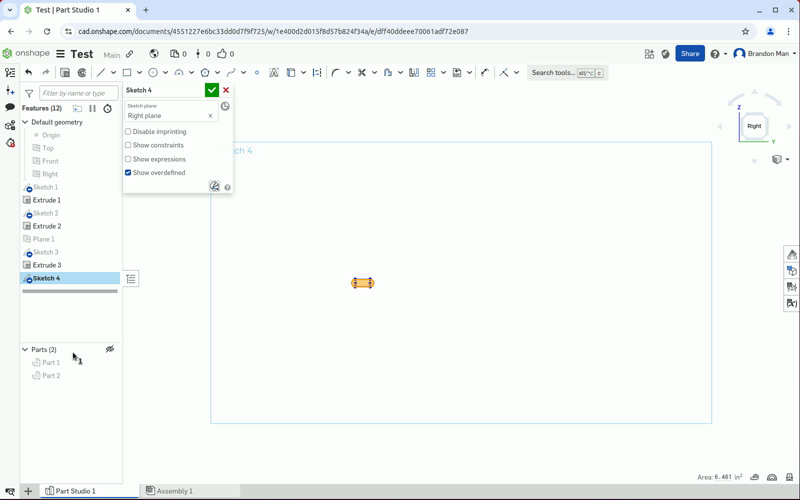
key(shift+y)
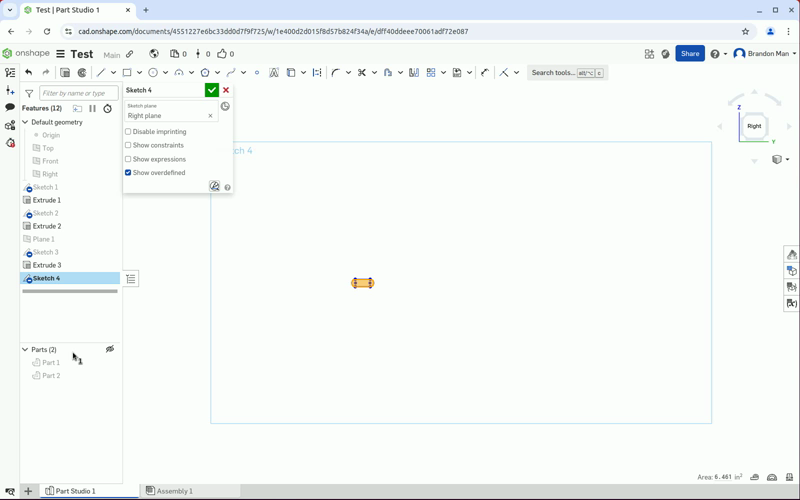
key(shift+e)
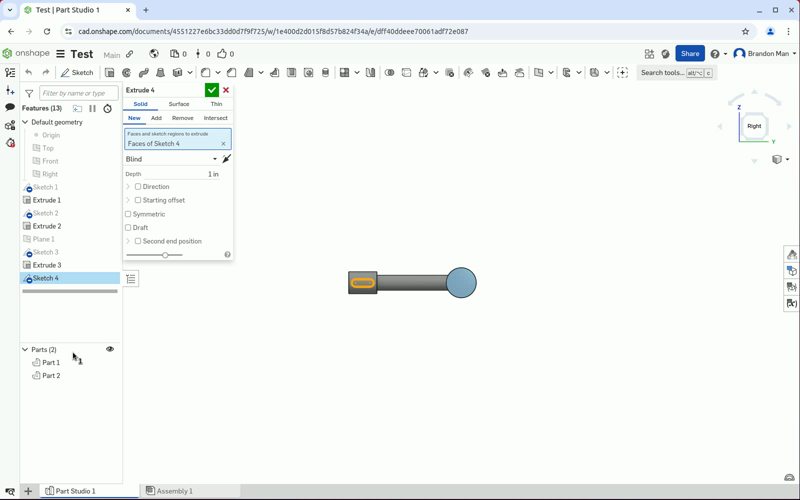
mouse_move(143, 106)
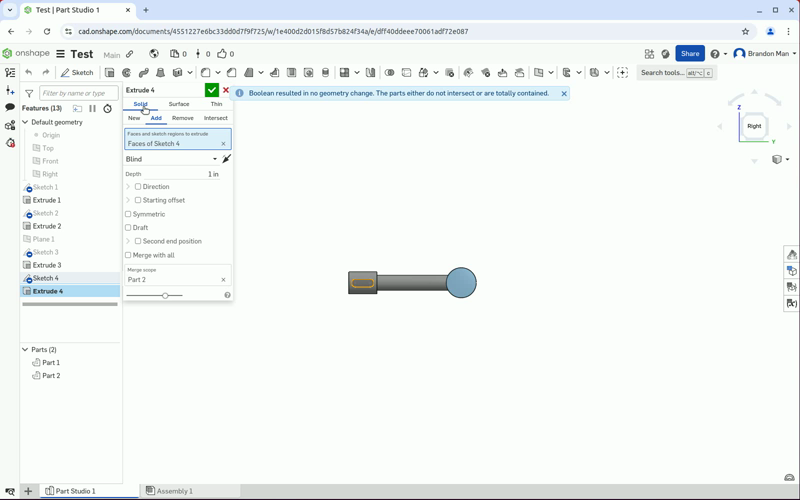
click(143, 106)
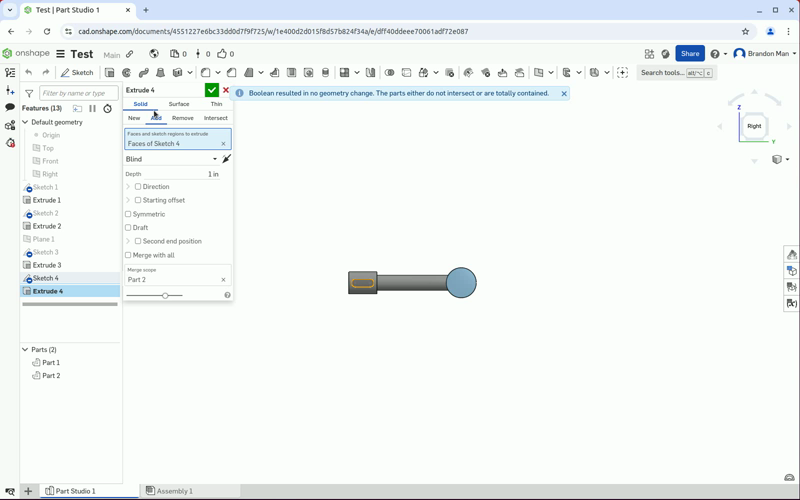
mouse_move(186, 120)
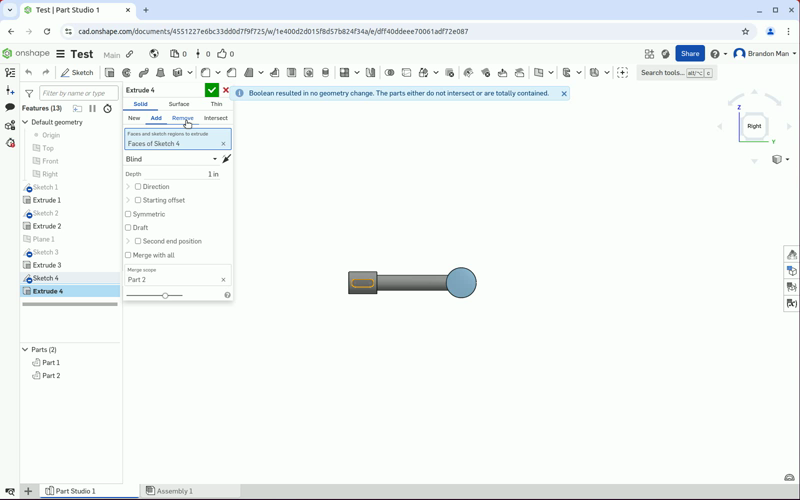
click(186, 120)
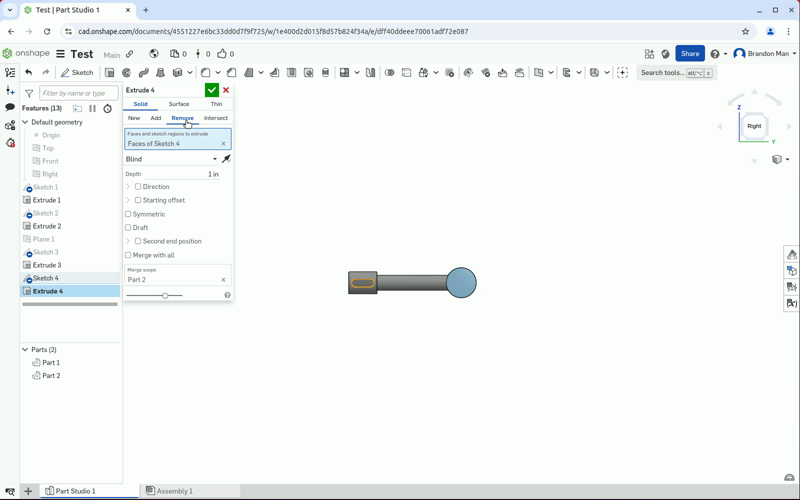
key(tab, 4)
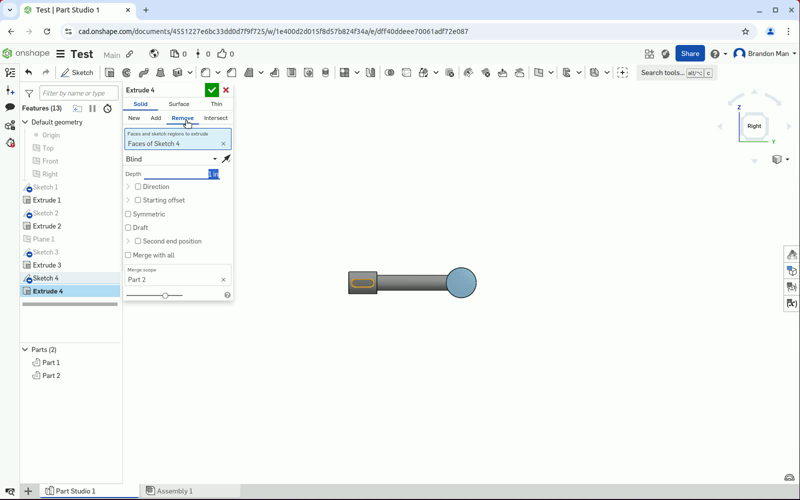
text(23.108)
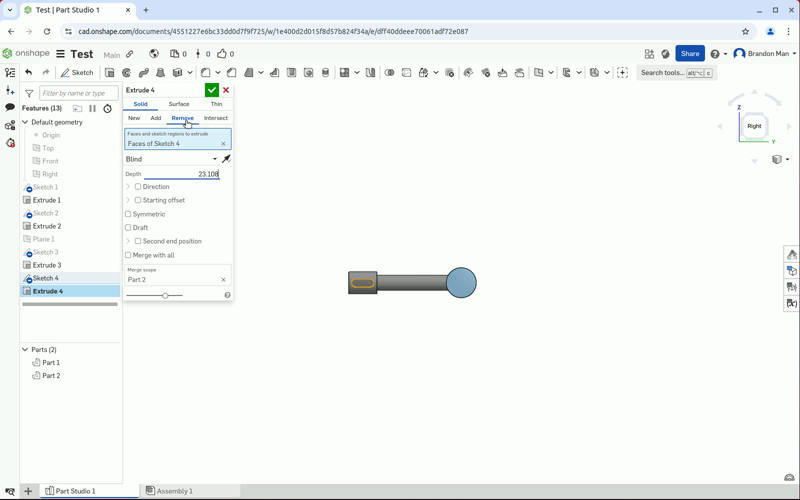
key(tab, 3)
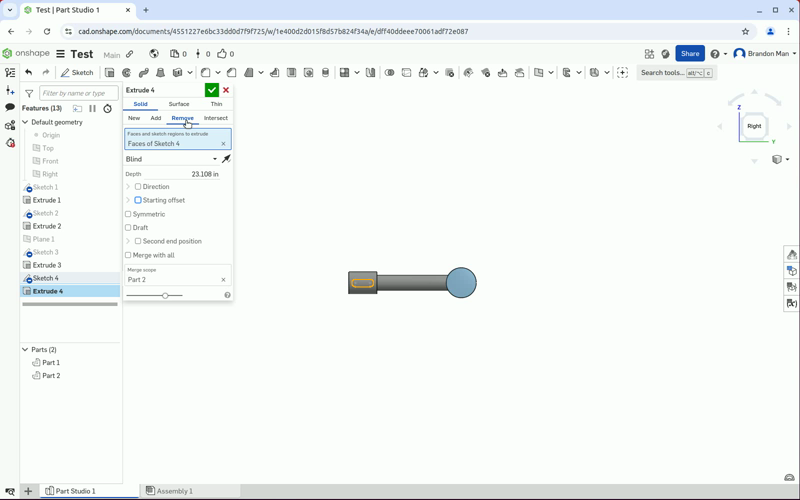
key(tab, 2)
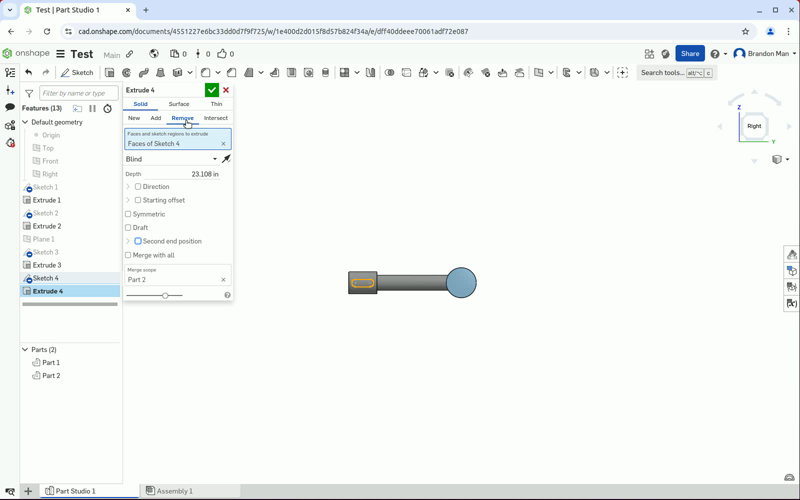
key(space)
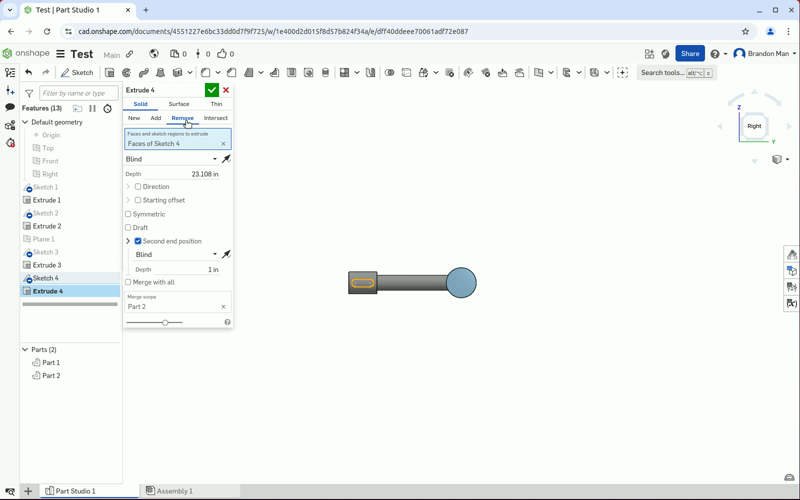
key(tab, 3)
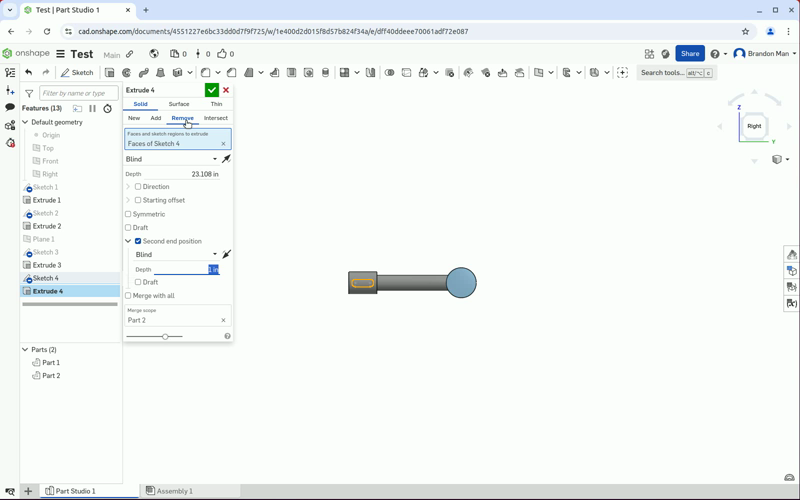
text(23.108)
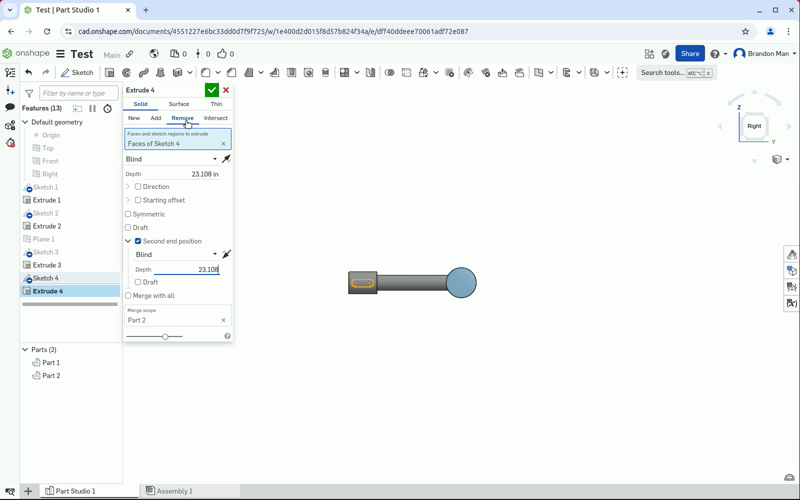
key(tab, 2)
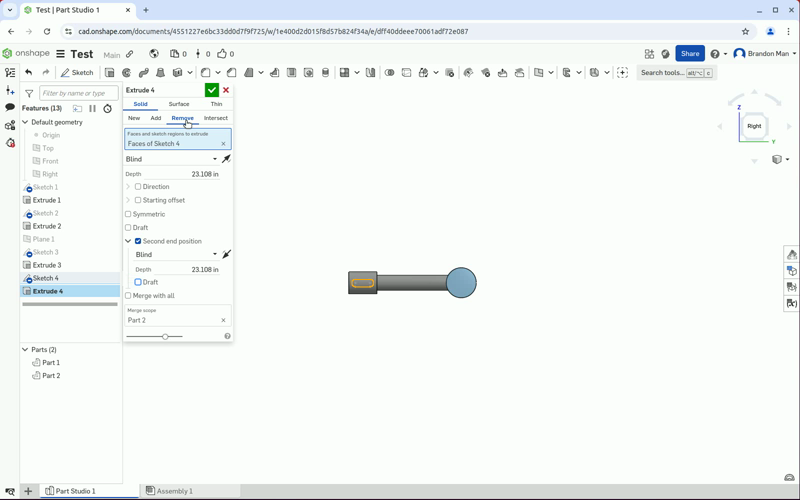
key(space)
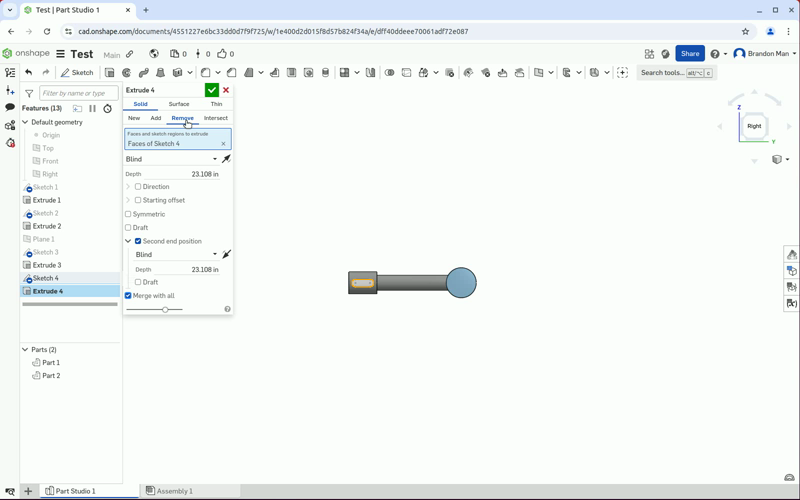
key(enter)
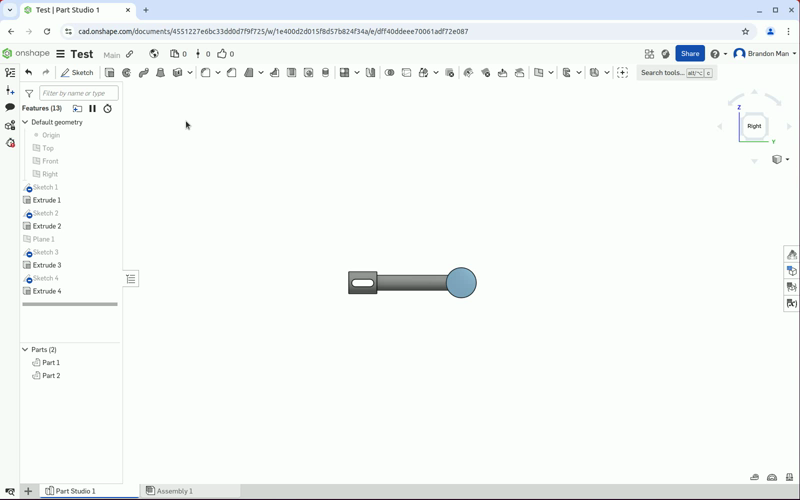
key(shift+h)
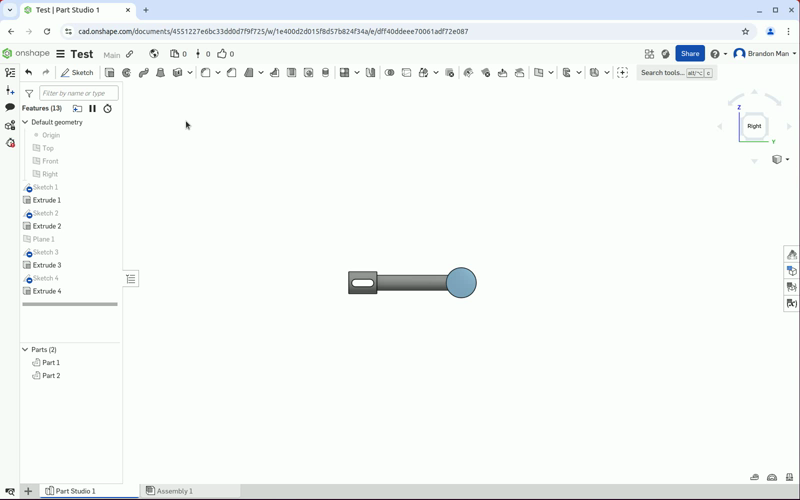
key(shift+h)
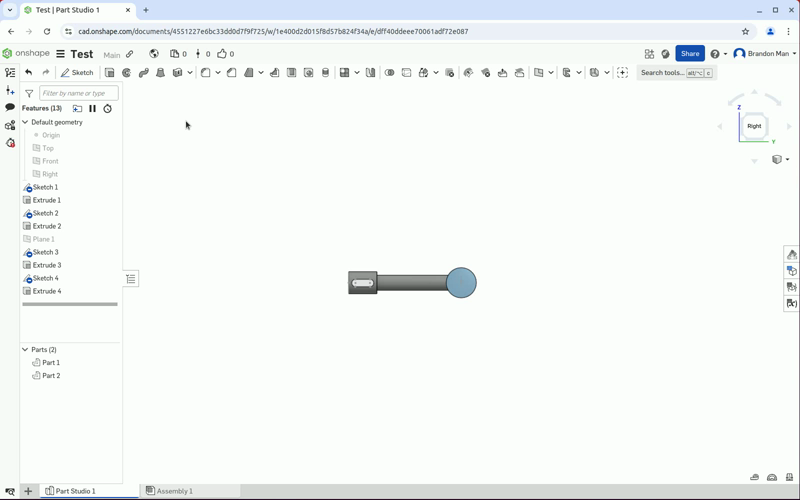
key(shift+7)
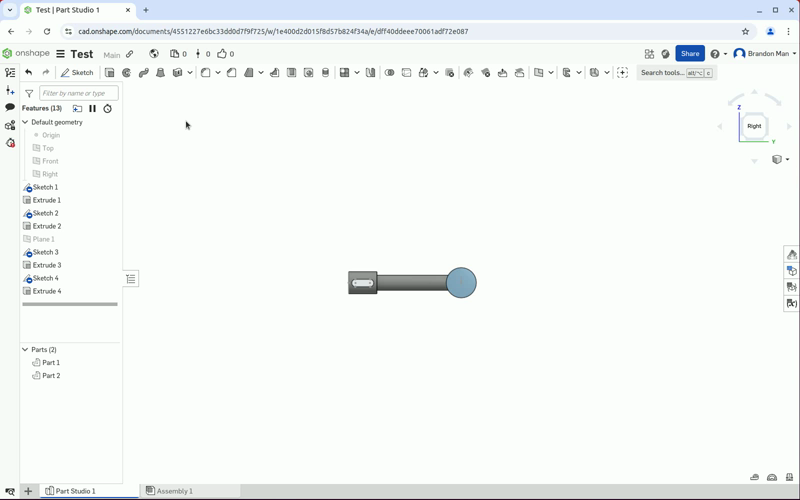
key(right, 2)
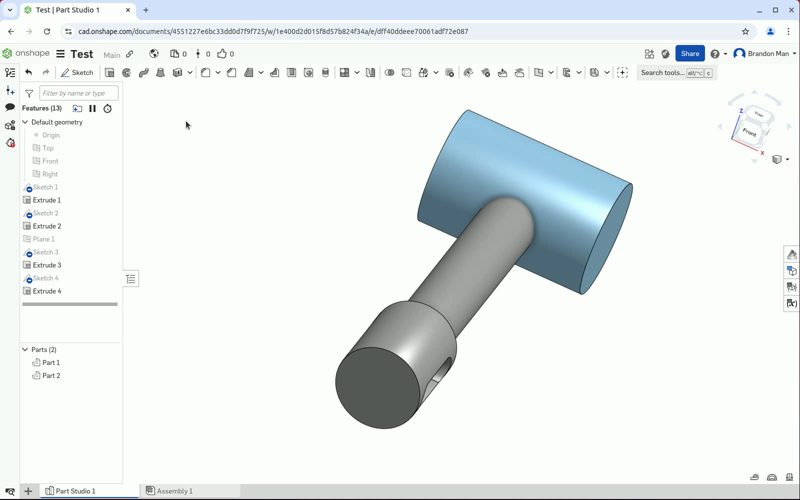
key(down, 2)
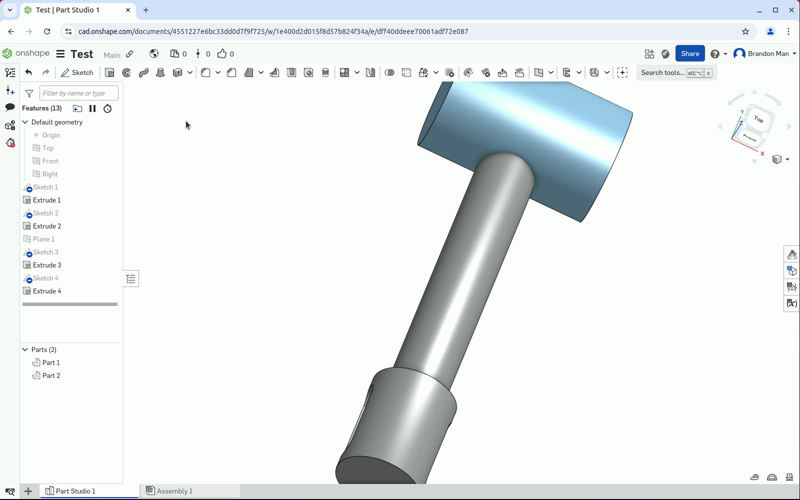
key(up, 2)
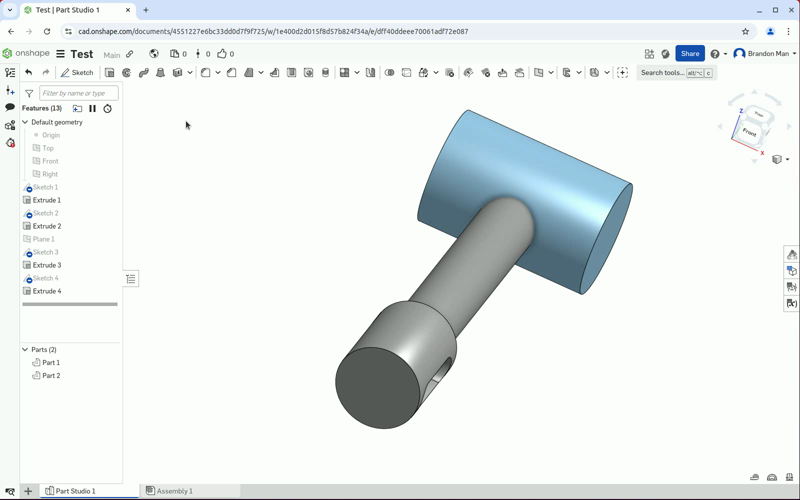
key(left, 2)
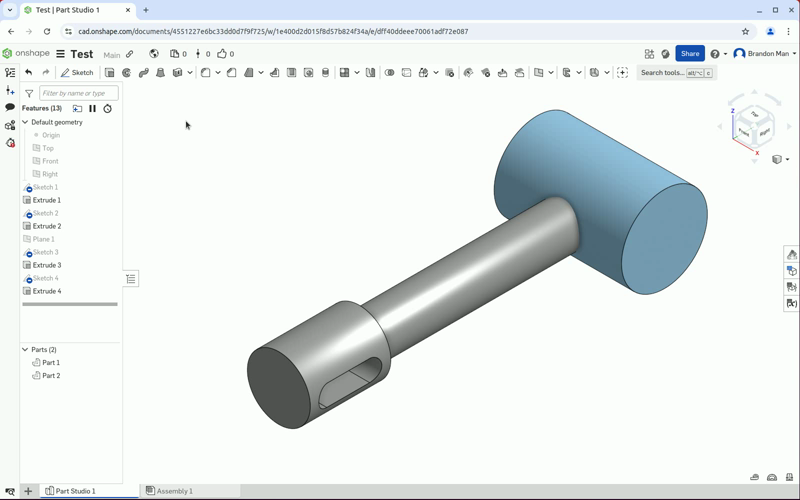
mouse_move(73, 189)
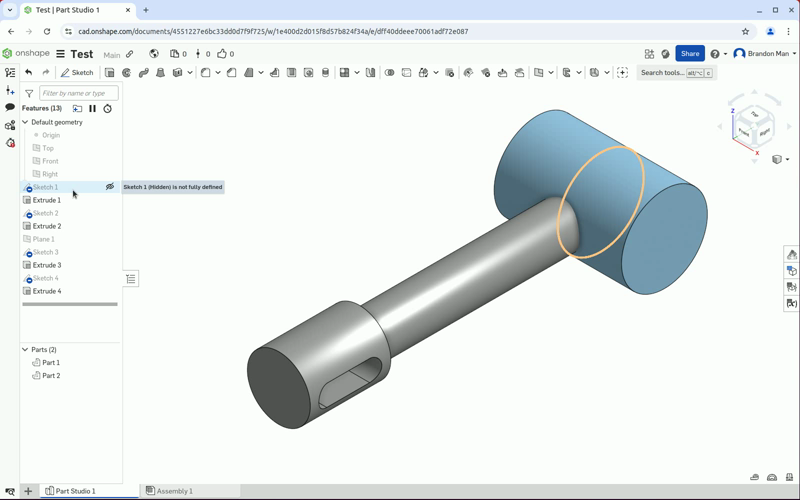
click(73, 189)